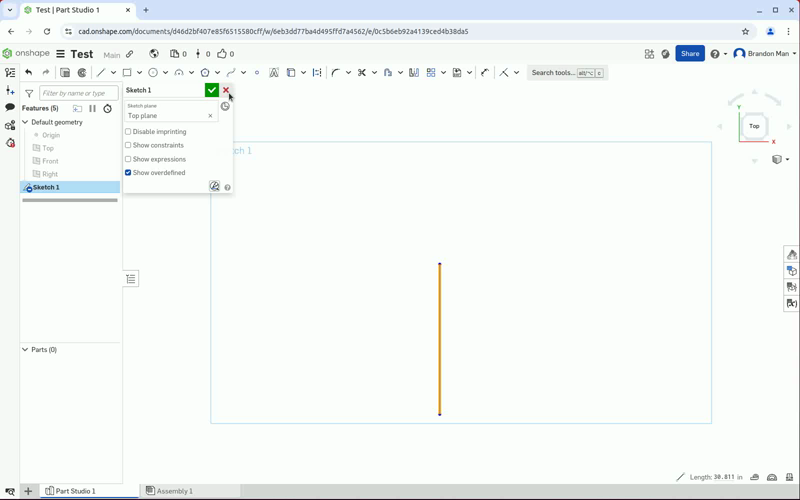
key(shift+h)
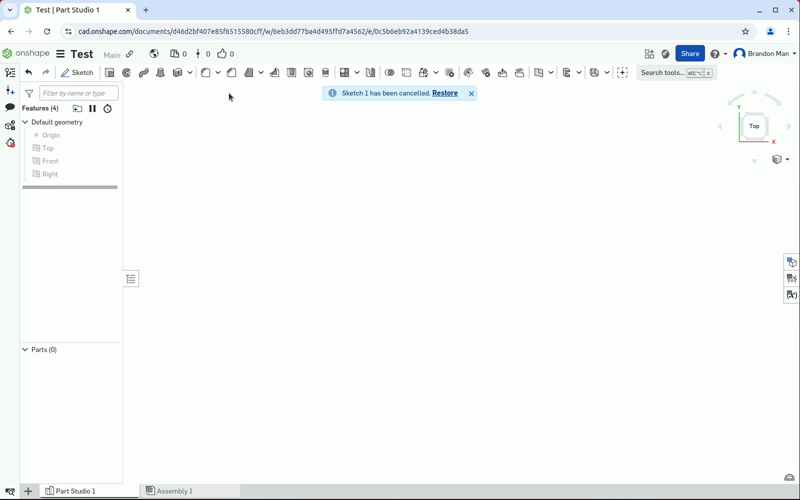
mouse_move(73, 352)
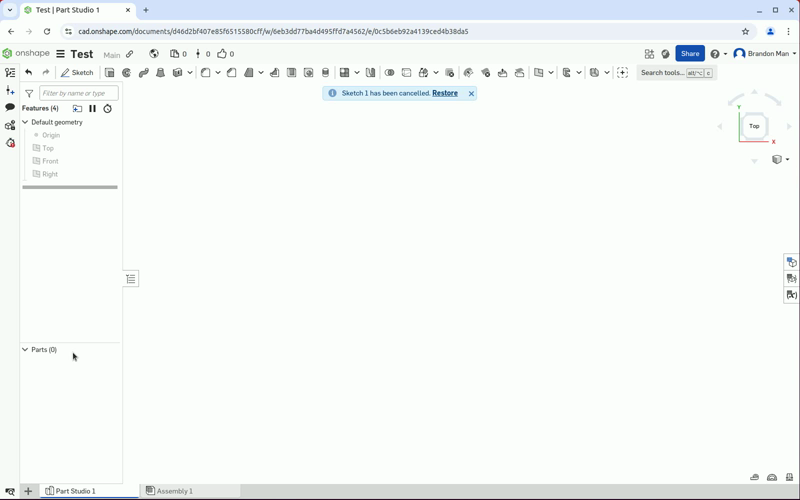
key(y)
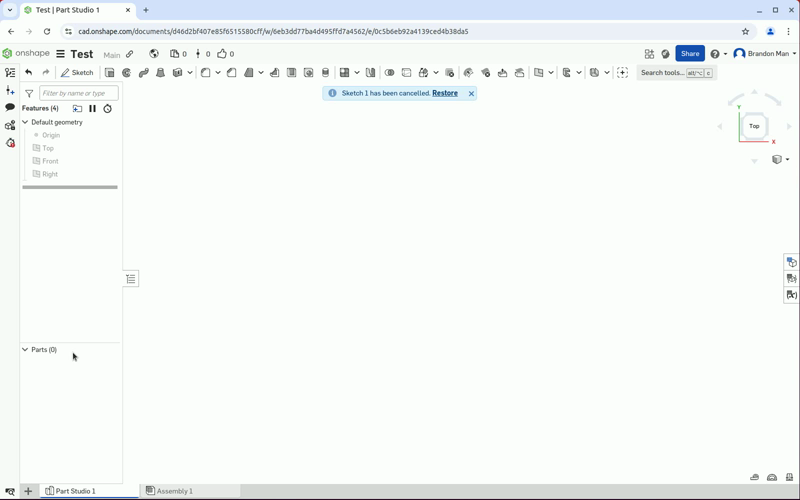
key(shift+p)
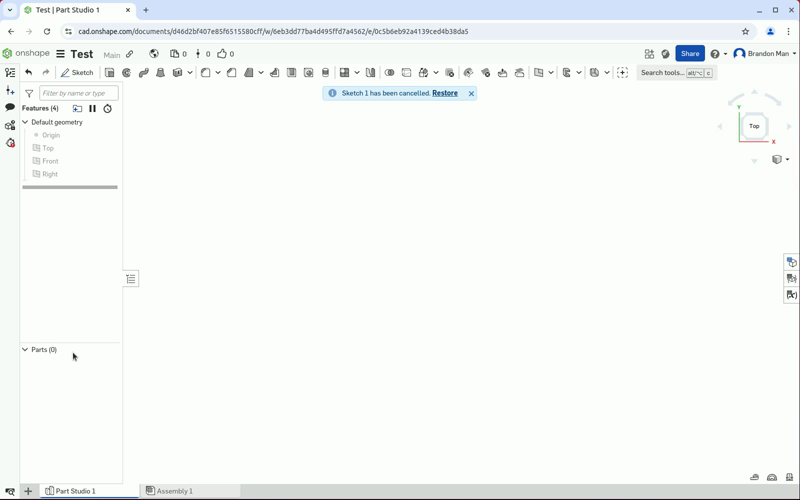
key(space)
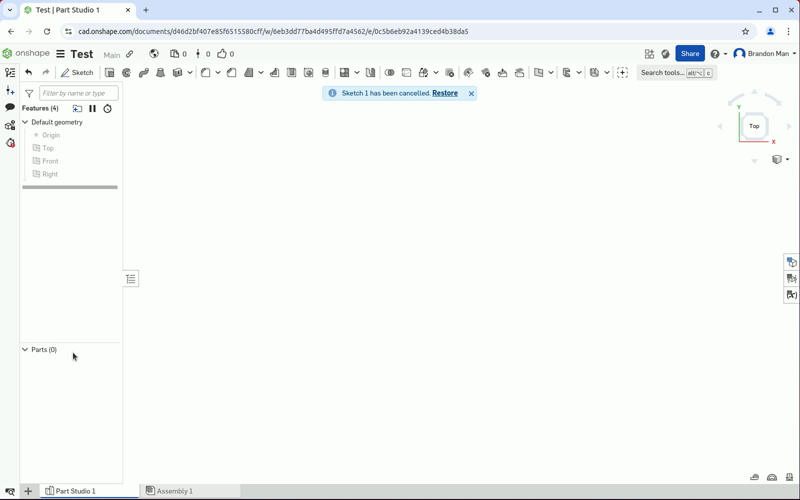
key_down(shift)
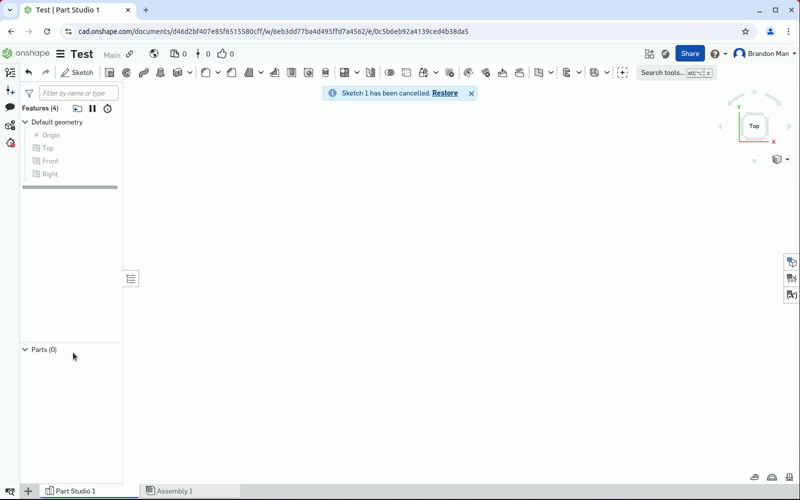
key(up)
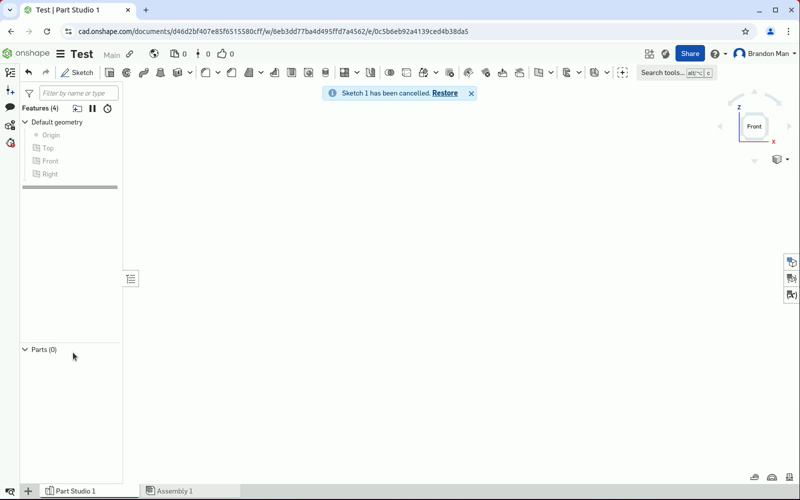
key_up(shift)
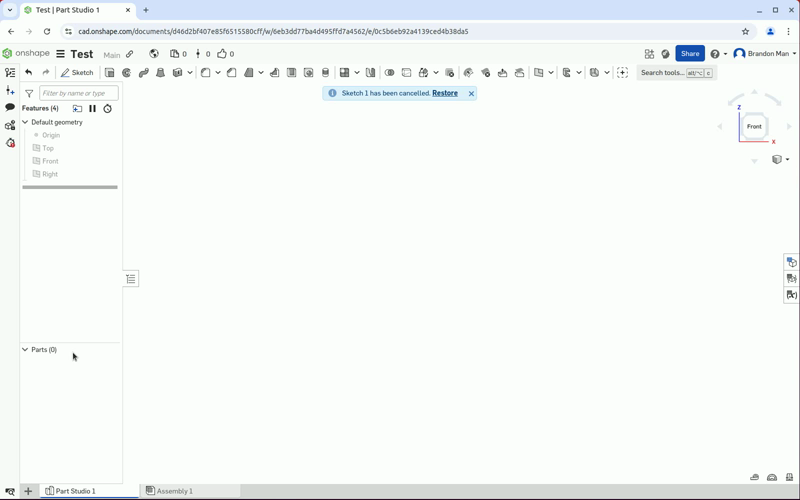
mouse_move(73, 352)
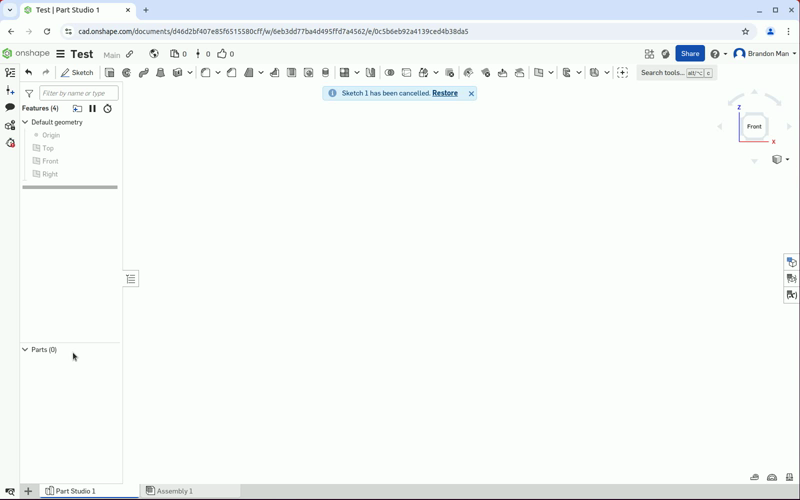
key(shift+y)
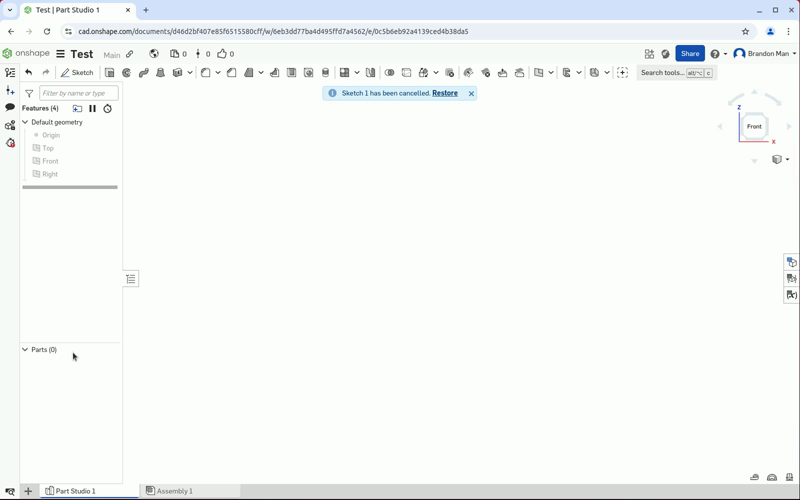
key(shift+s)
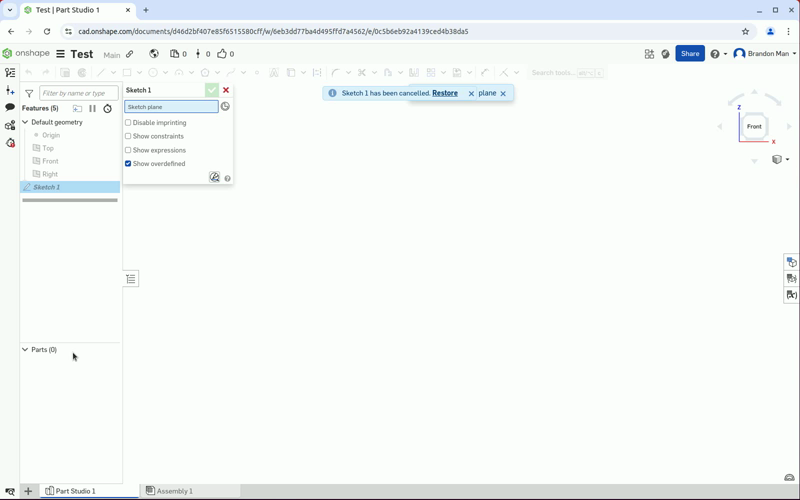
mouse_move(73, 163)
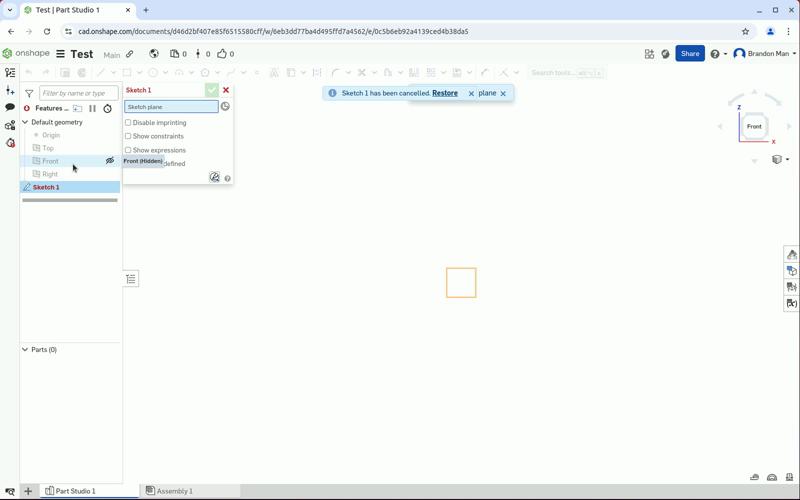
click(73, 163)
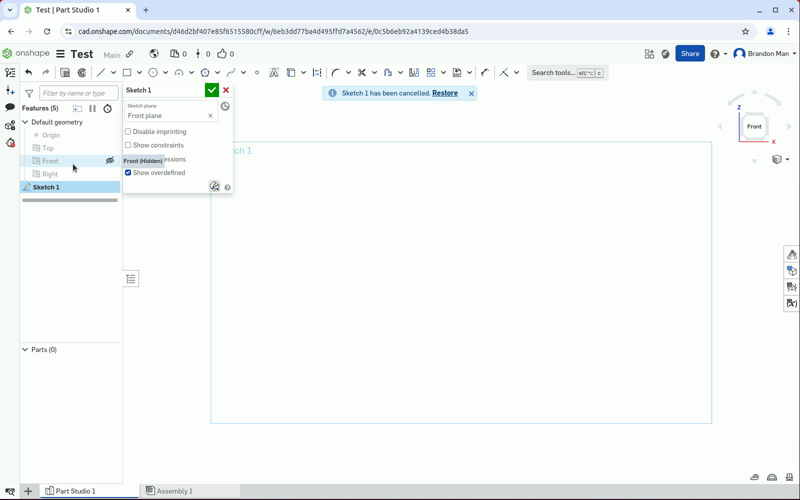
mouse_move(73, 352)
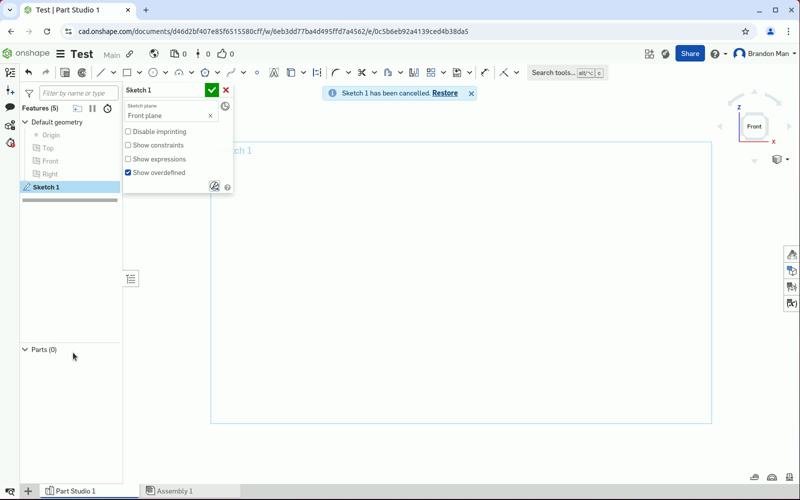
key(y)
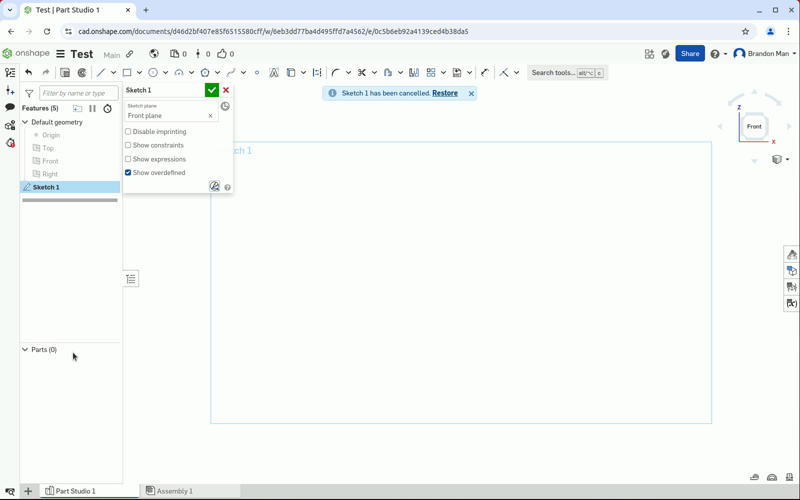
key(l)
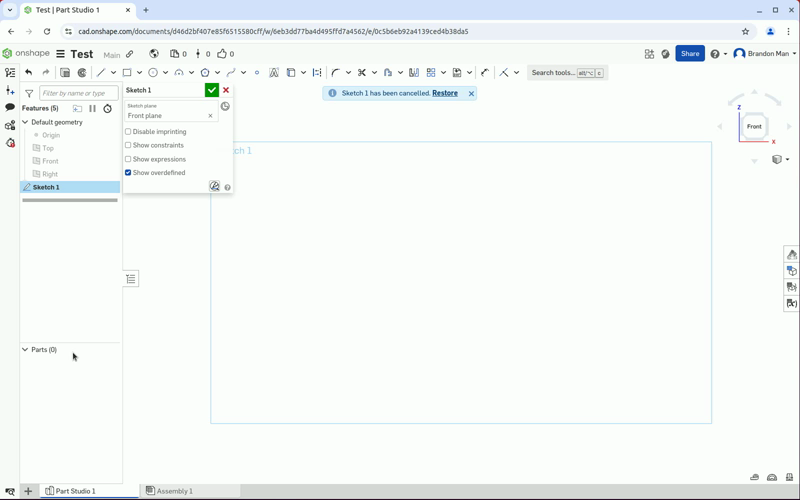
key_down(shift)
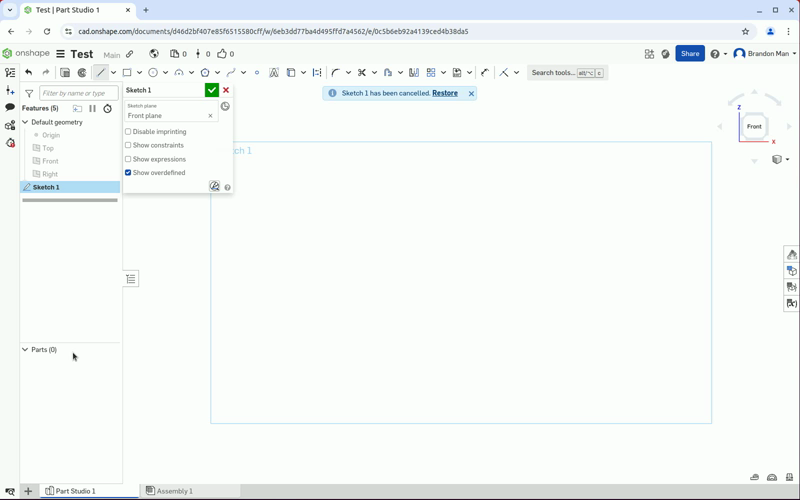
mouse_move(528, 305)
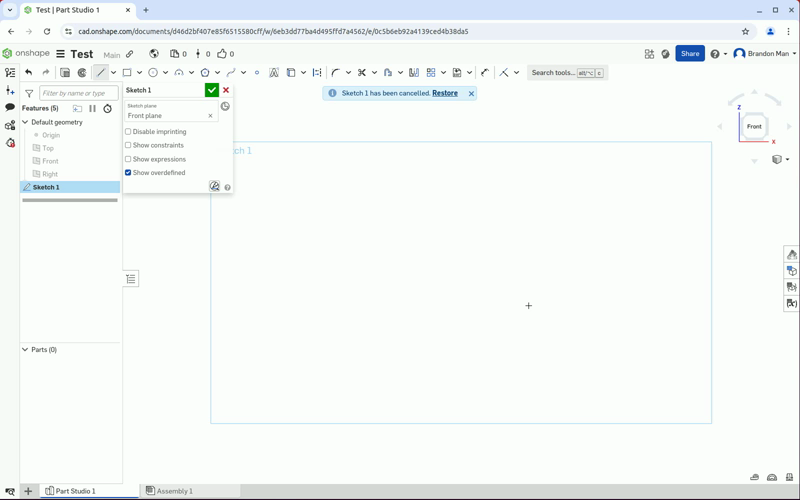
click(528, 305)
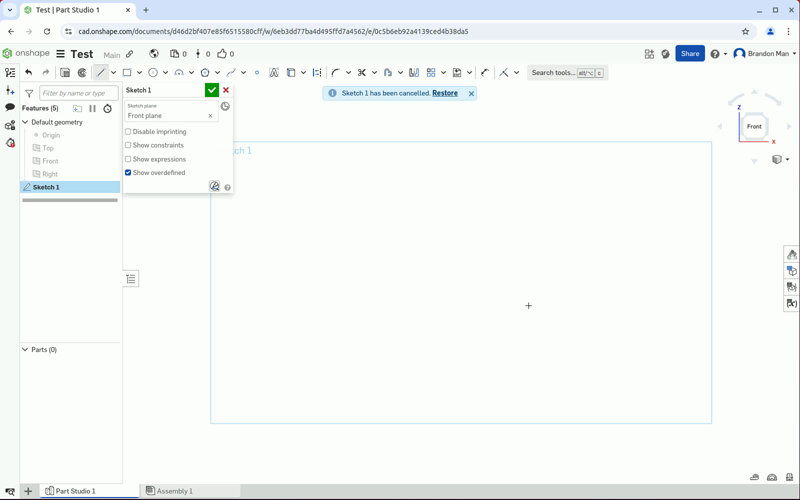
key_up(shift)
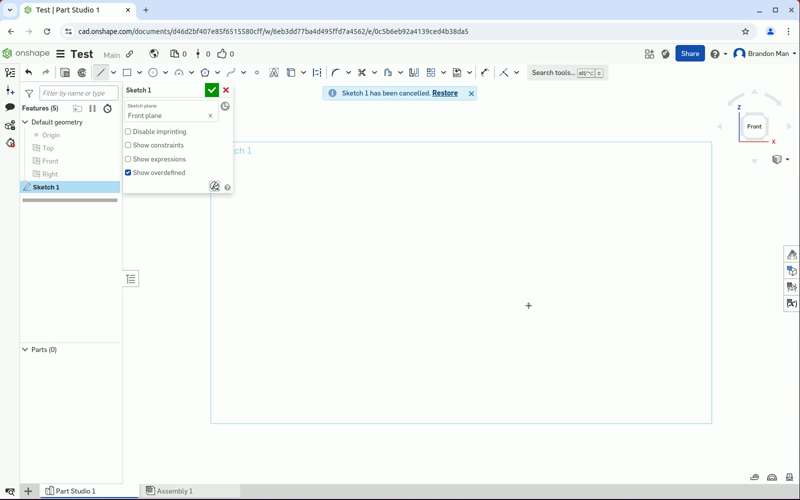
key_down(shift)
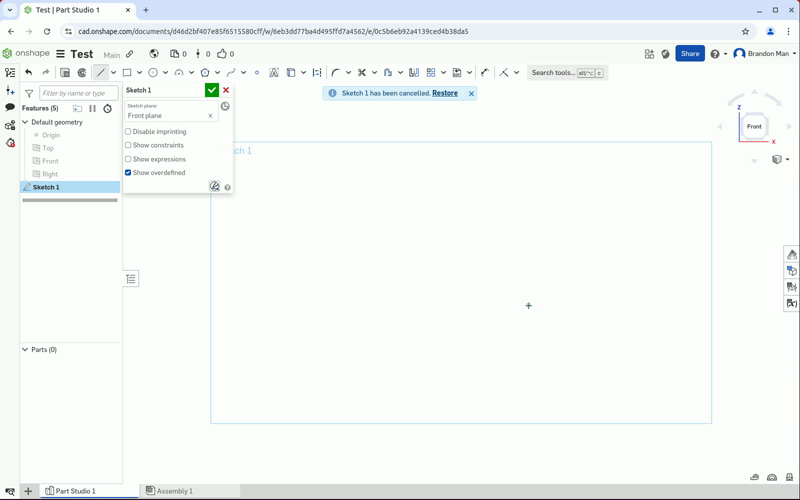
mouse_move(558, 305)
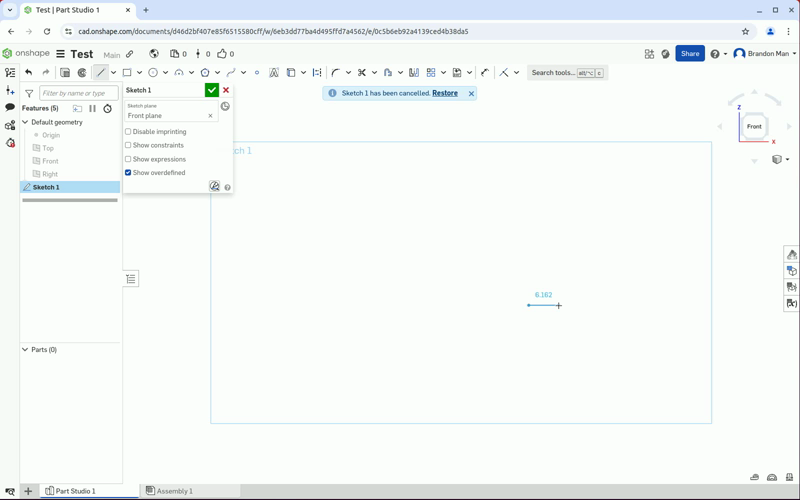
mouse_move(573, 305)
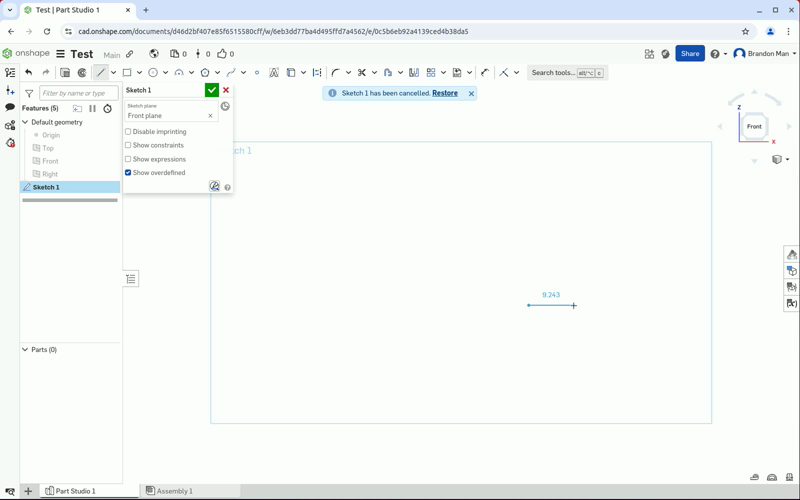
click(573, 305)
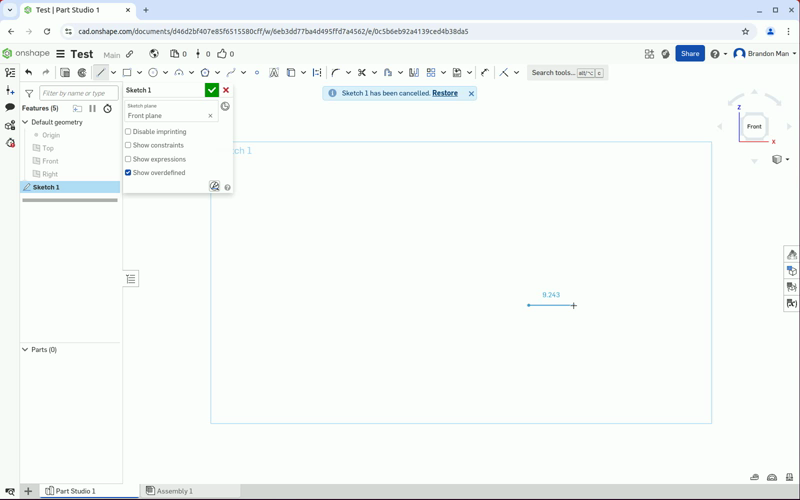
key_up(shift)
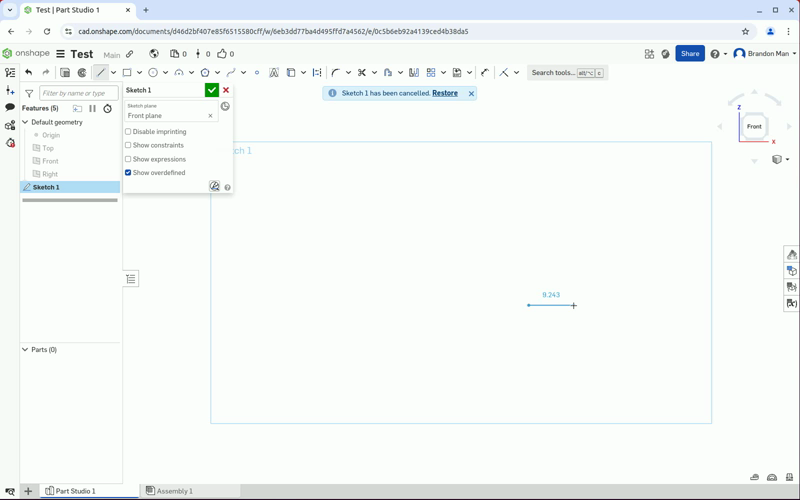
key_down(shift)
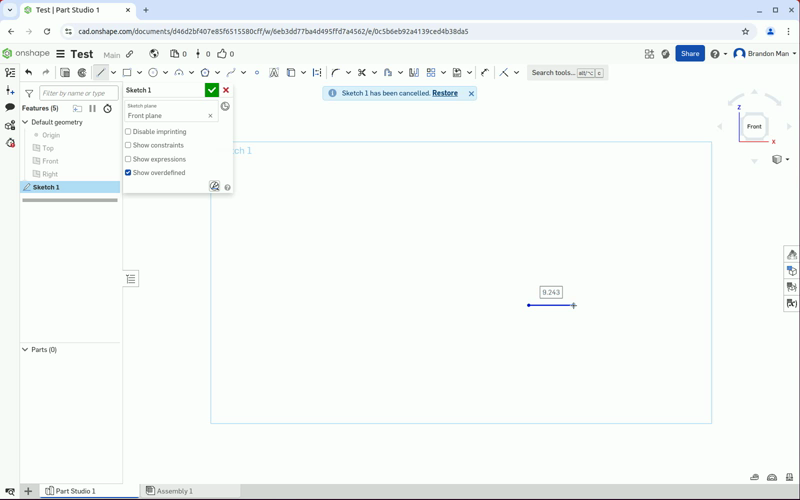
mouse_move(589, 305)
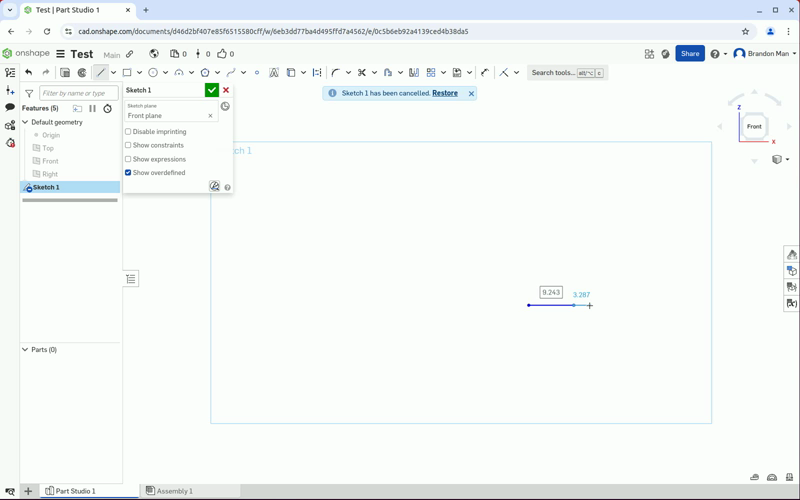
mouse_move(573, 259)
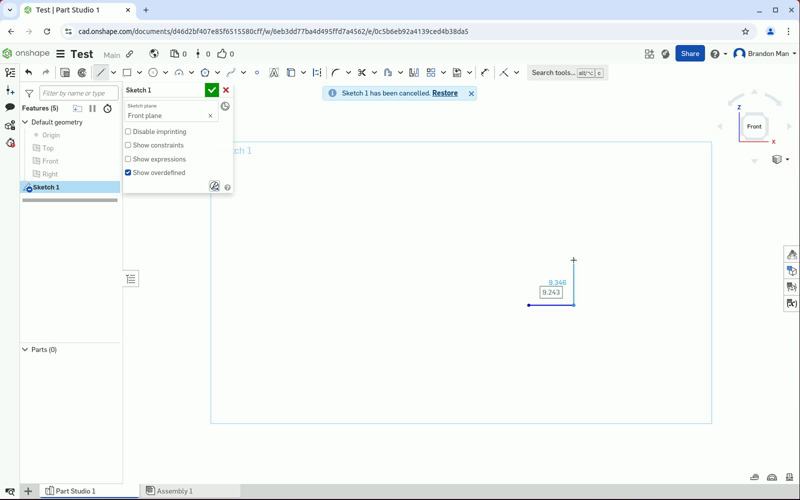
click(573, 259)
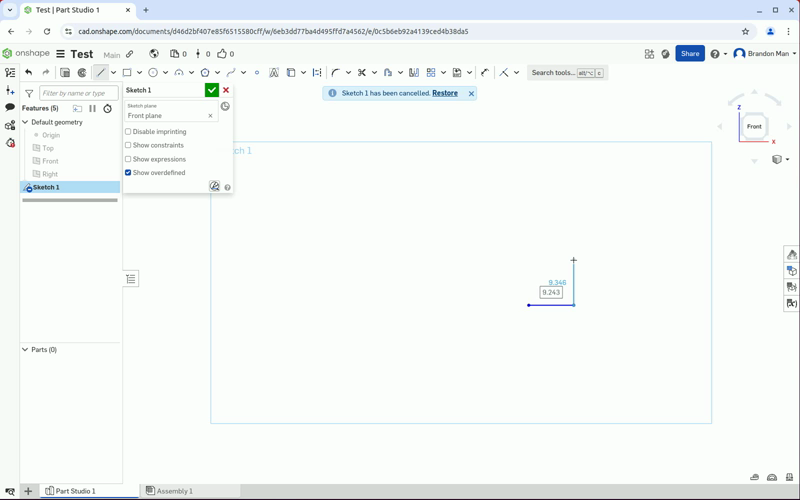
key_up(shift)
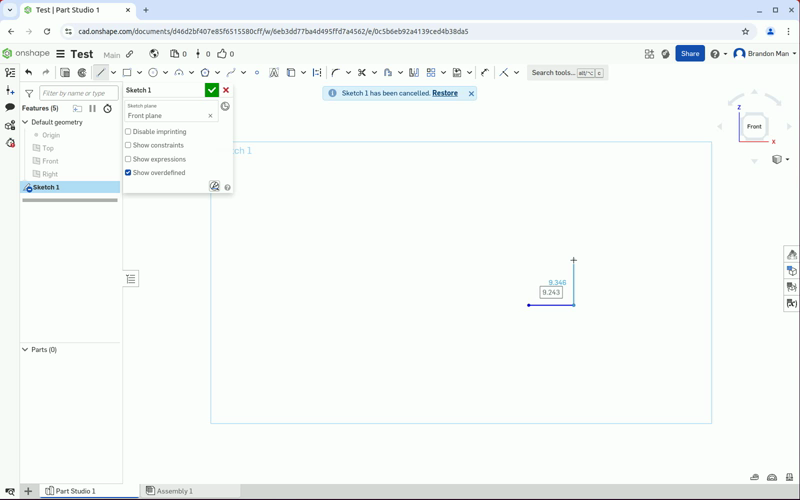
key_down(shift)
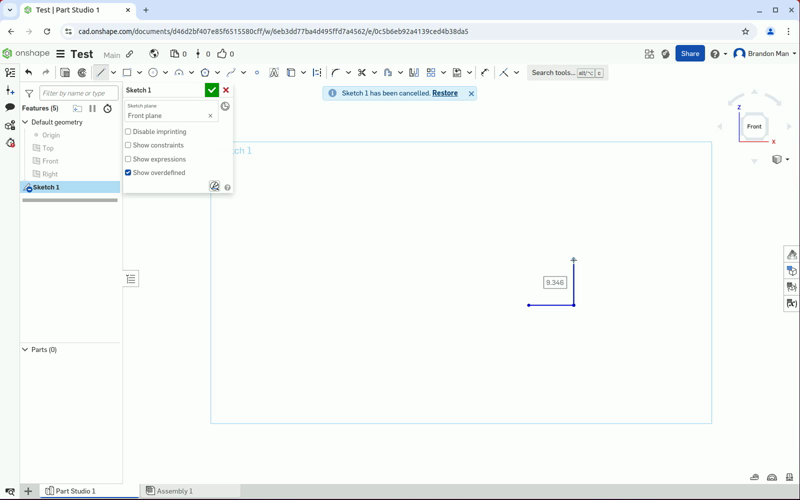
mouse_move(589, 259)
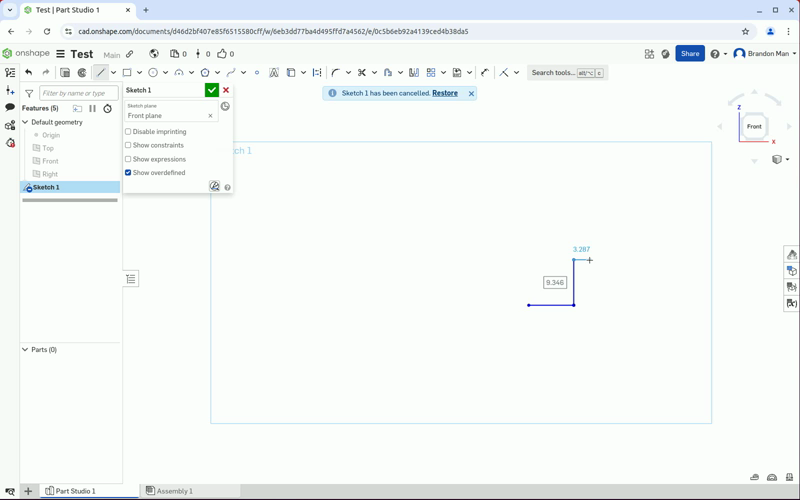
mouse_move(528, 259)
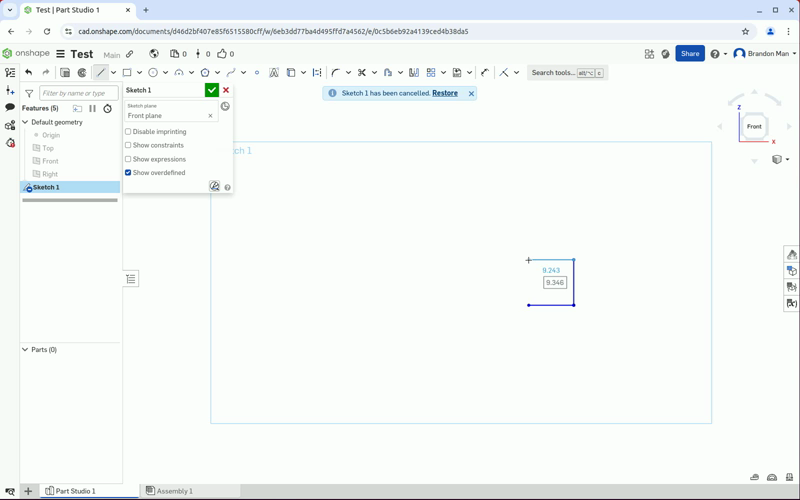
click(528, 259)
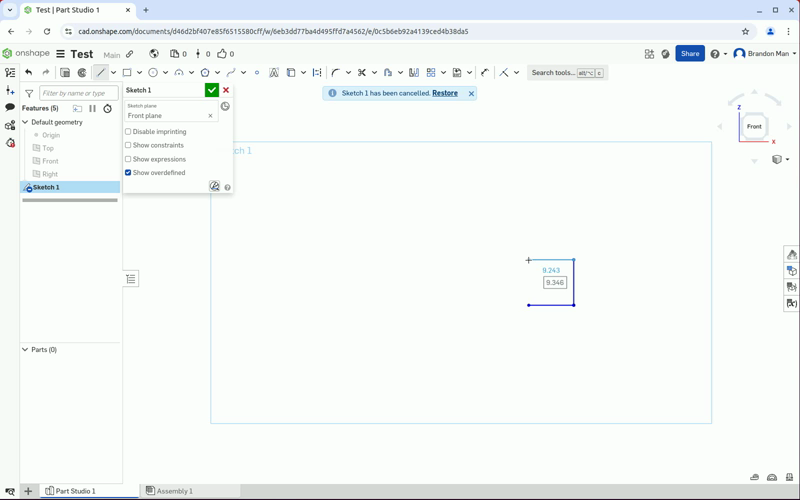
key_up(shift)
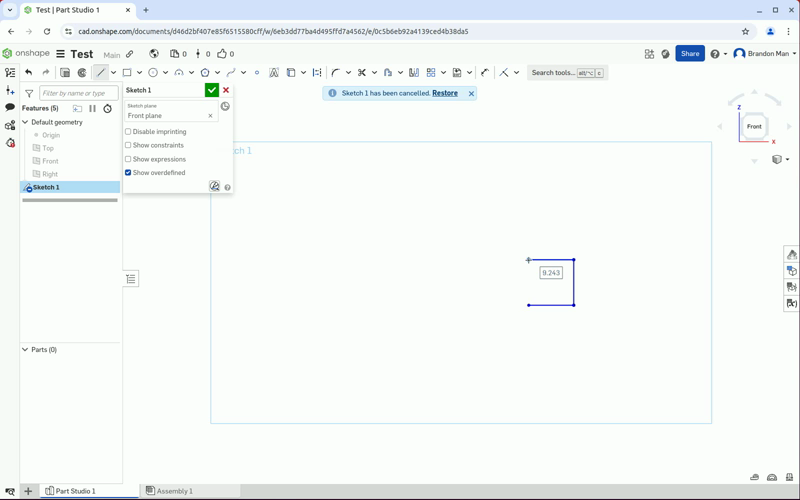
key_down(shift)
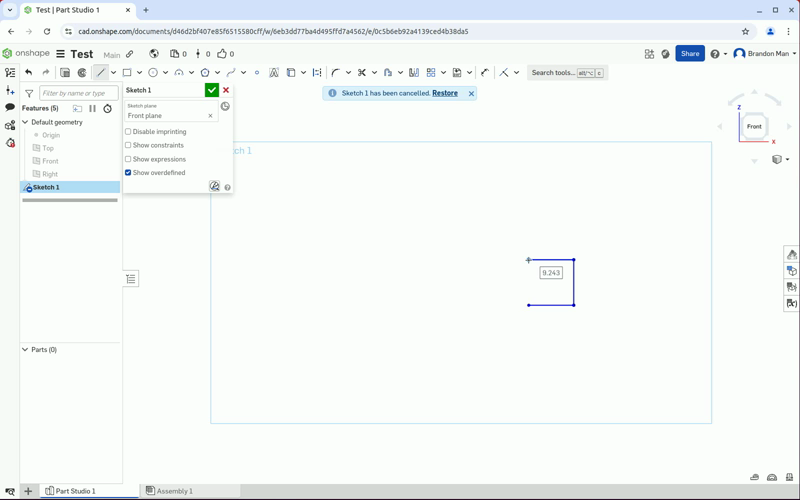
mouse_move(558, 259)
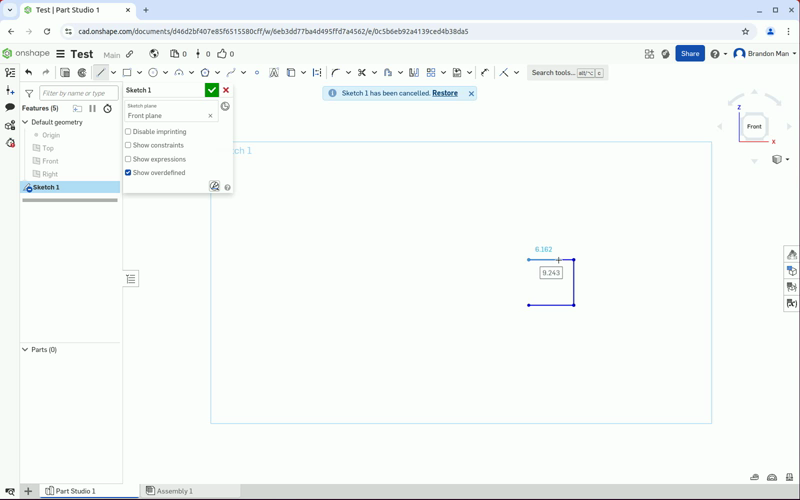
mouse_move(528, 282)
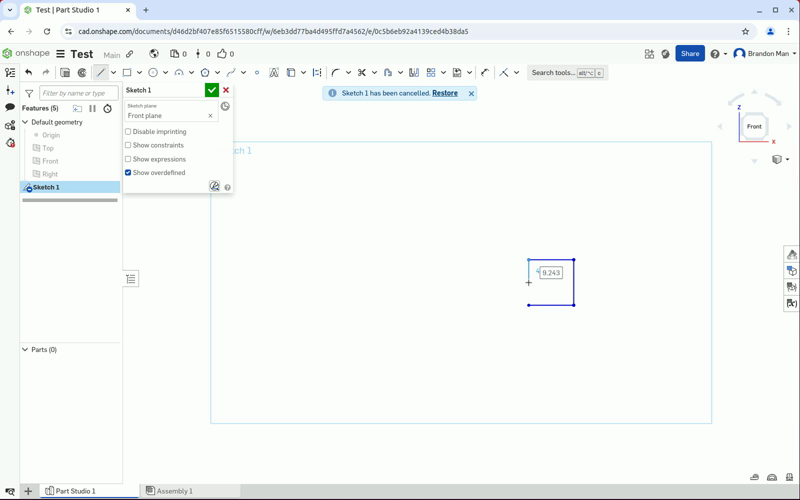
click(528, 282)
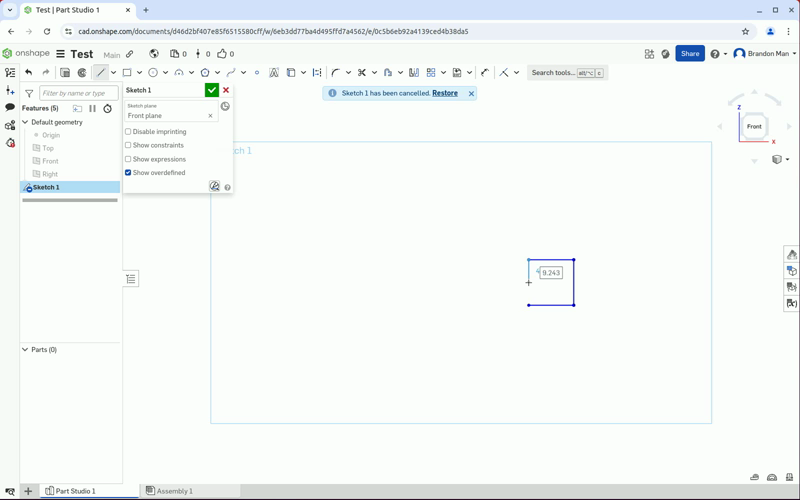
key_up(shift)
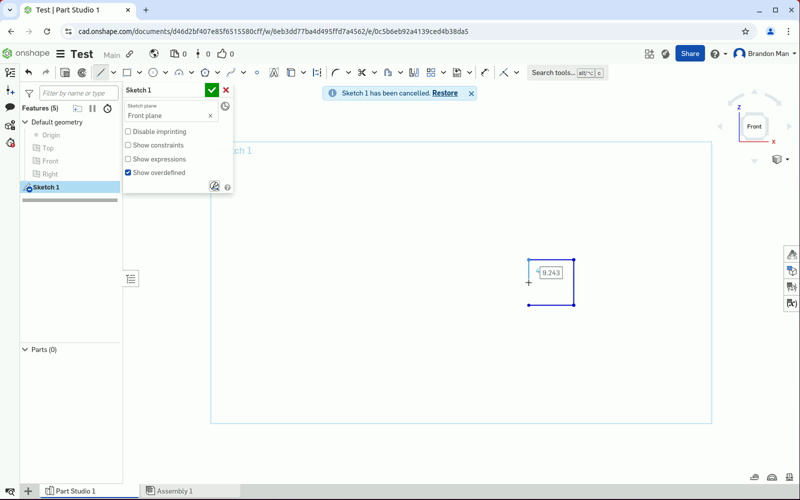
mouse_move(558, 282)
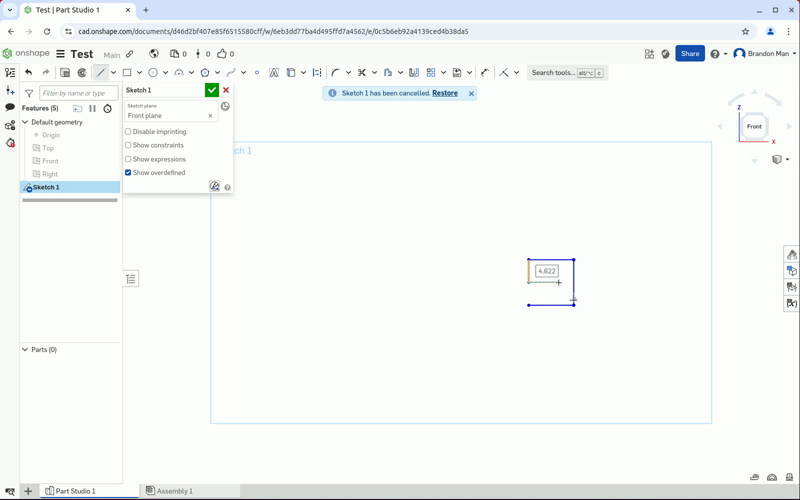
key_down(shift)
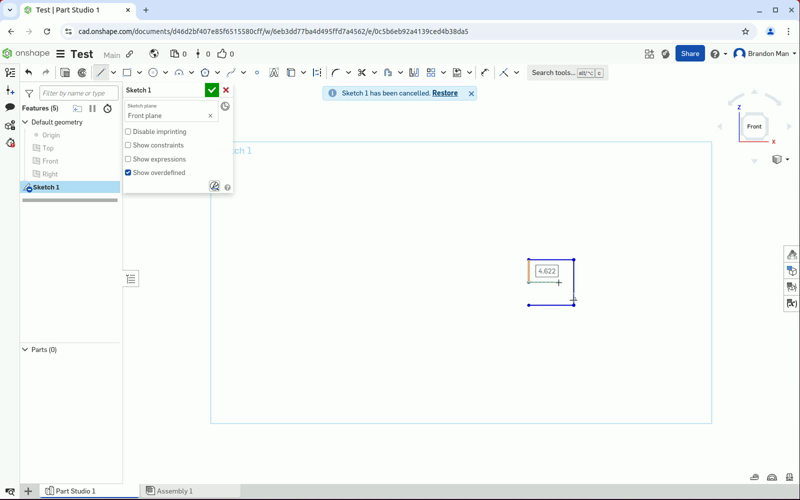
mouse_move(528, 305)
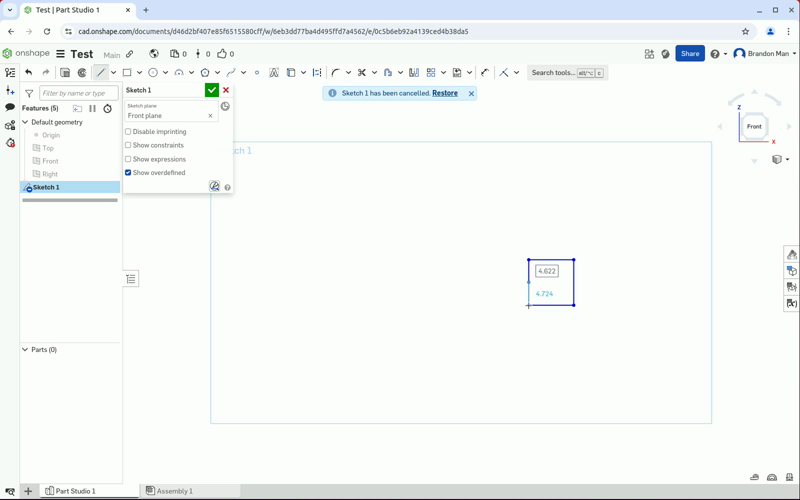
key_up(shift)
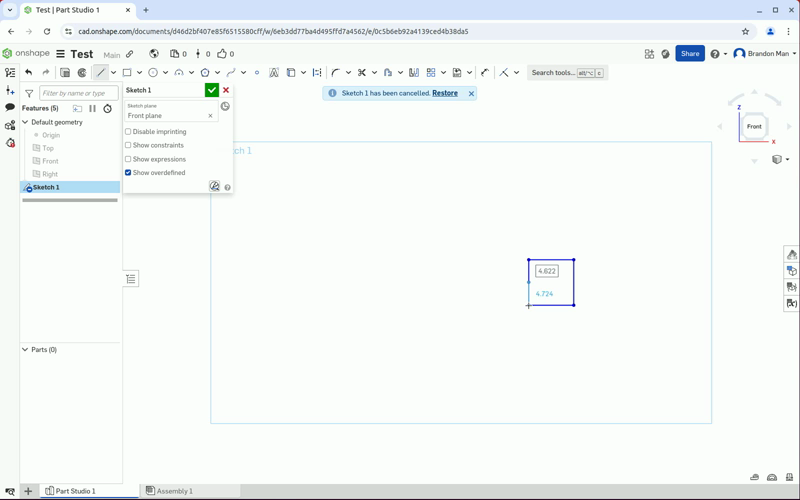
click(528, 305)
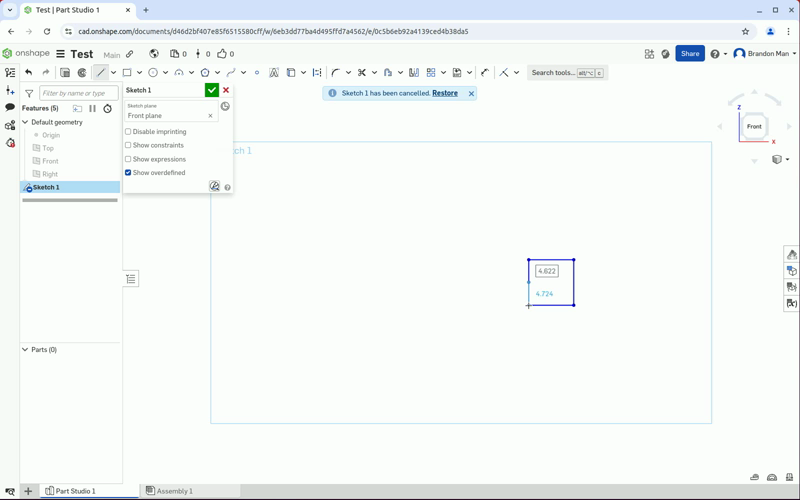
key(esc)
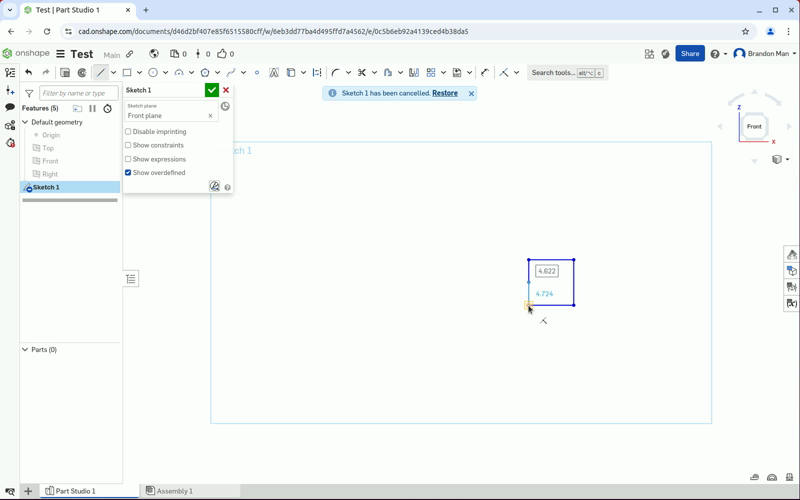
mouse_move(538, 280)
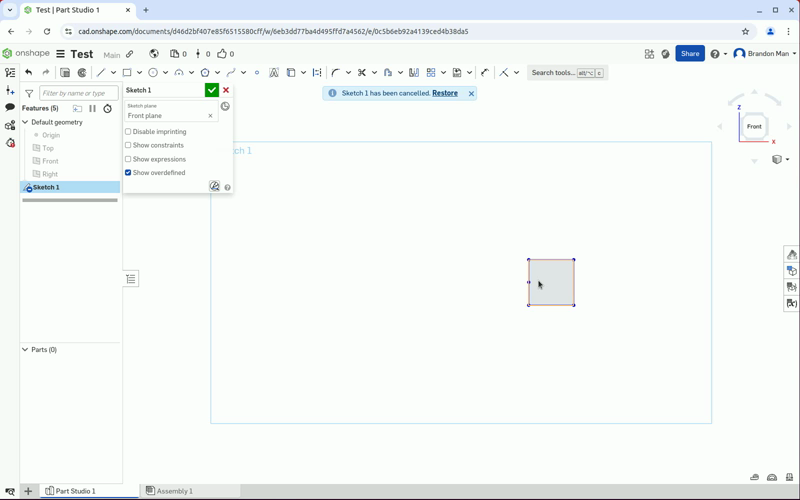
click(538, 280)
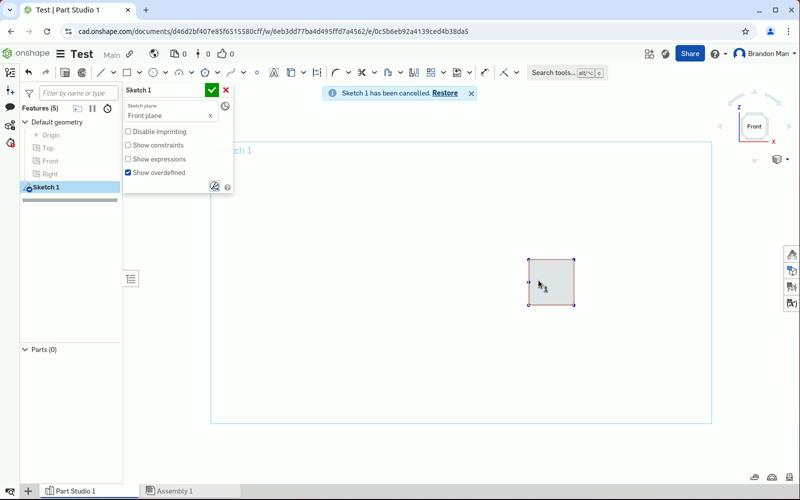
mouse_move(73, 352)
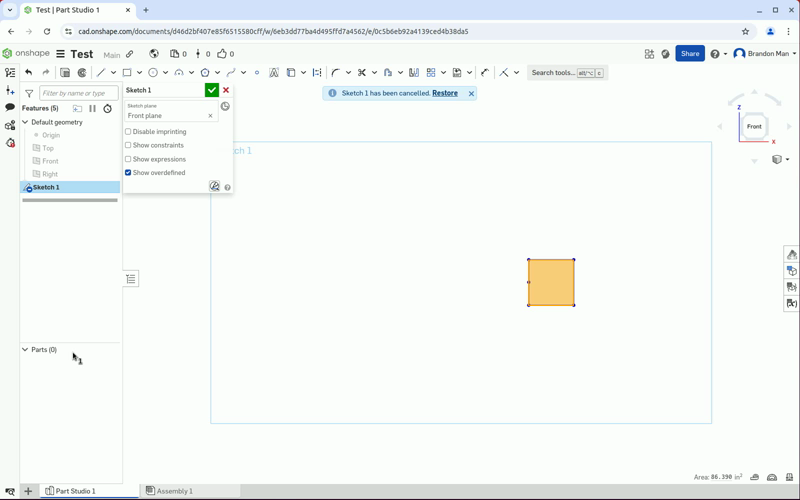
key(shift+y)
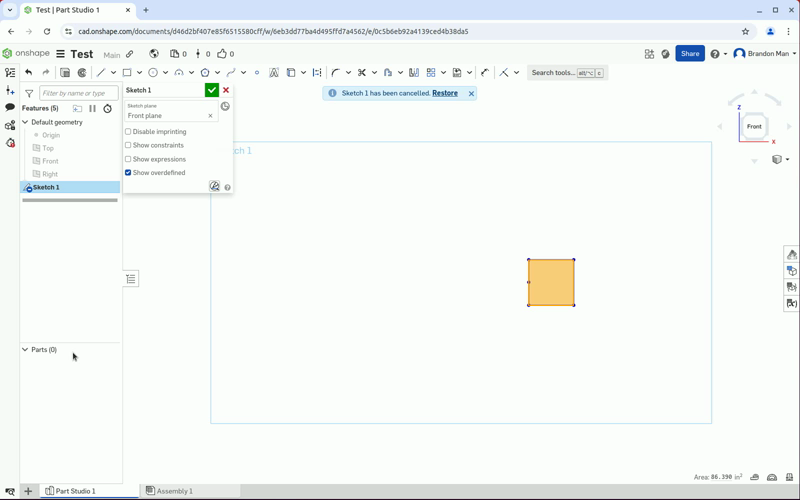
key(shift+e)
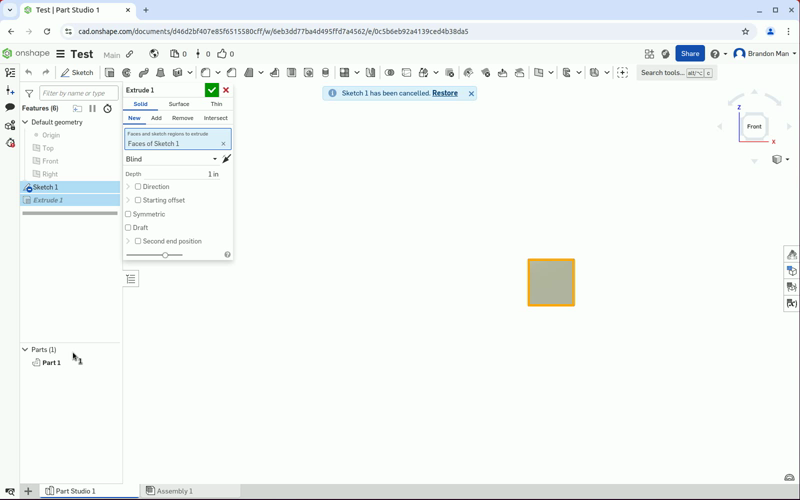
mouse_move(143, 106)
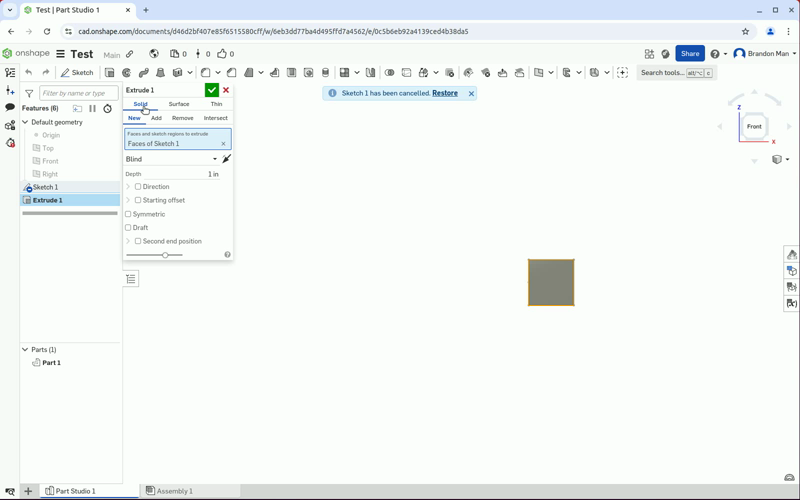
click(143, 106)
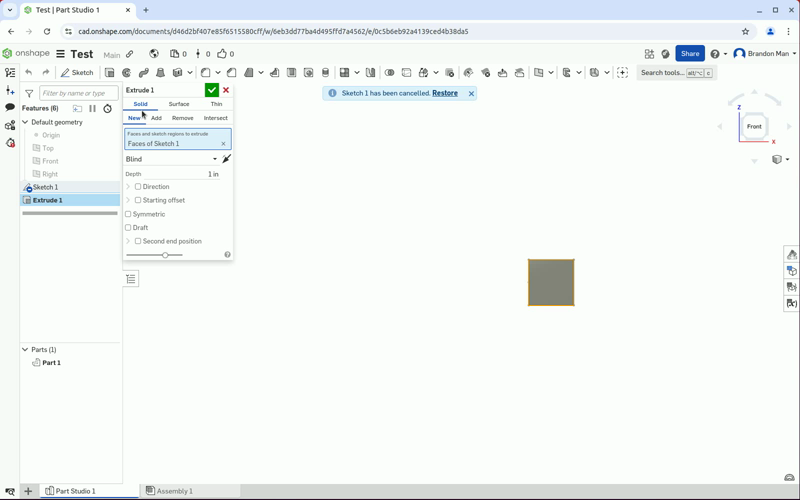
mouse_move(137, 120)
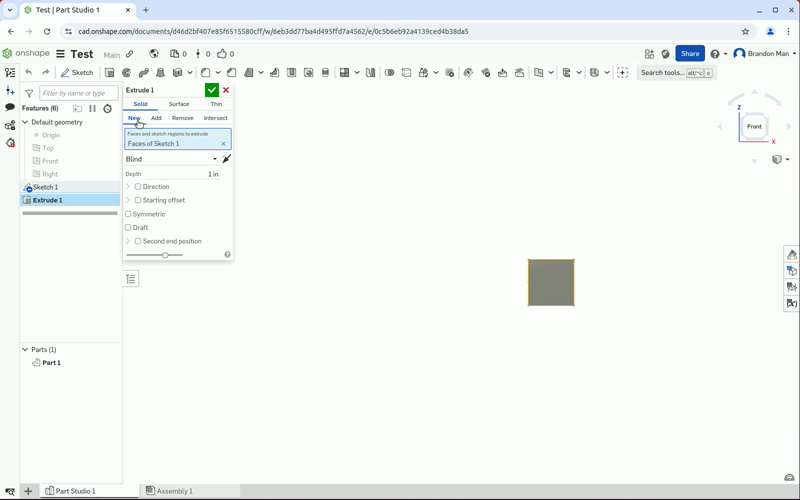
click(137, 120)
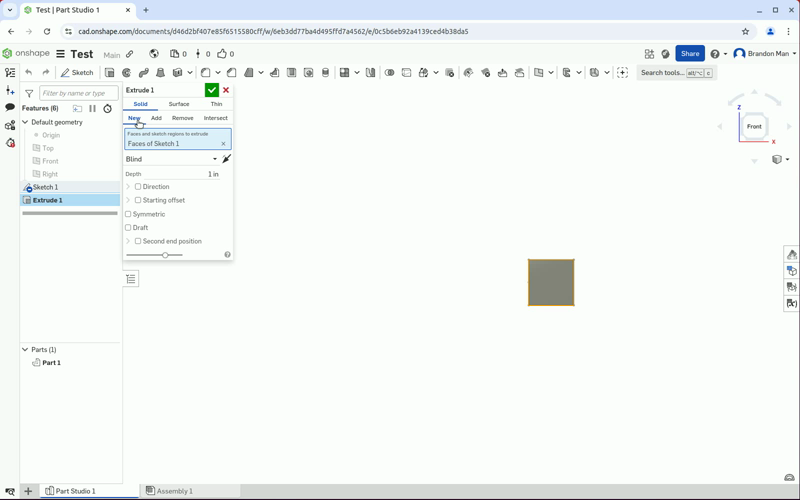
key(tab, 4)
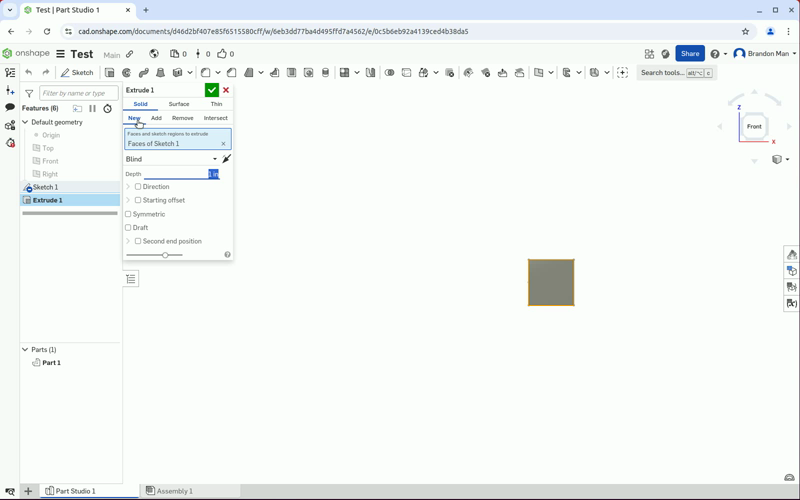
text(46.216)
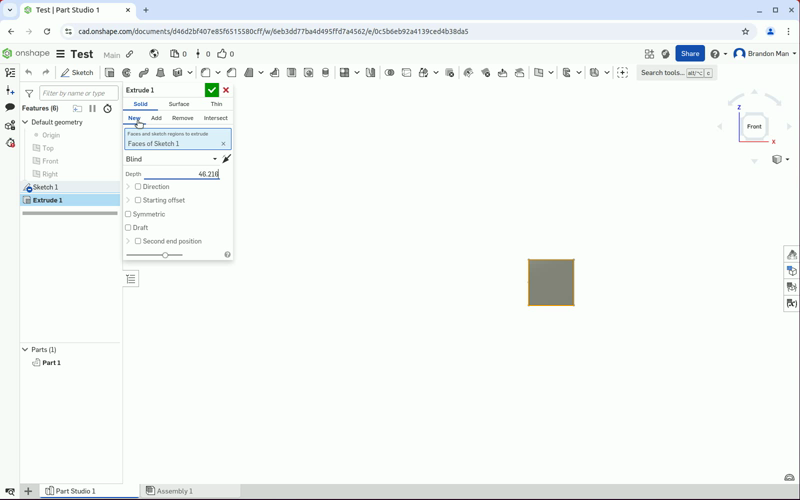
key(tab, 3)
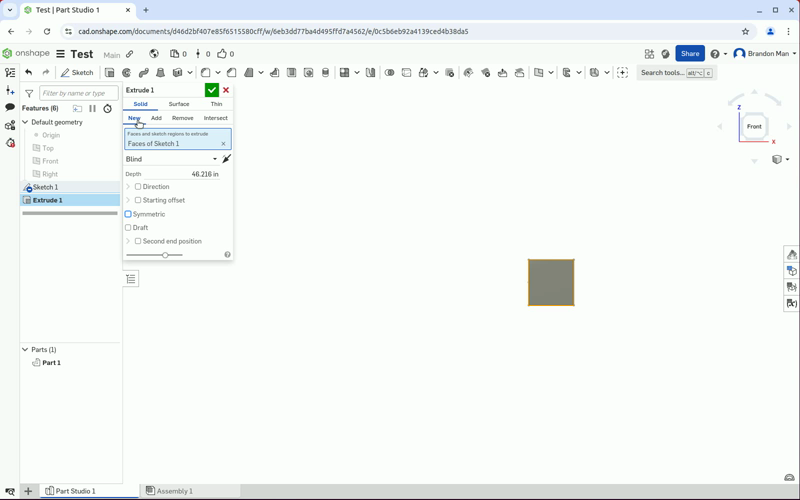
key(space)
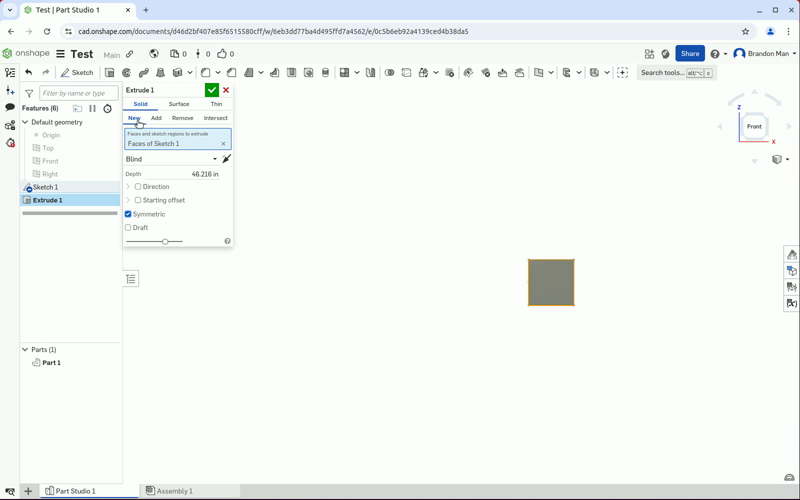
key(enter)
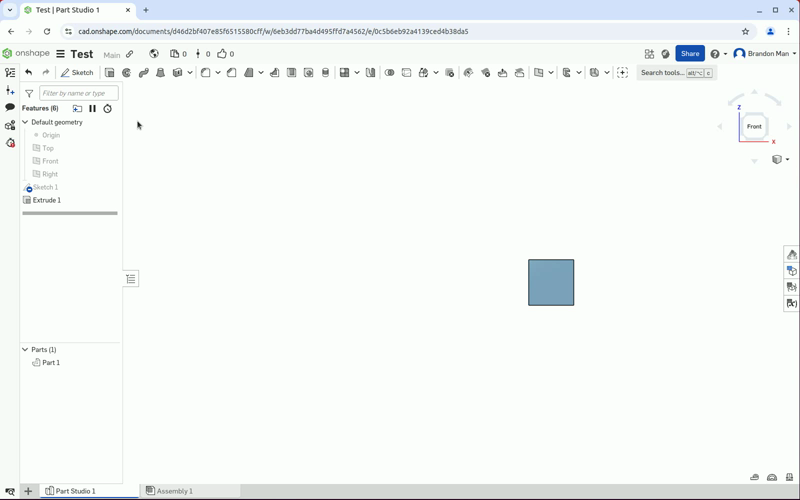
key(shift+h)
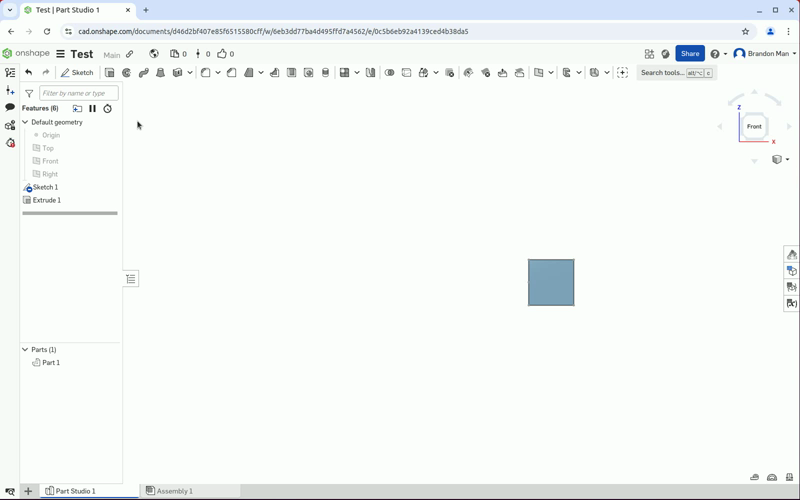
key(shift+h)
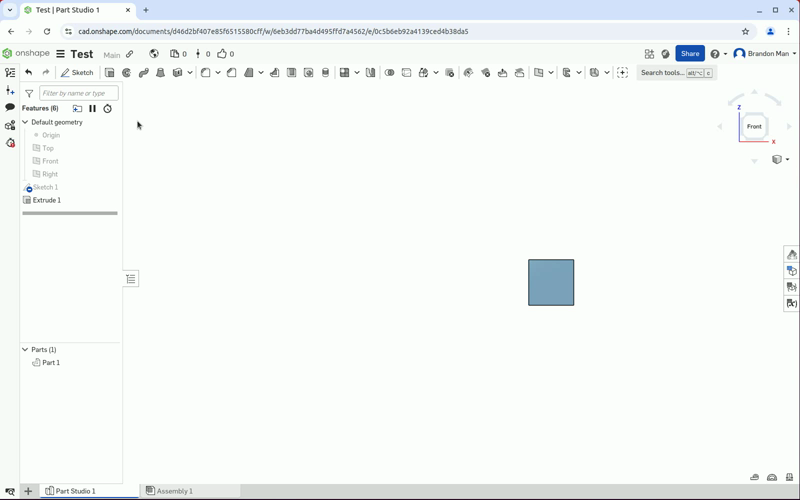
mouse_move(73, 189)
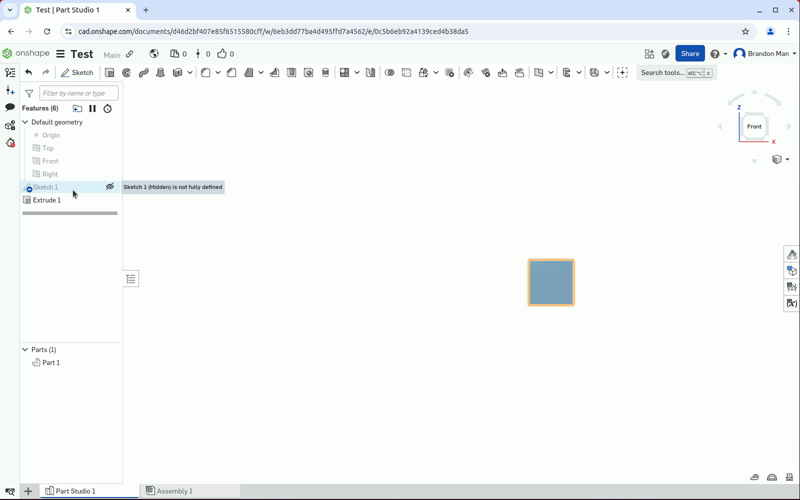
click(73, 189)
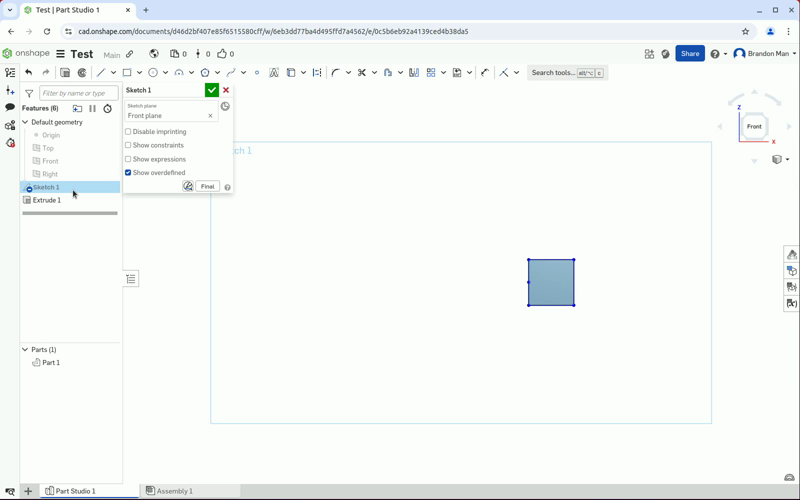
mouse_move(229, 92)
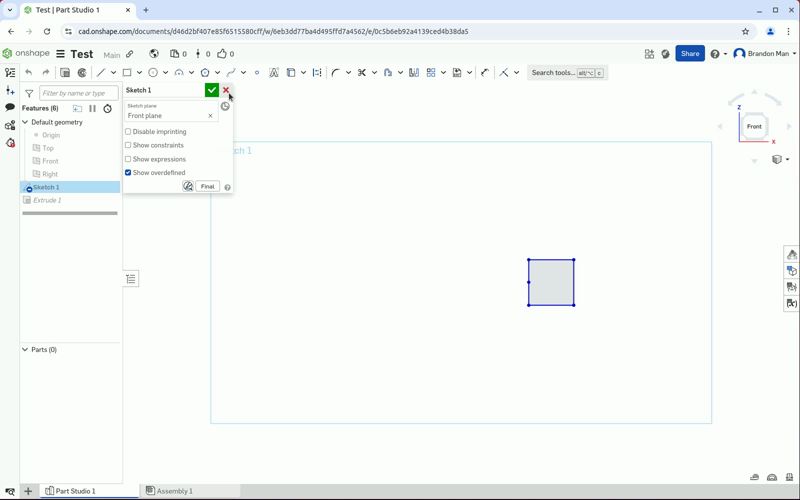
click(229, 92)
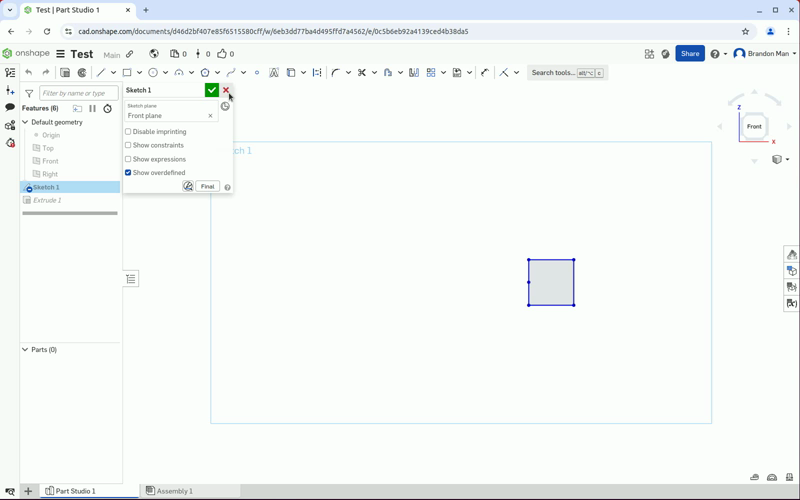
key(shift+s)
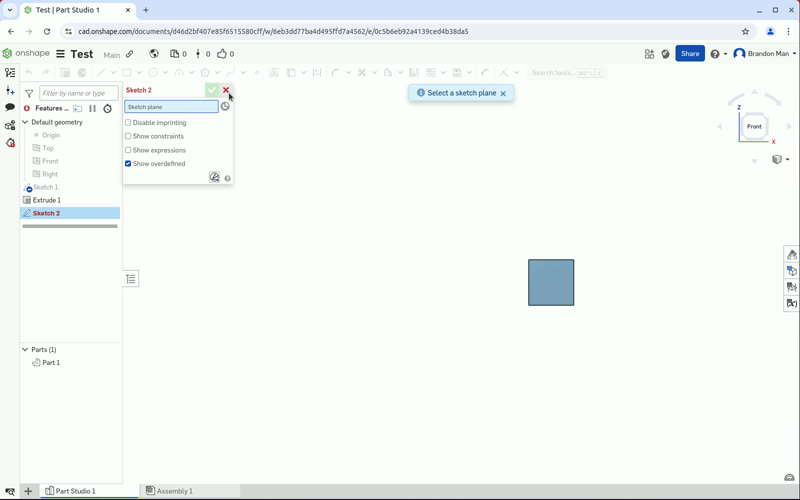
mouse_move(73, 163)
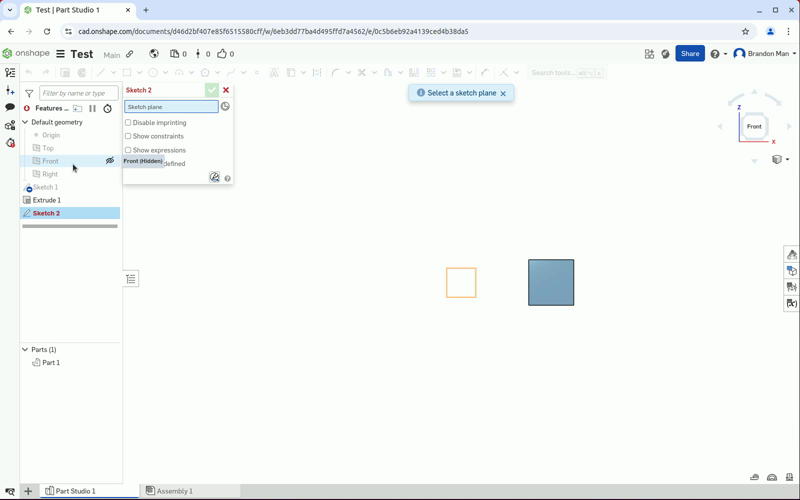
click(73, 163)
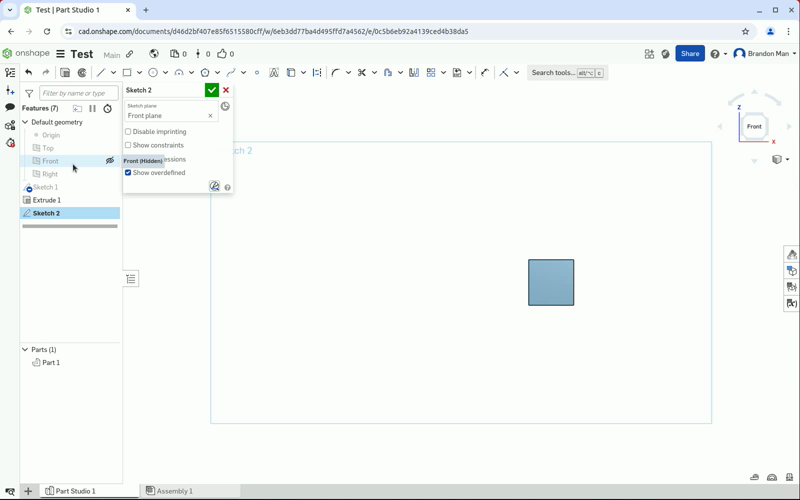
mouse_move(73, 352)
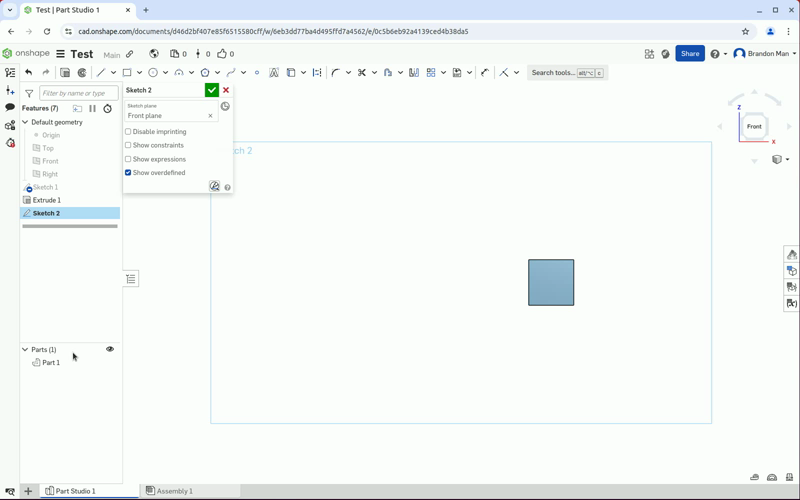
key(y)
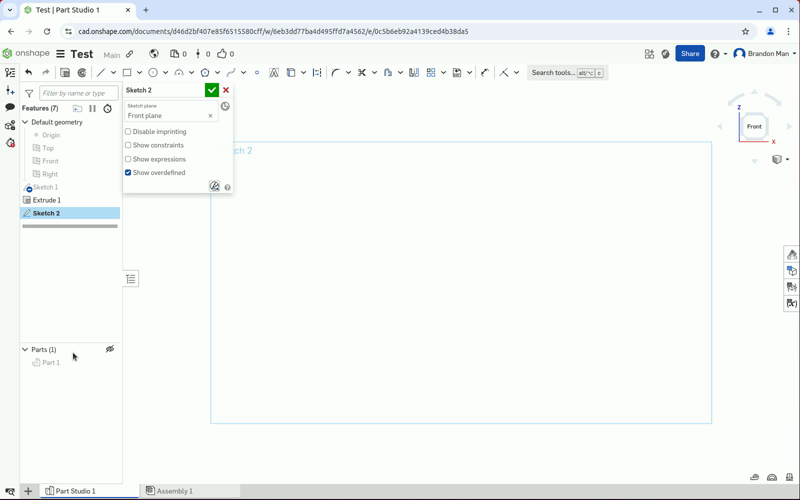
key(l)
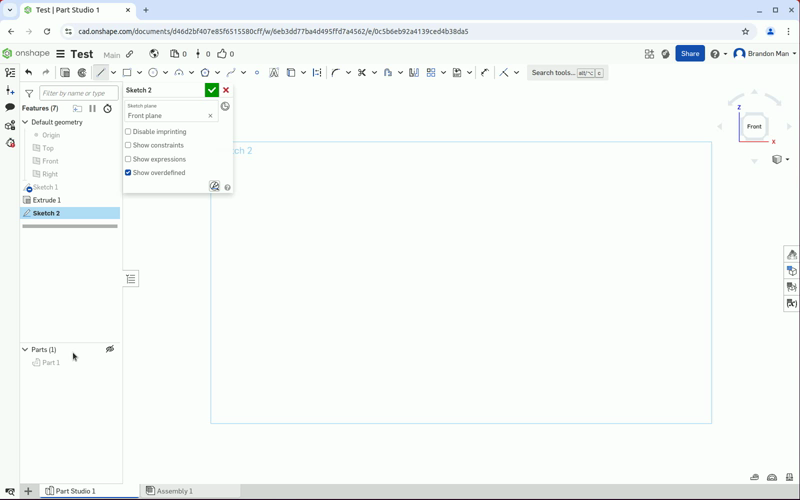
key_down(shift)
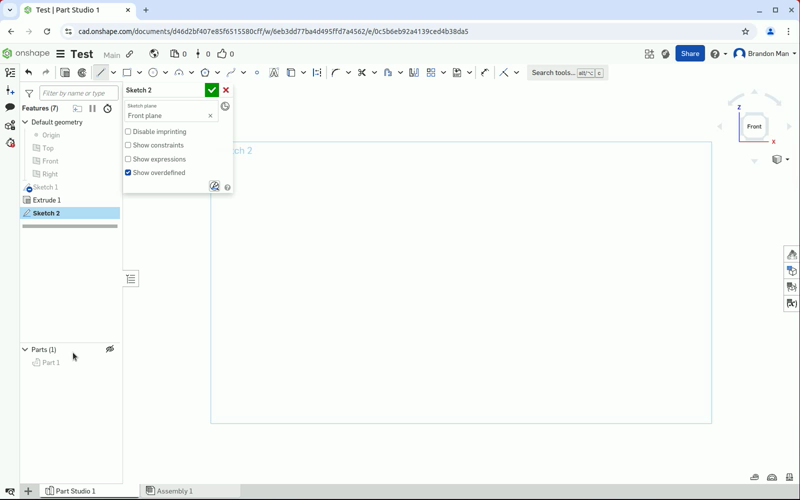
mouse_move(438, 305)
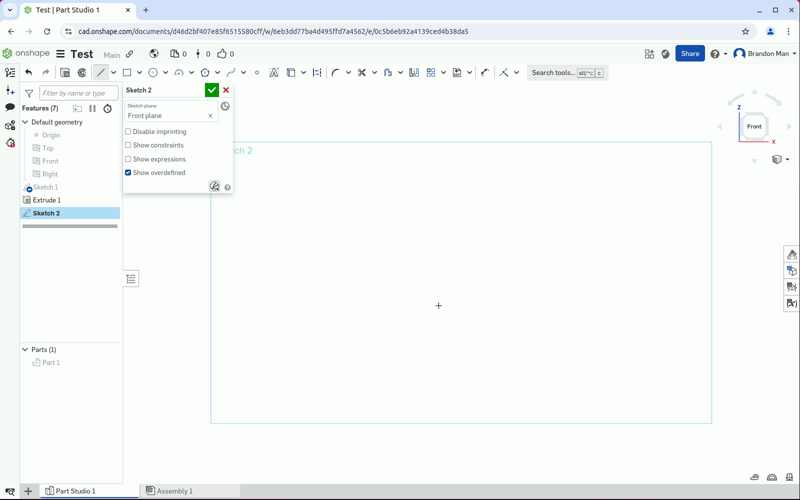
click(438, 305)
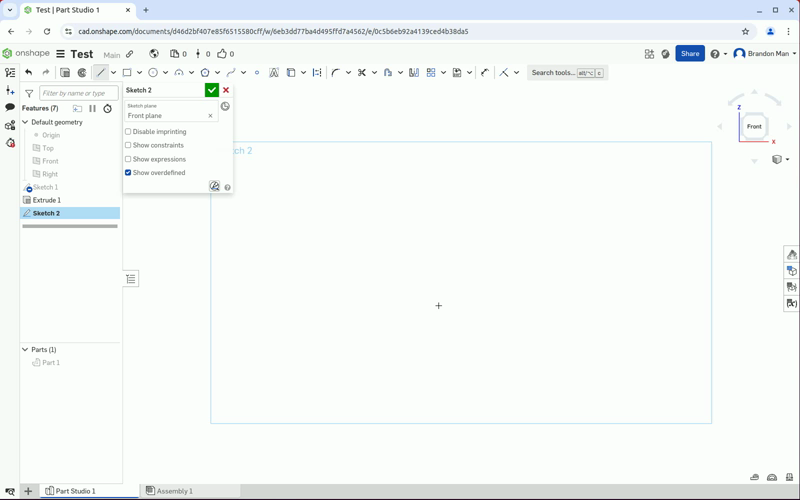
key_up(shift)
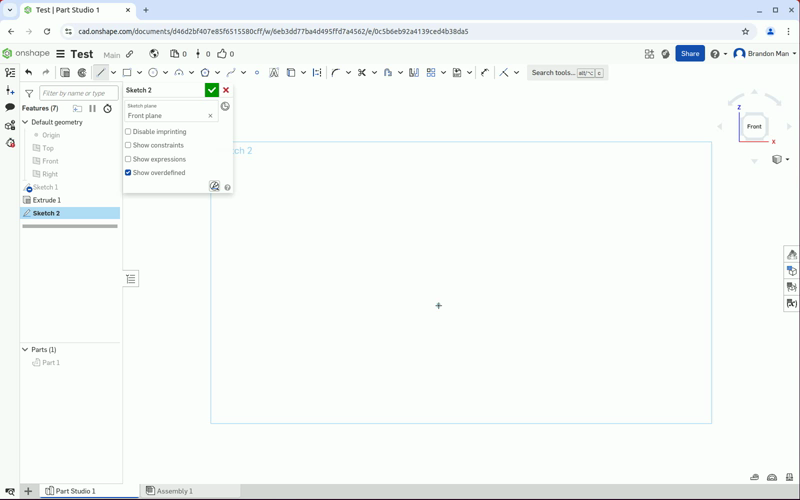
key_down(shift)
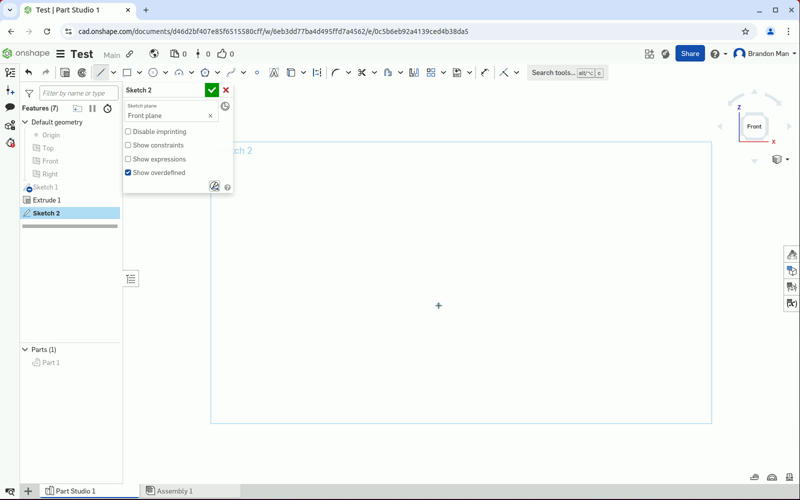
mouse_move(468, 305)
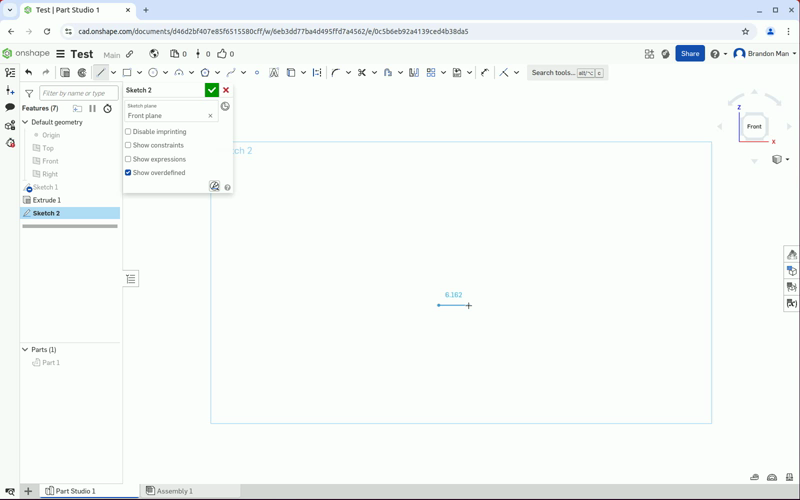
mouse_move(483, 305)
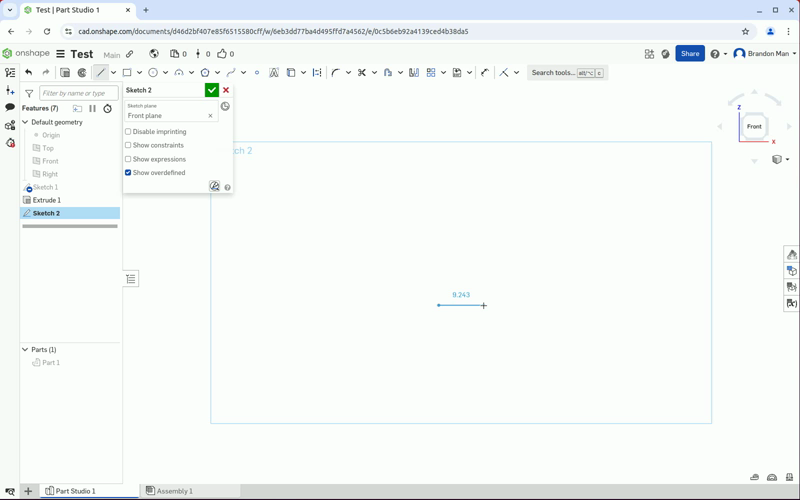
click(483, 305)
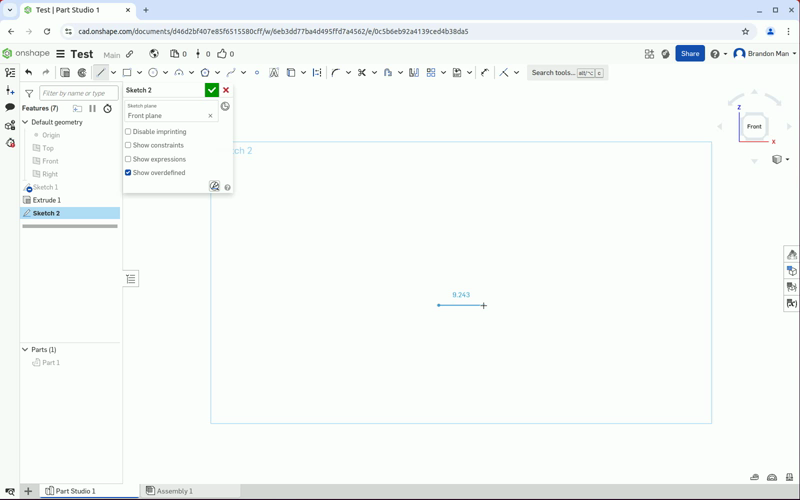
key_up(shift)
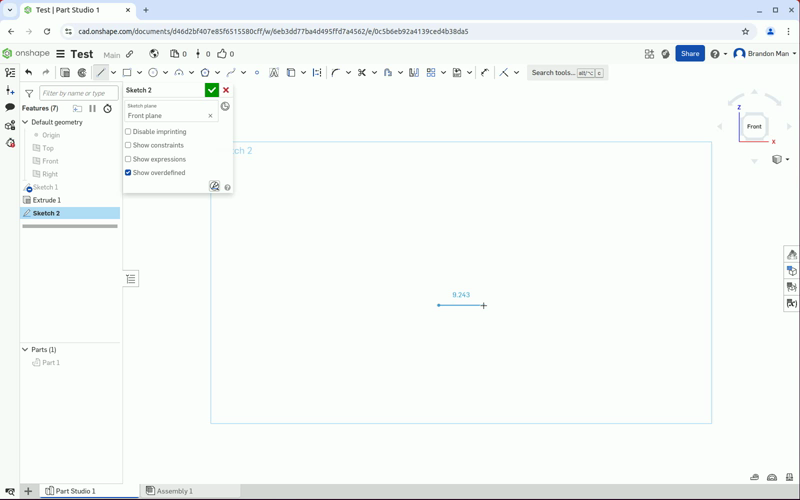
key_down(shift)
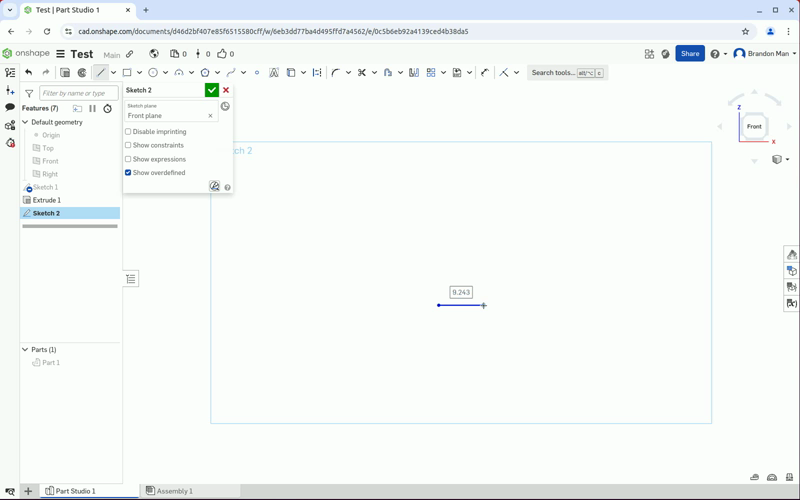
mouse_move(513, 305)
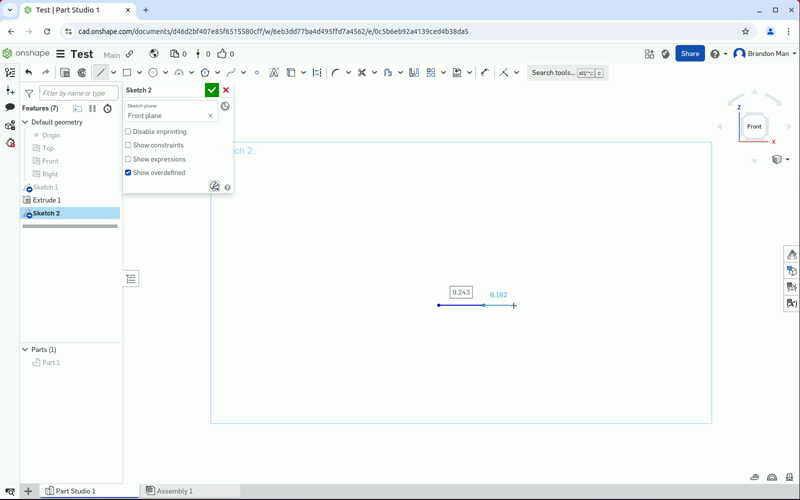
mouse_move(483, 282)
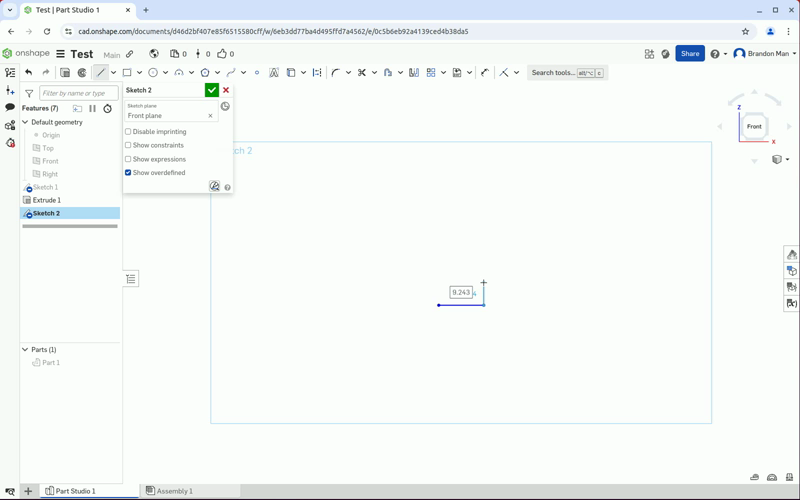
click(483, 282)
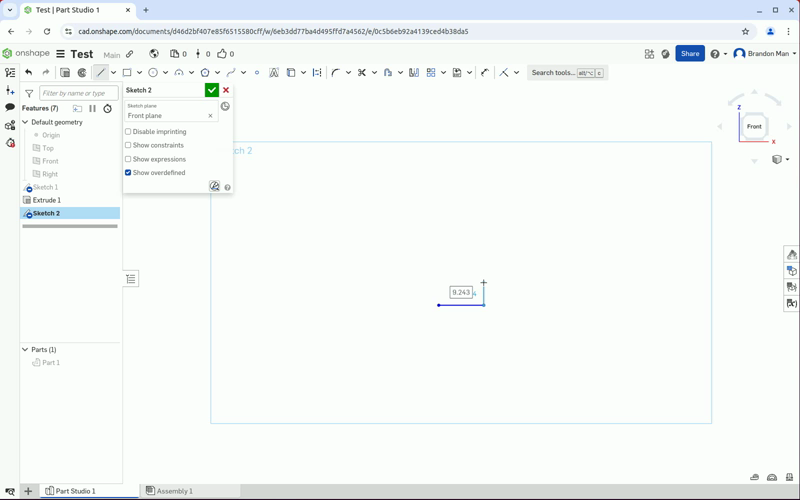
key_up(shift)
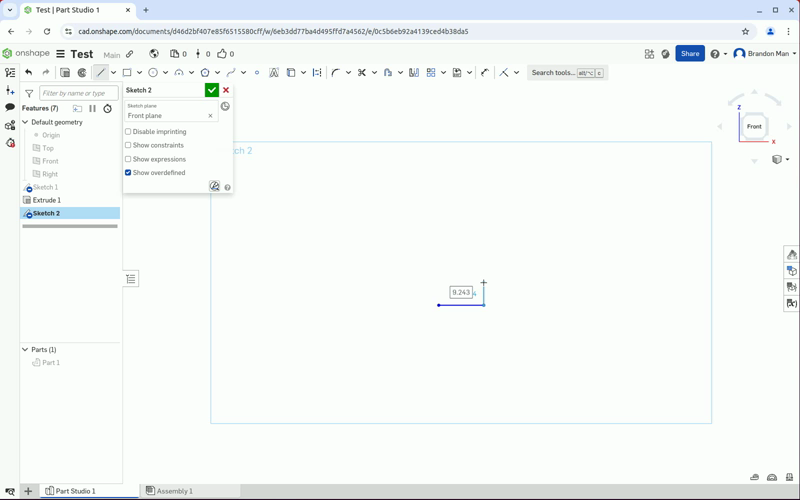
key_down(shift)
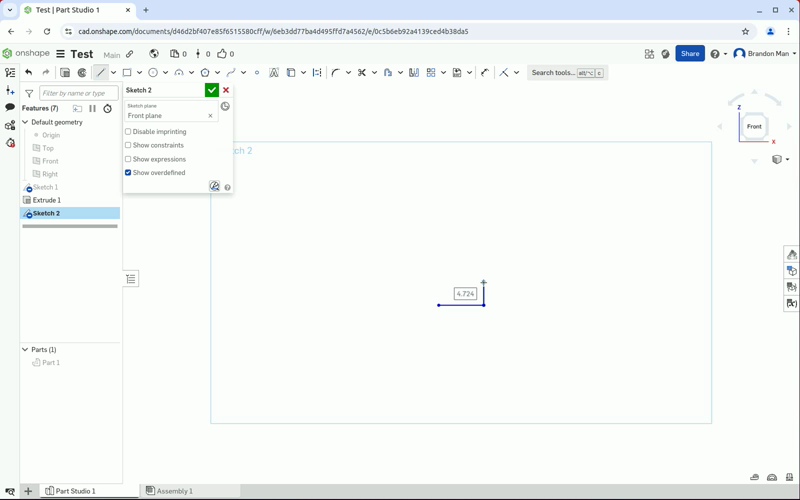
mouse_move(513, 282)
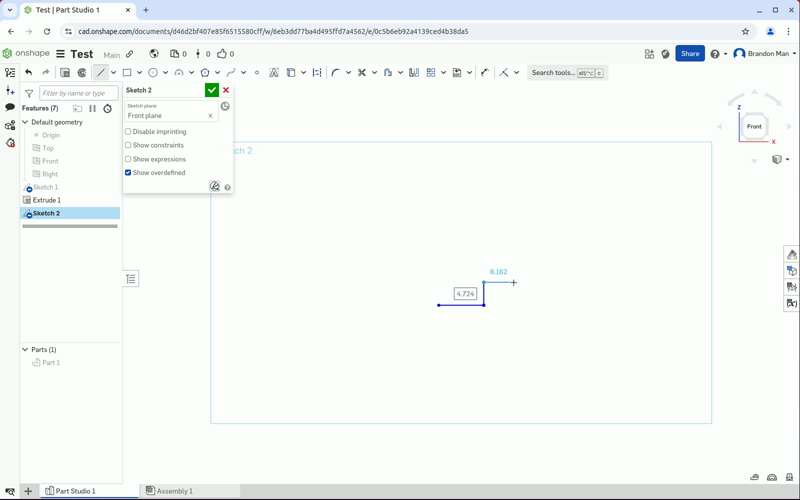
mouse_move(461, 282)
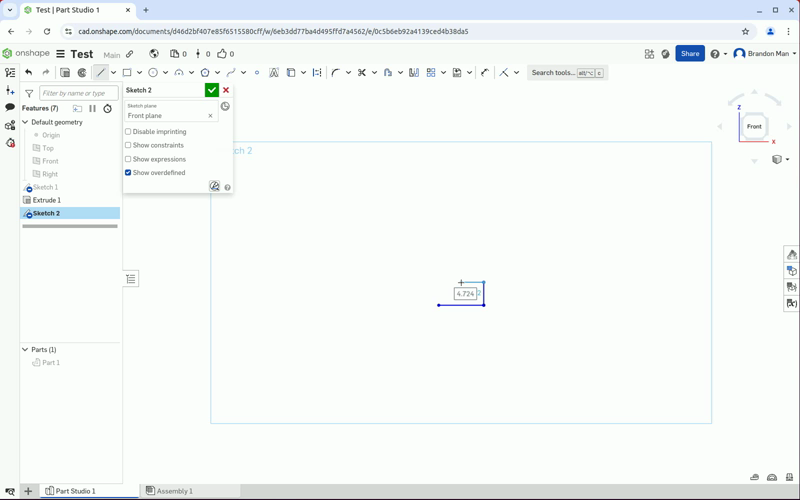
click(461, 282)
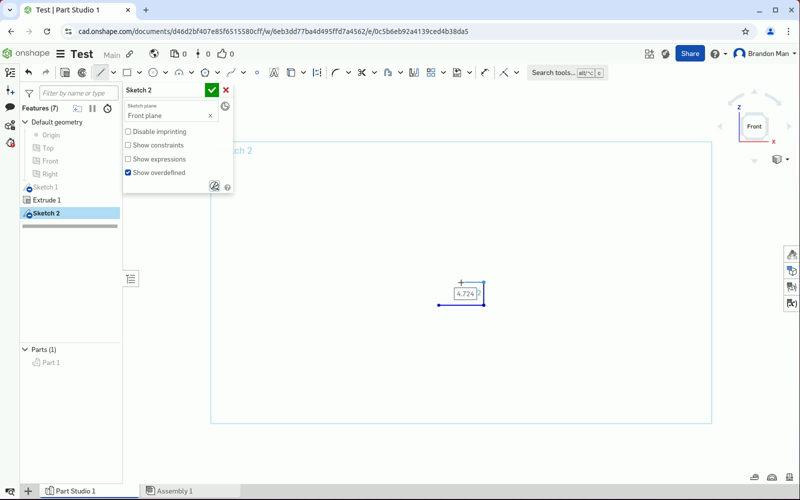
key_up(shift)
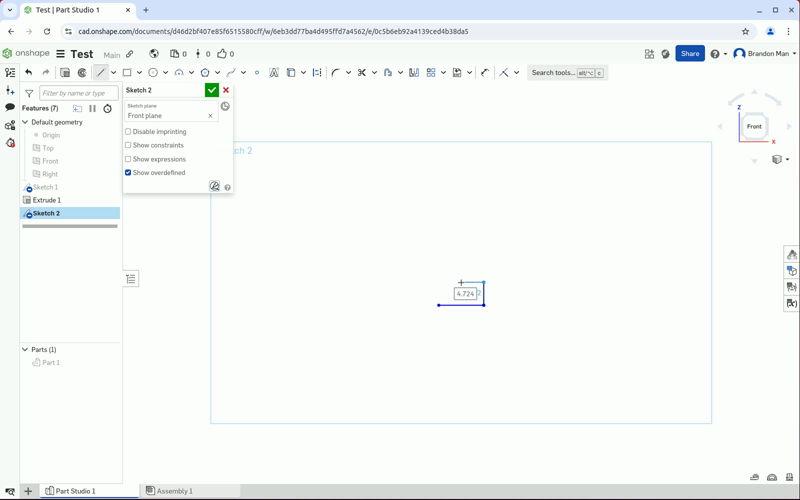
key_down(shift)
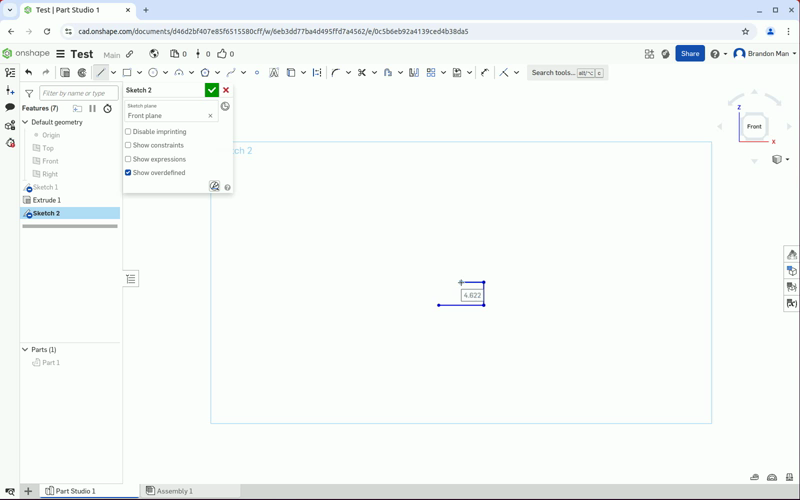
mouse_move(491, 282)
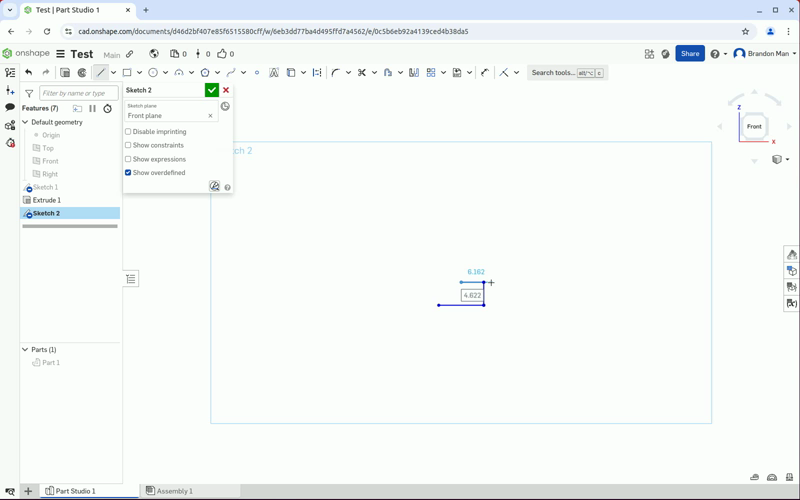
mouse_move(438, 282)
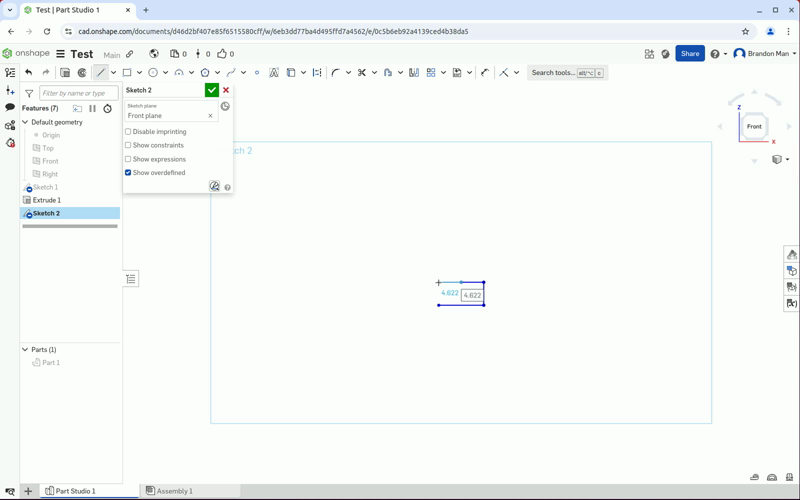
click(438, 282)
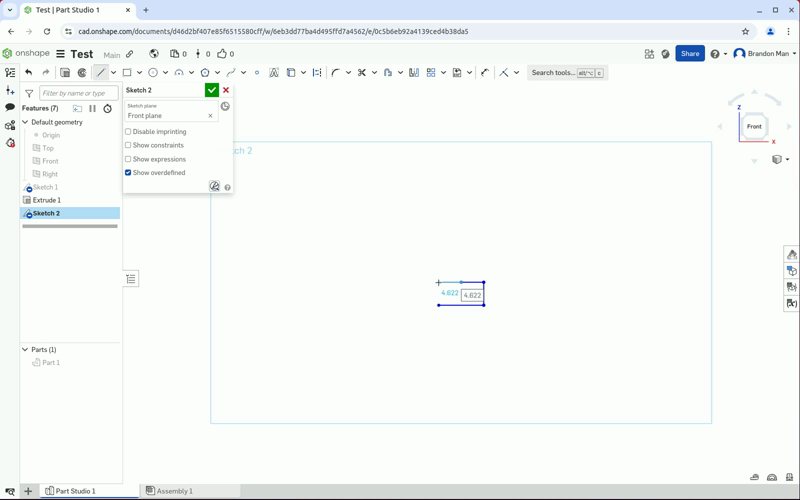
key_up(shift)
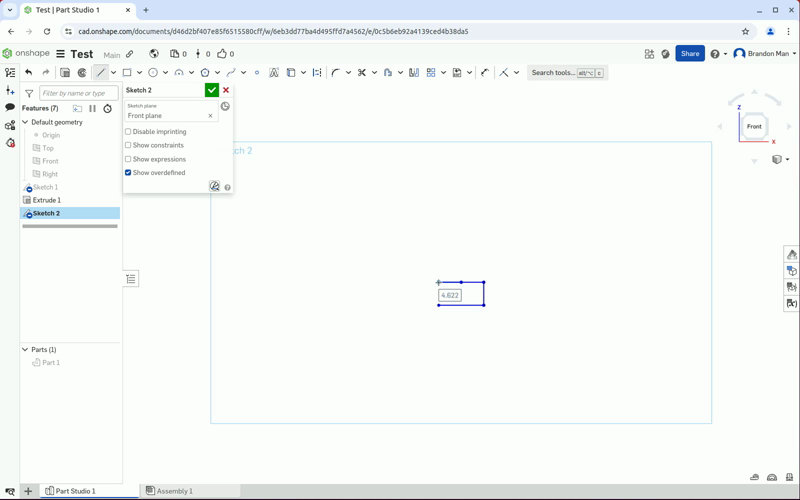
mouse_move(468, 282)
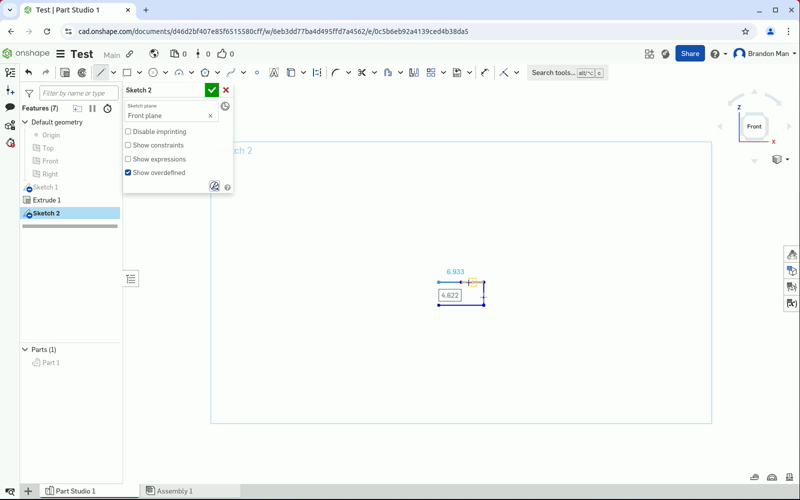
key_down(shift)
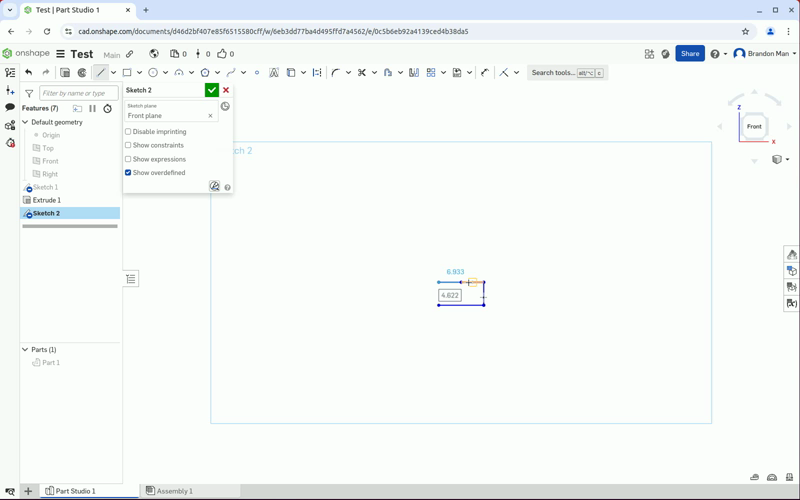
mouse_move(438, 305)
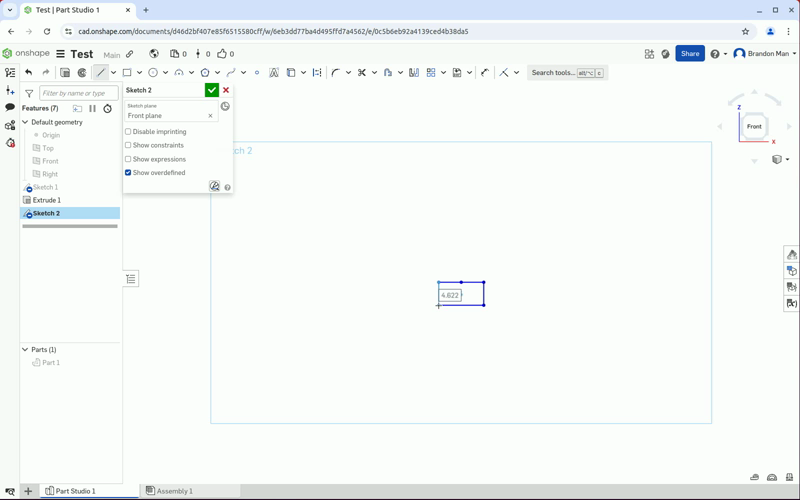
key_up(shift)
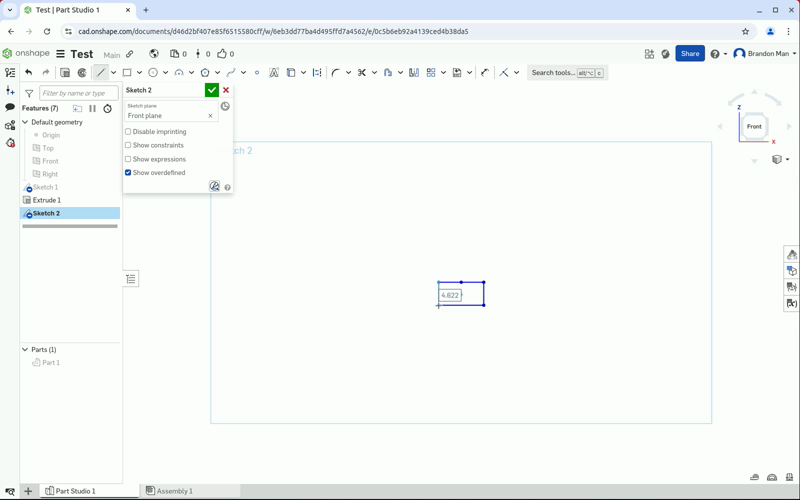
click(438, 305)
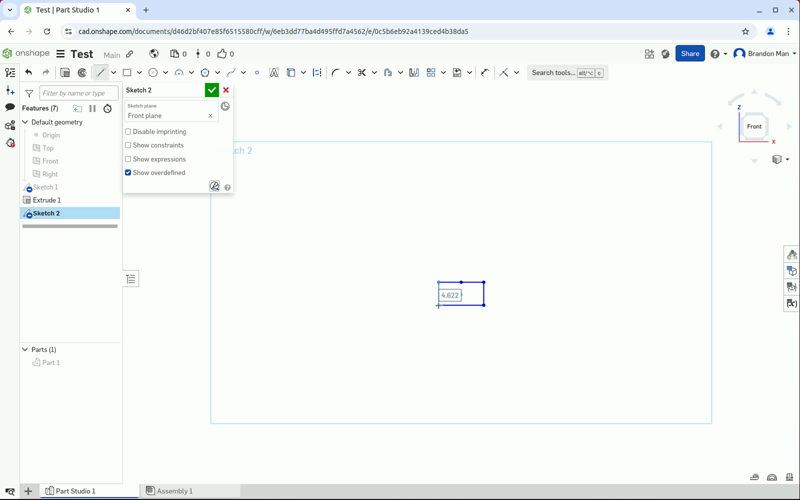
key(esc)
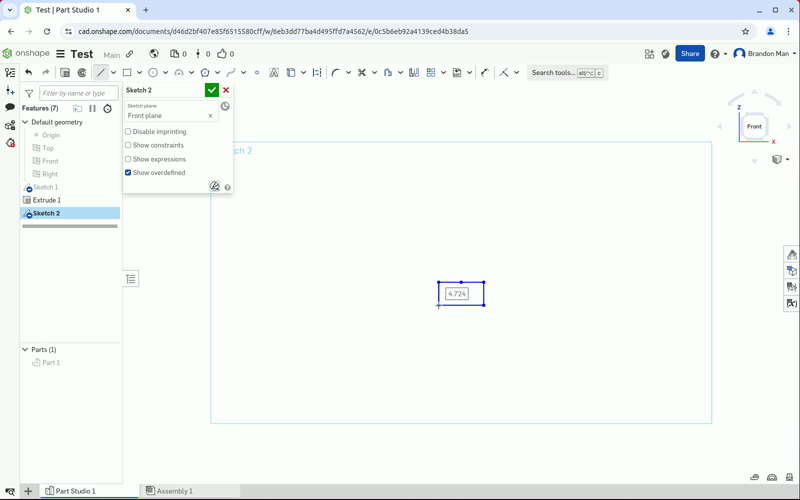
mouse_move(475, 286)
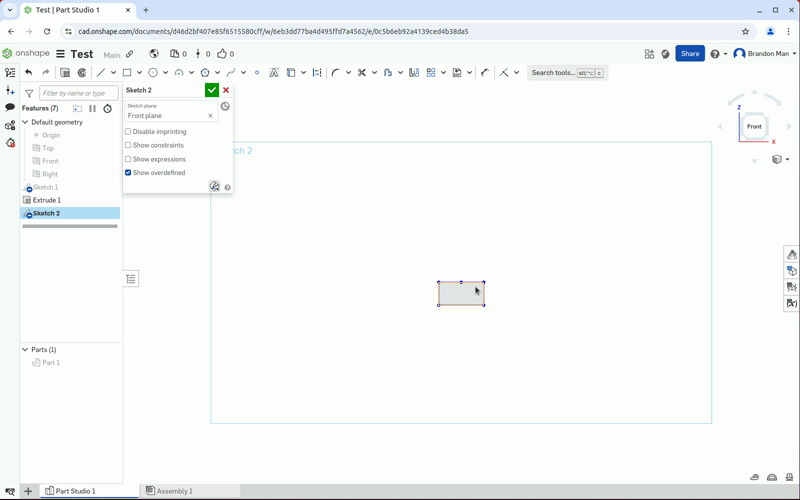
scroll(6)
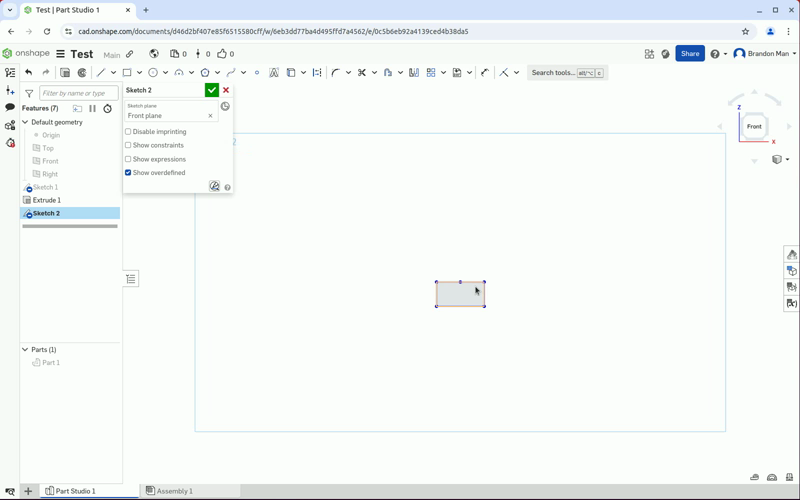
scroll(6)
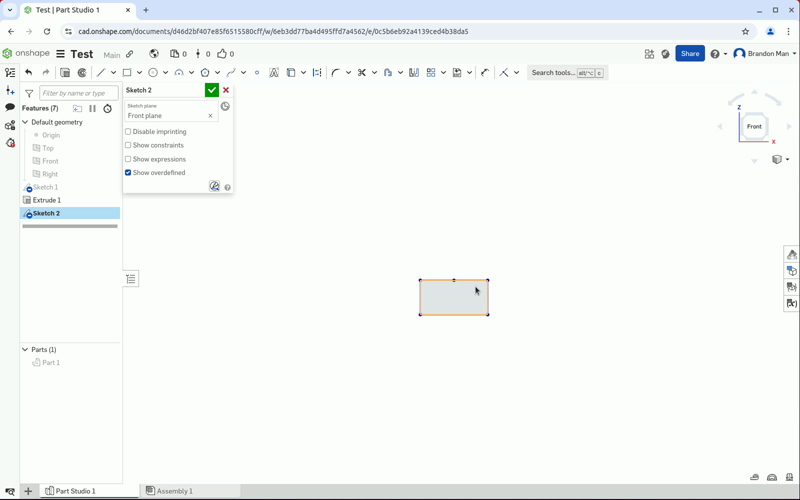
scroll(6)
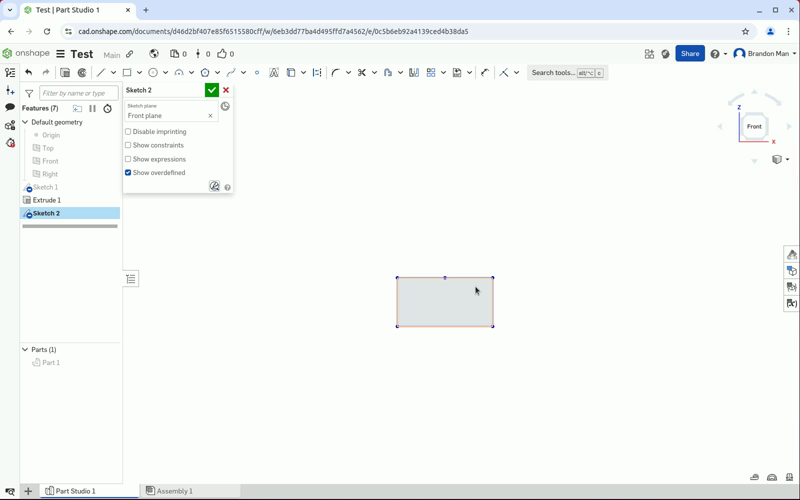
scroll(6)
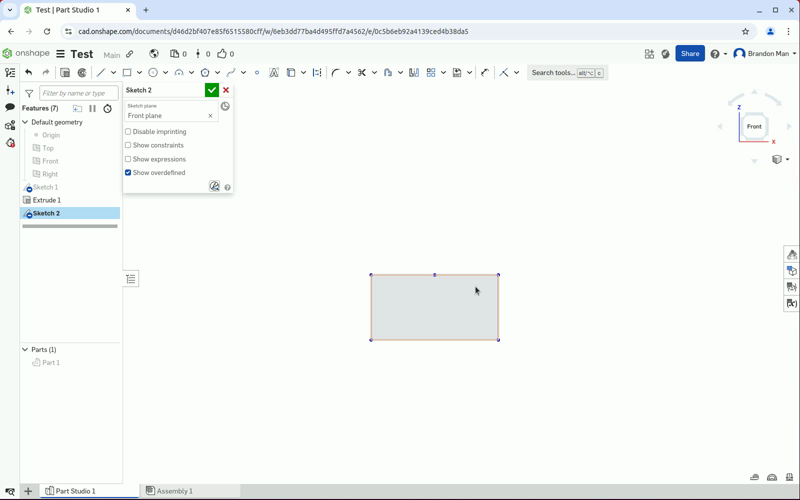
scroll(6)
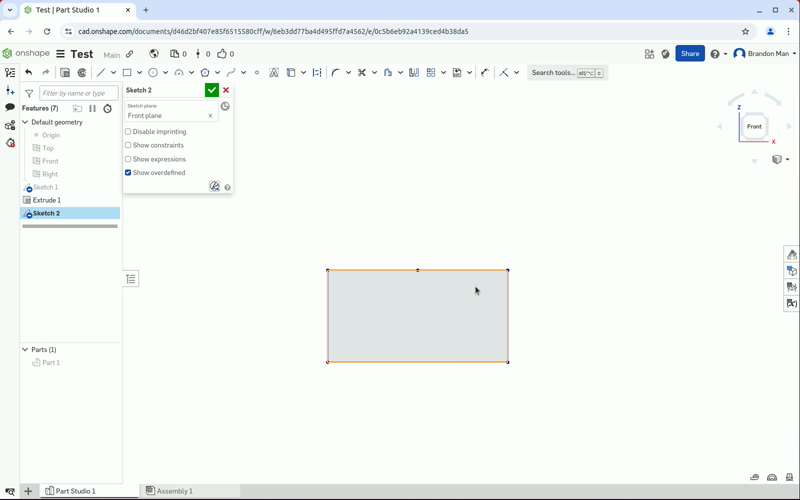
scroll(6)
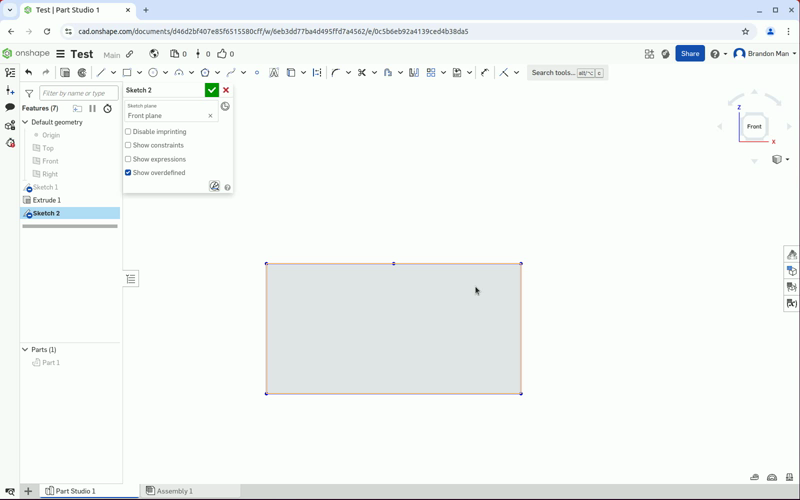
scroll(6)
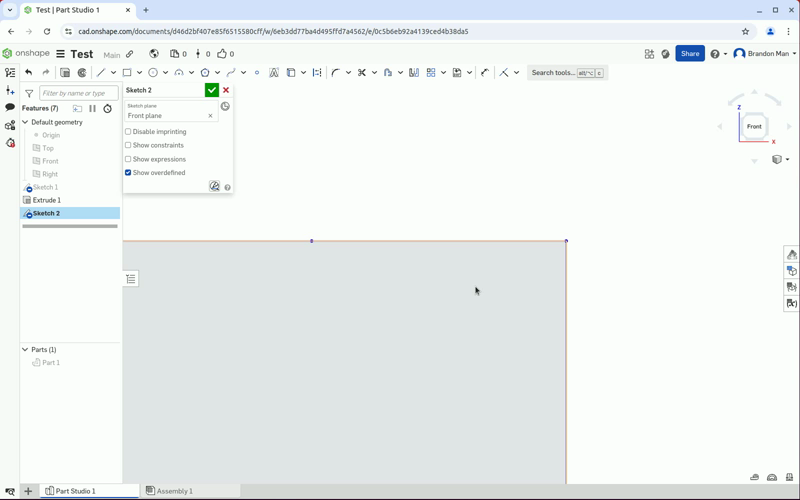
click(475, 286)
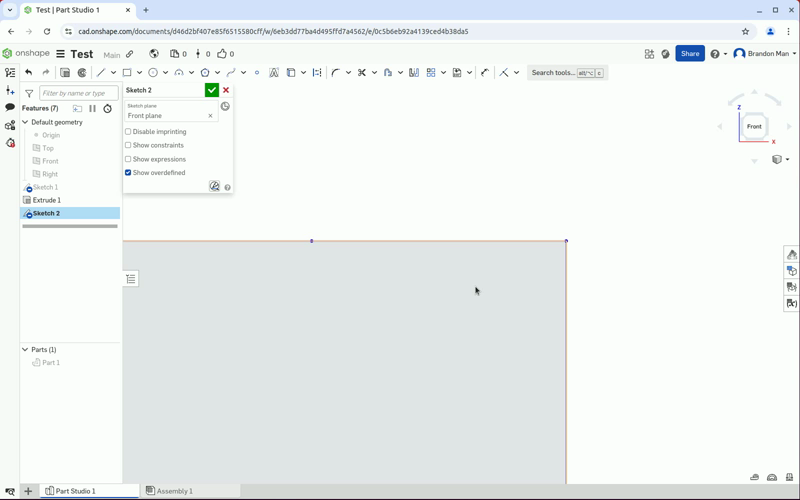
scroll(-6)
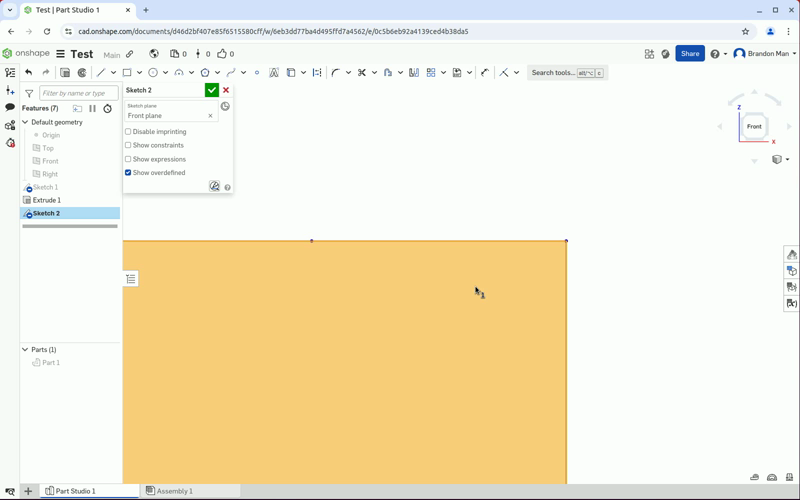
scroll(-6)
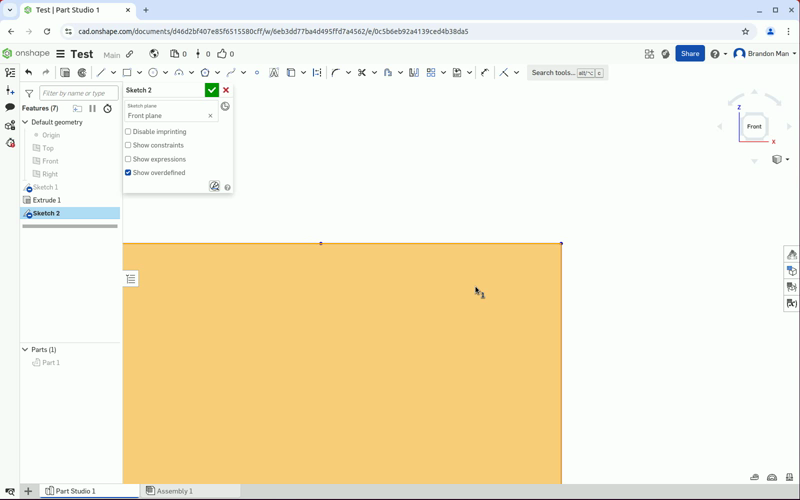
scroll(-6)
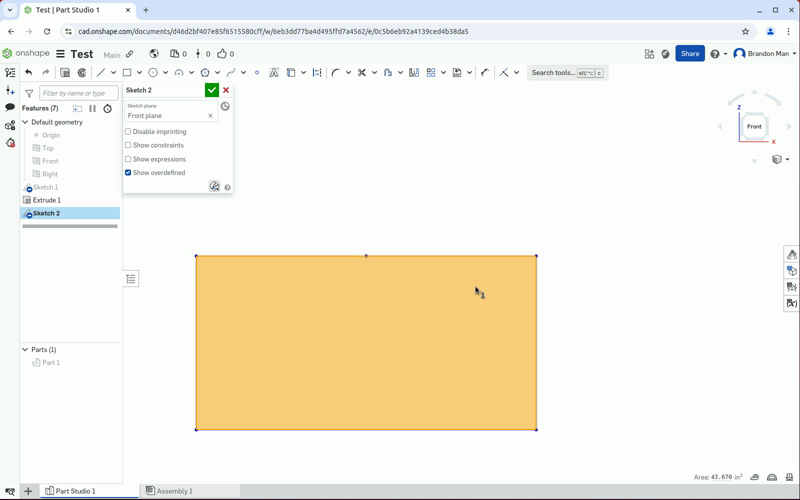
scroll(-6)
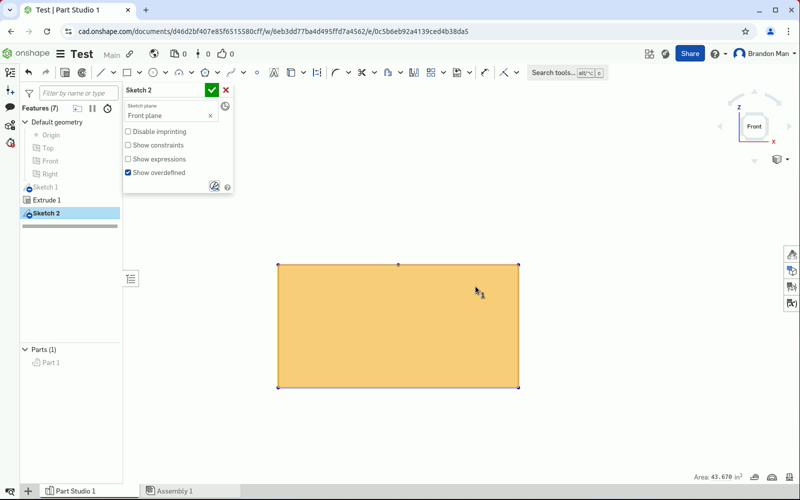
scroll(-6)
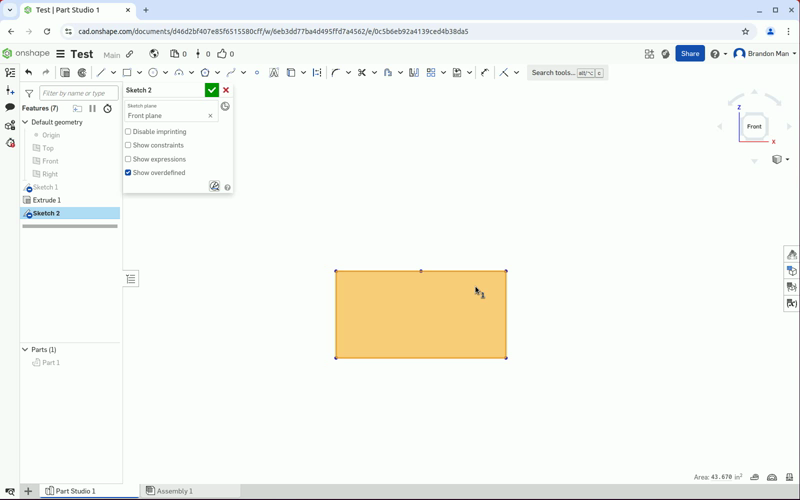
scroll(-6)
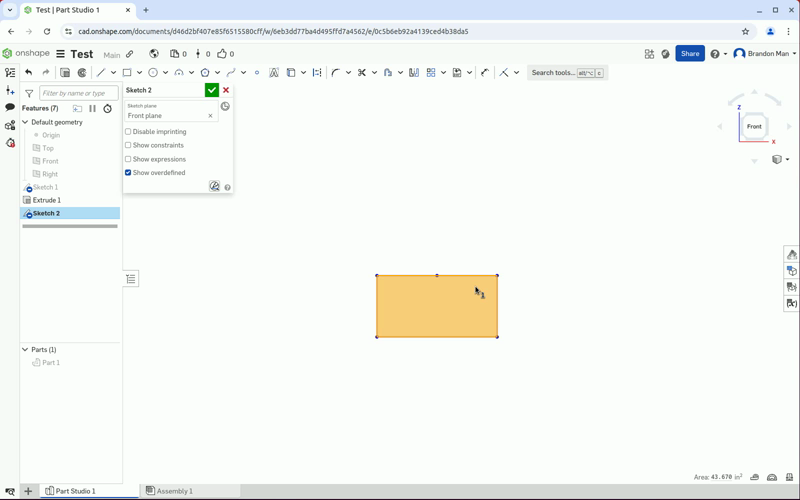
scroll(-6)
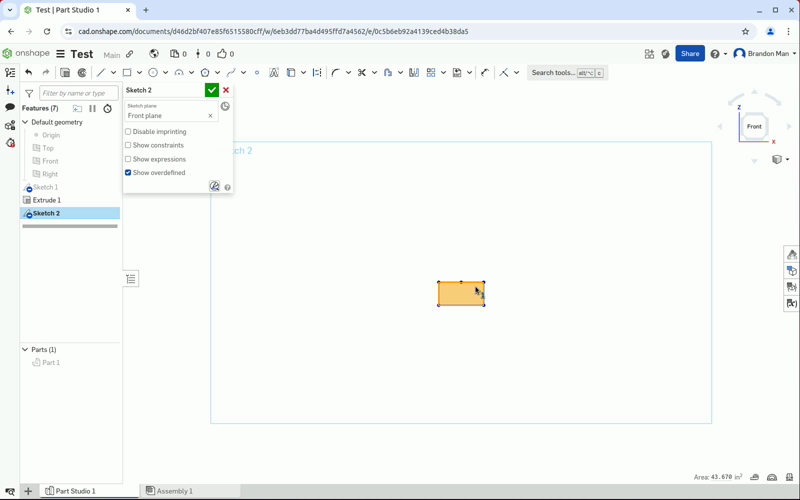
mouse_move(73, 352)
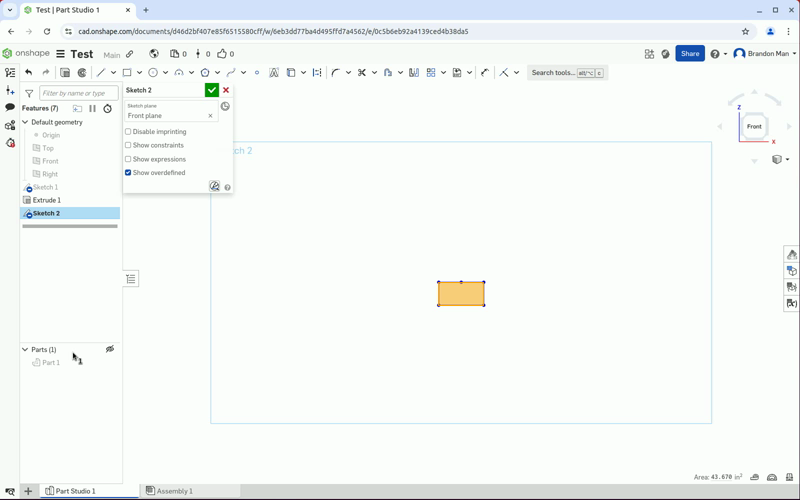
key(shift+y)
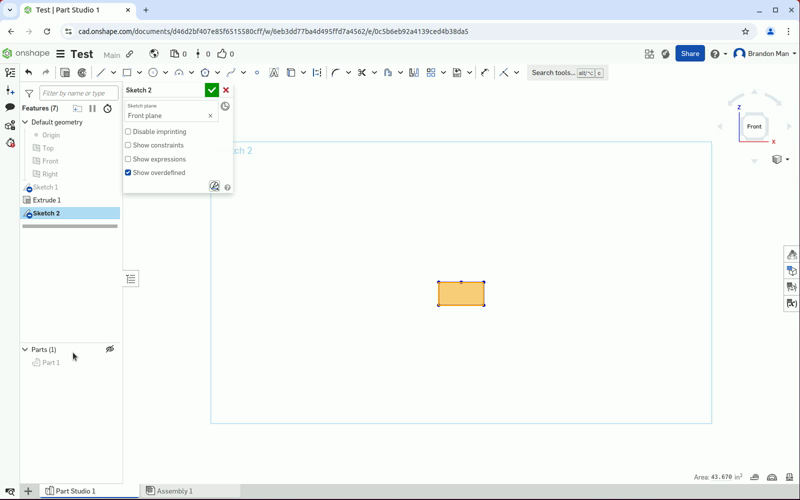
key(shift+e)
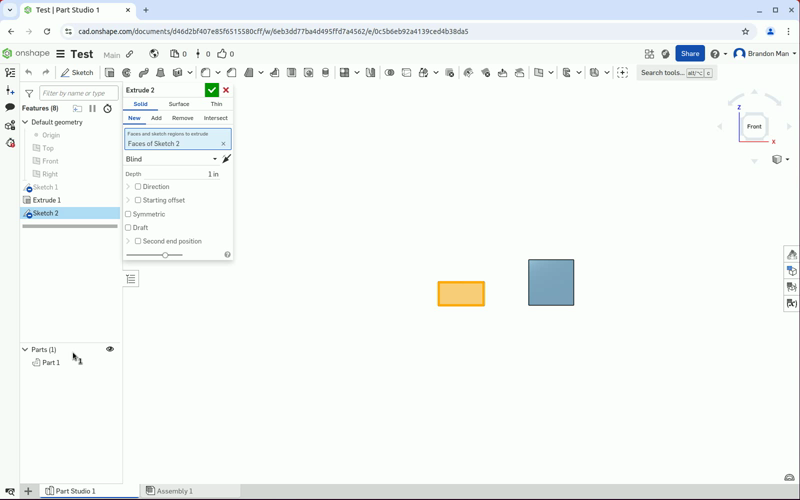
mouse_move(143, 106)
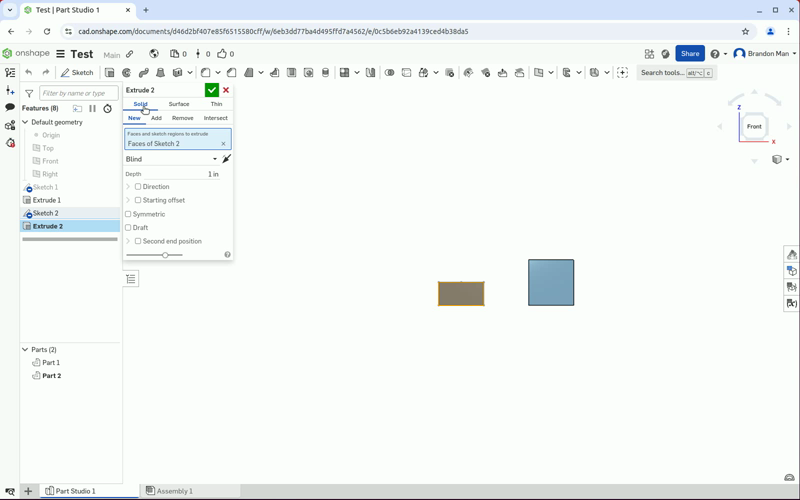
click(143, 106)
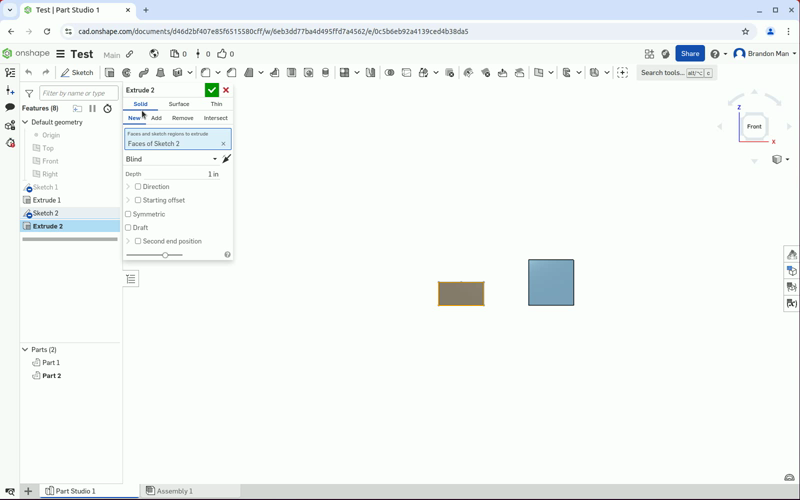
mouse_move(137, 120)
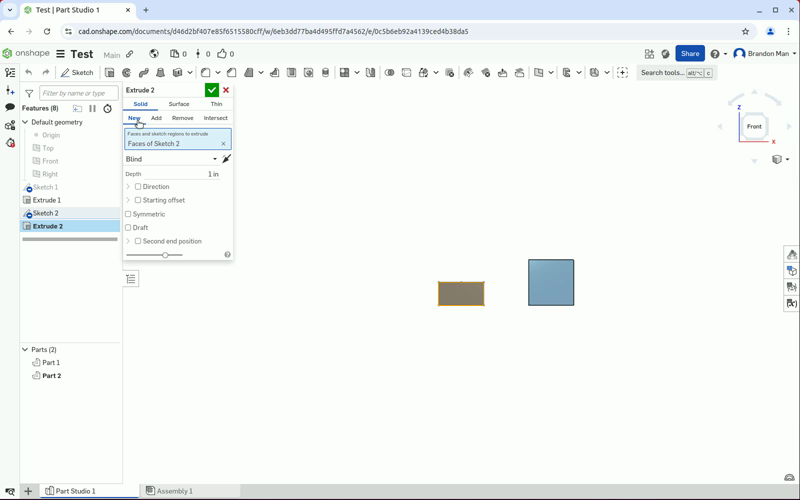
click(137, 120)
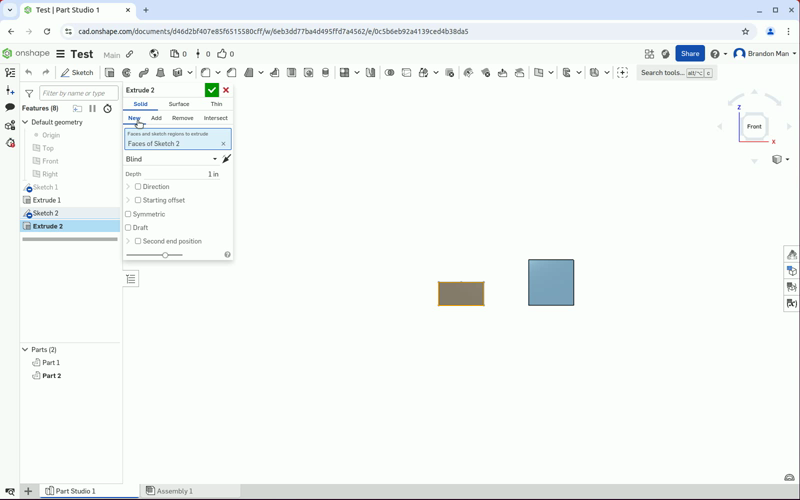
key(tab, 4)
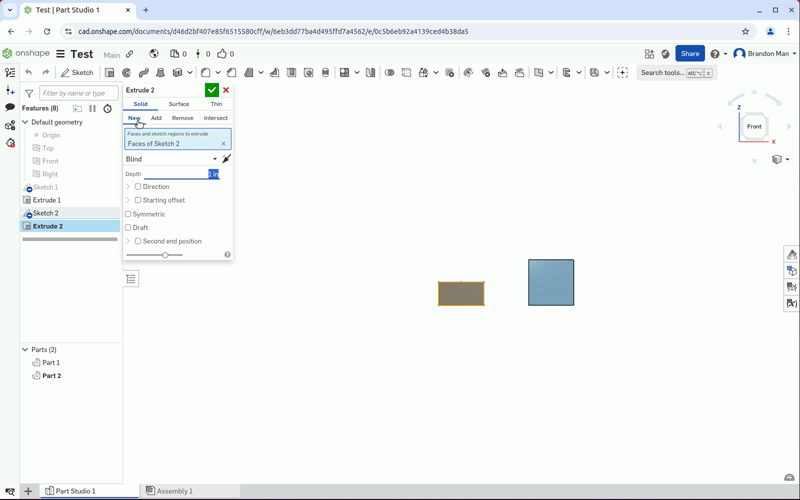
text(46.216)
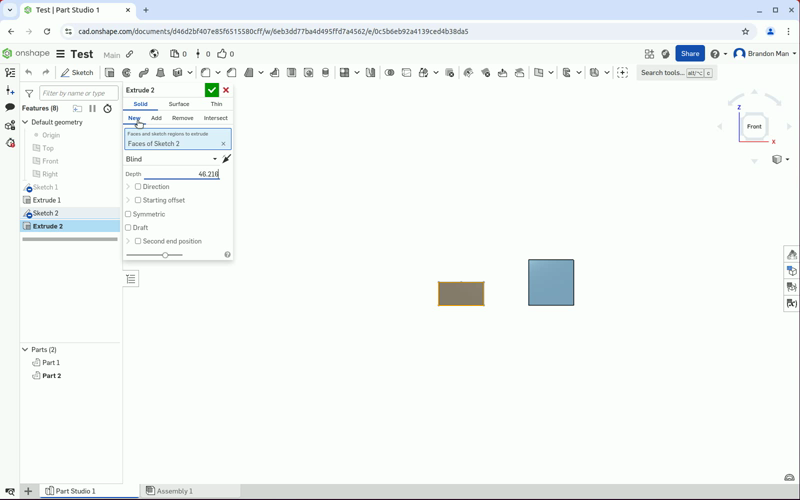
key(tab, 3)
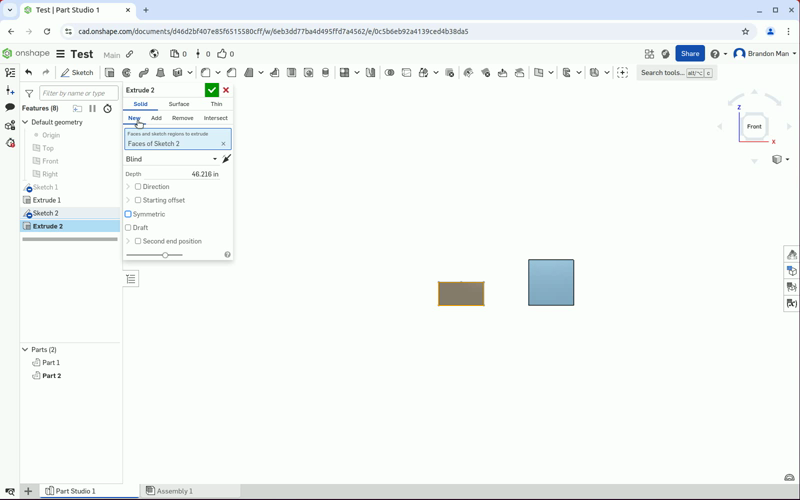
key(space)
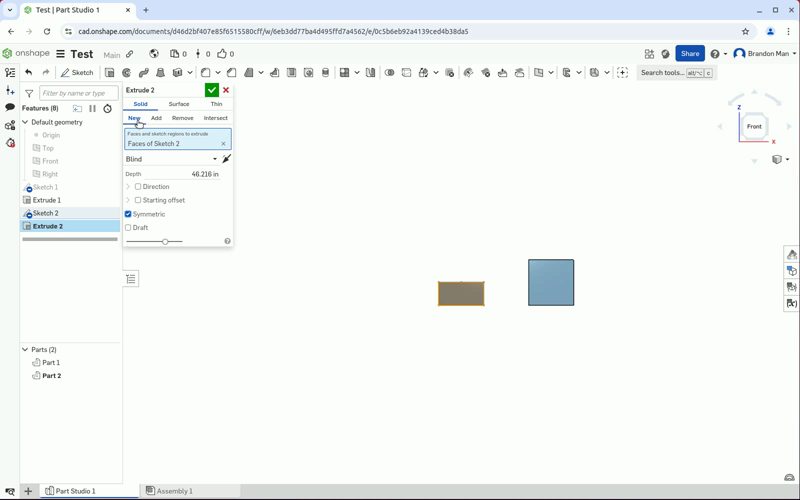
key(enter)
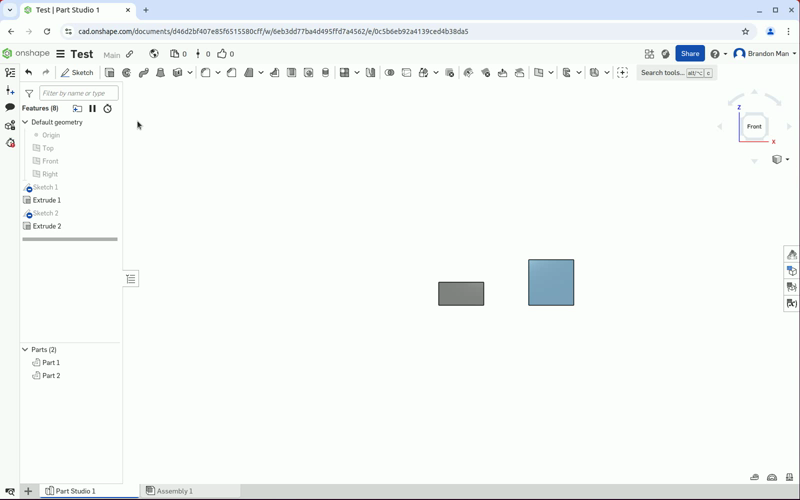
key(shift+h)
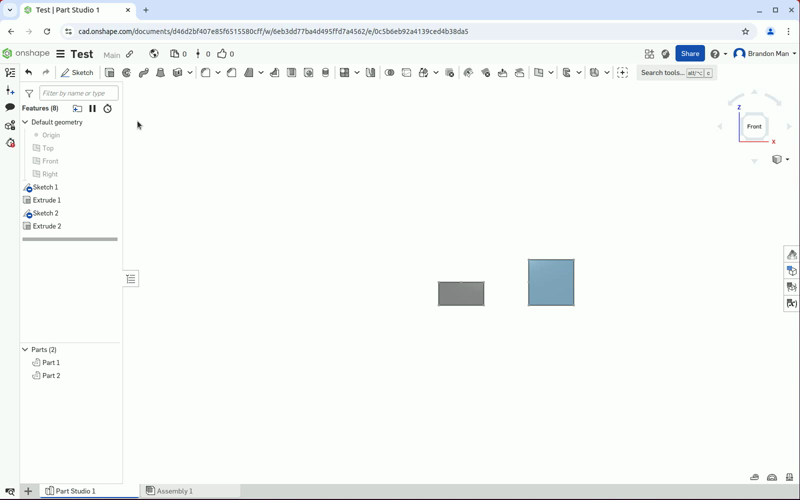
key(shift+h)
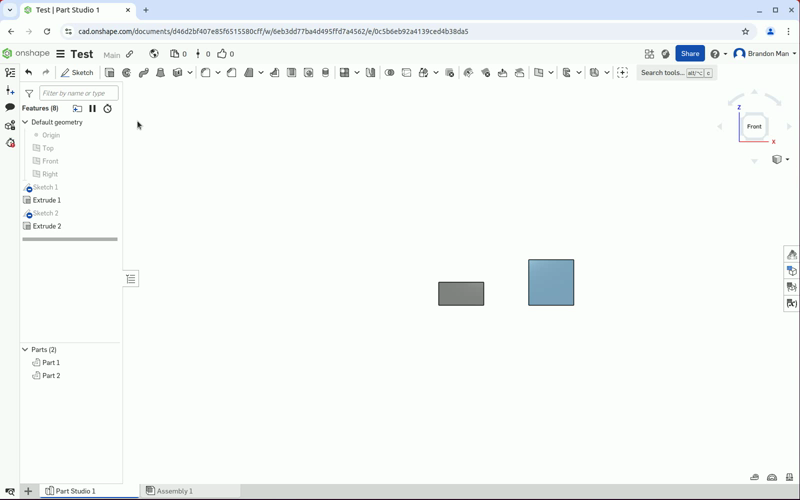
mouse_move(73, 189)
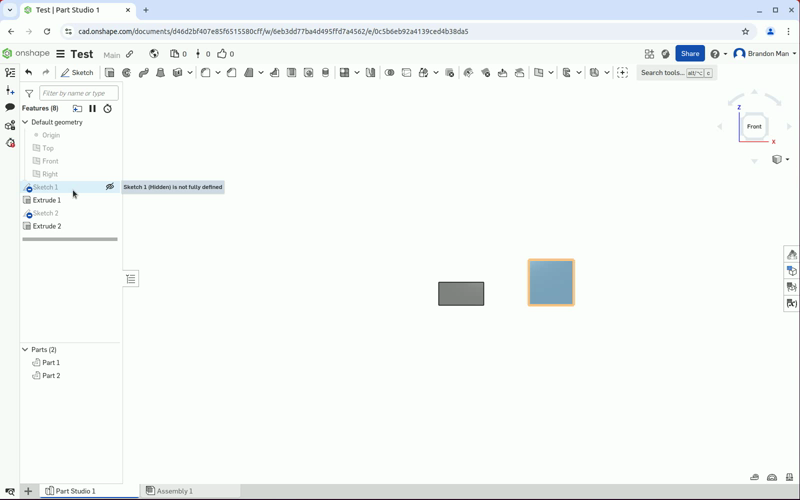
click(73, 189)
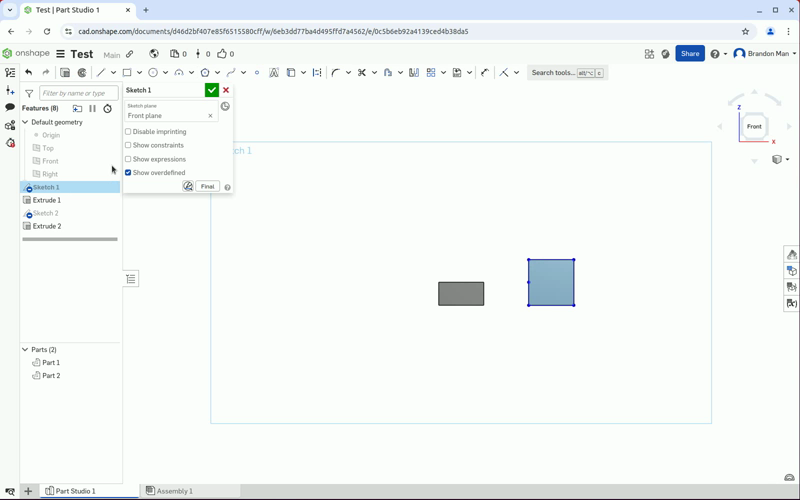
mouse_move(229, 92)
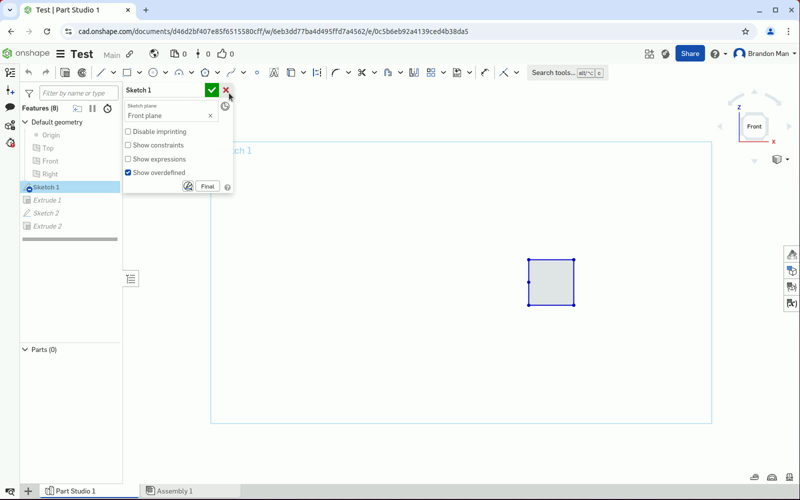
click(229, 92)
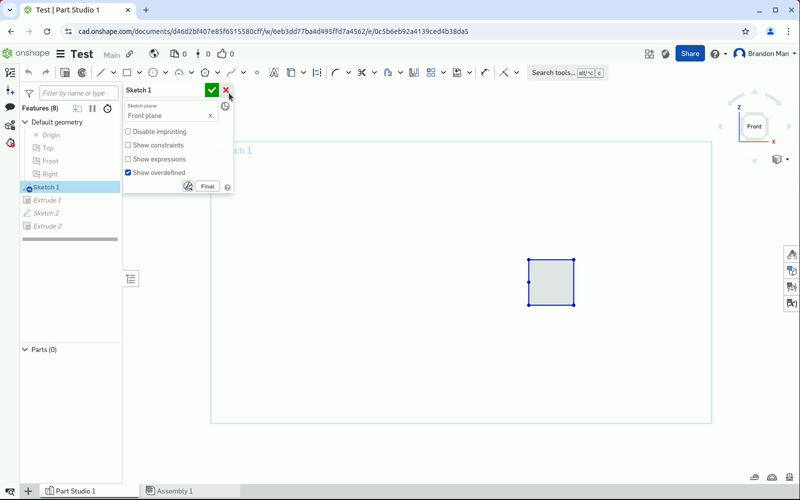
key(shift+s)
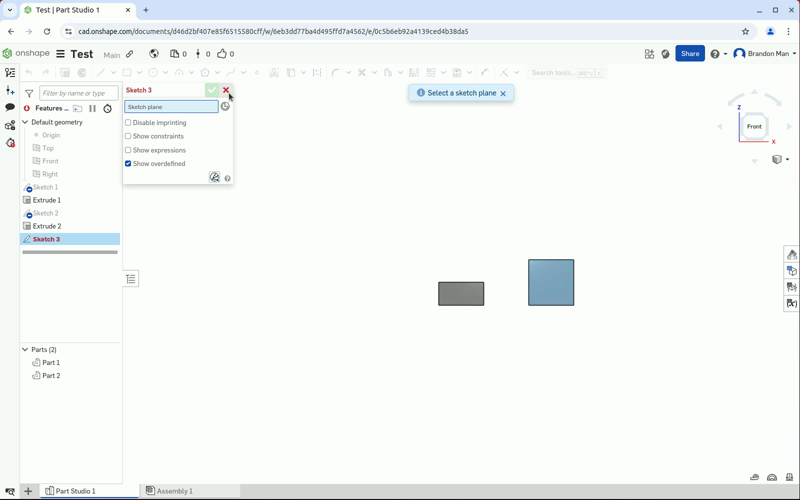
mouse_move(73, 163)
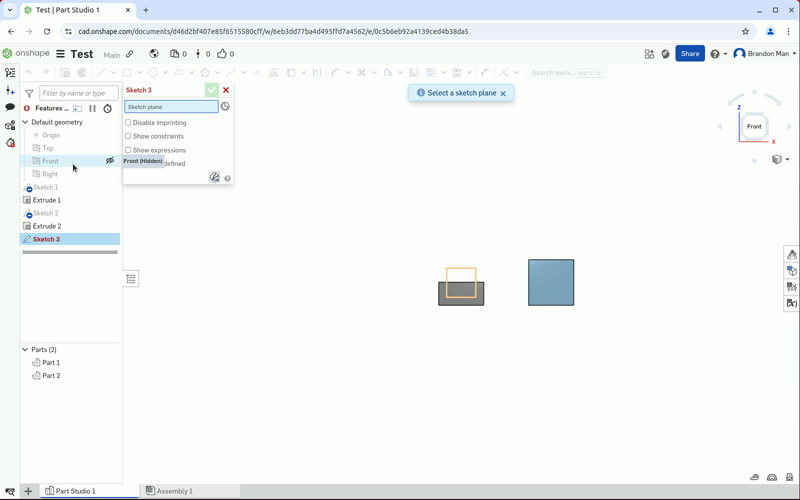
click(73, 163)
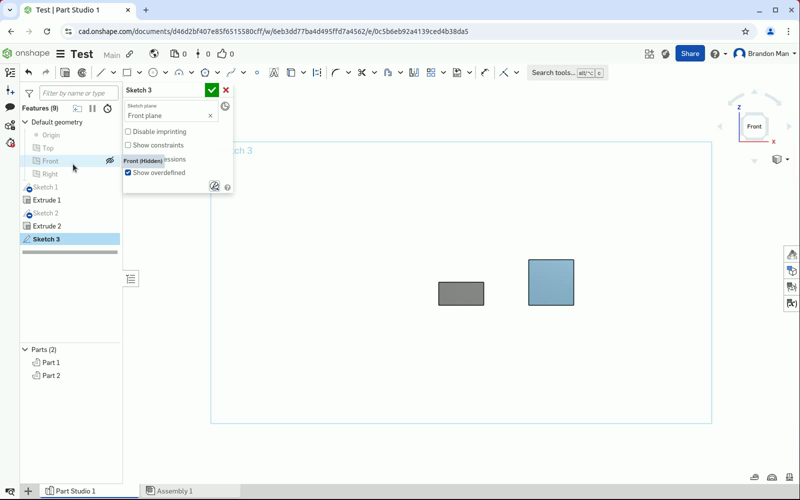
mouse_move(73, 352)
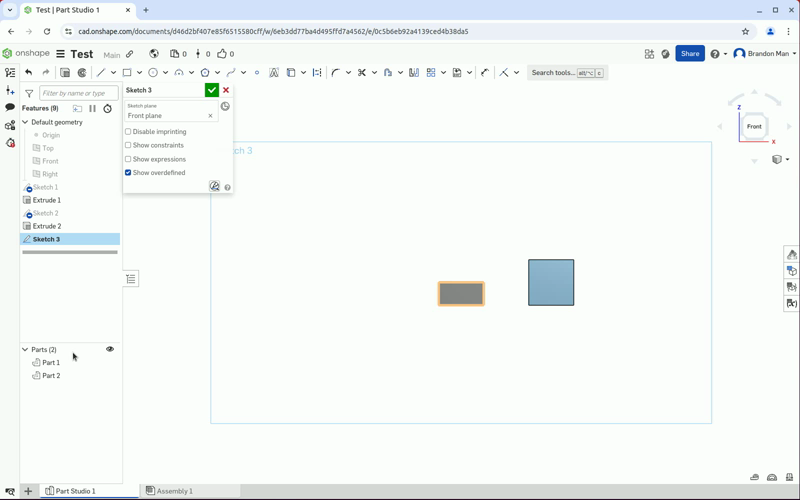
key(y)
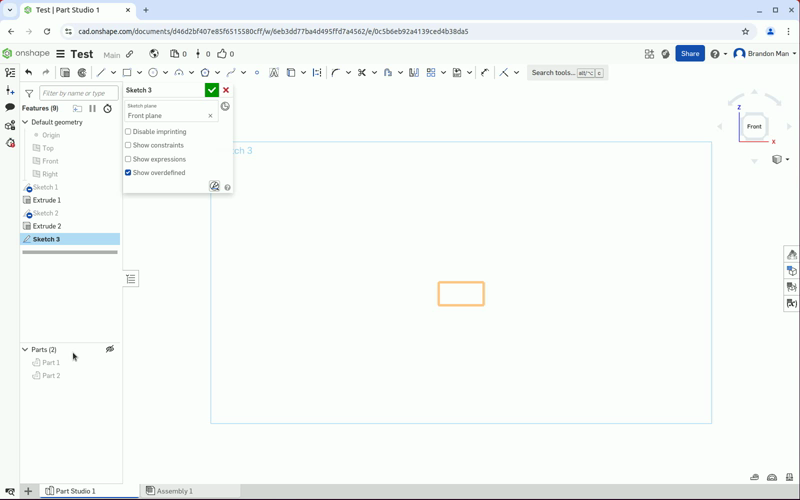
key(l)
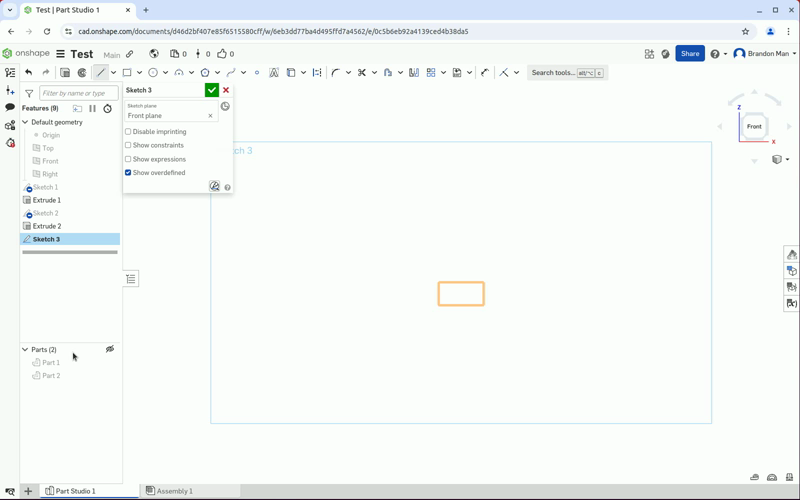
key_down(shift)
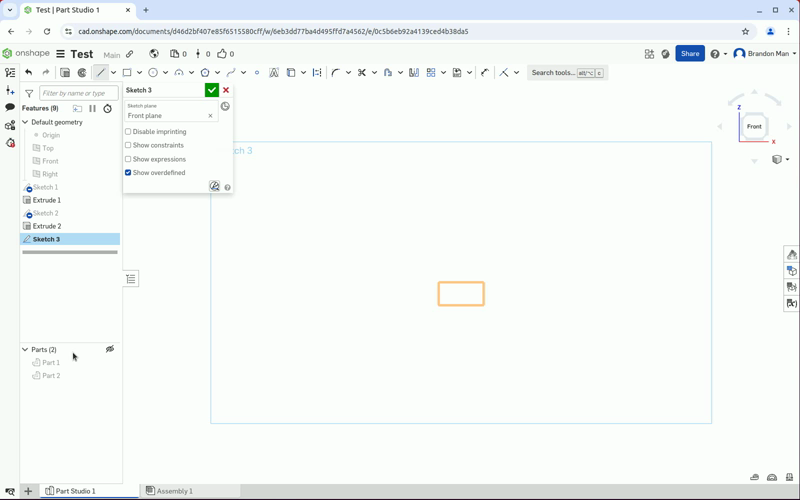
mouse_move(438, 282)
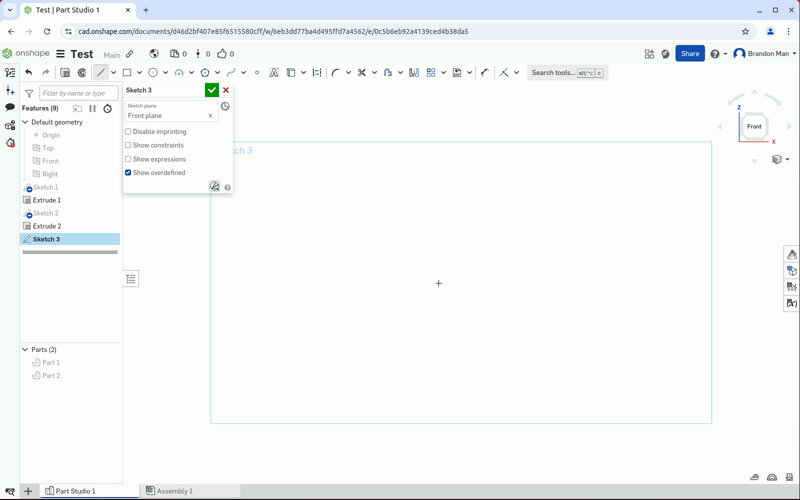
click(438, 282)
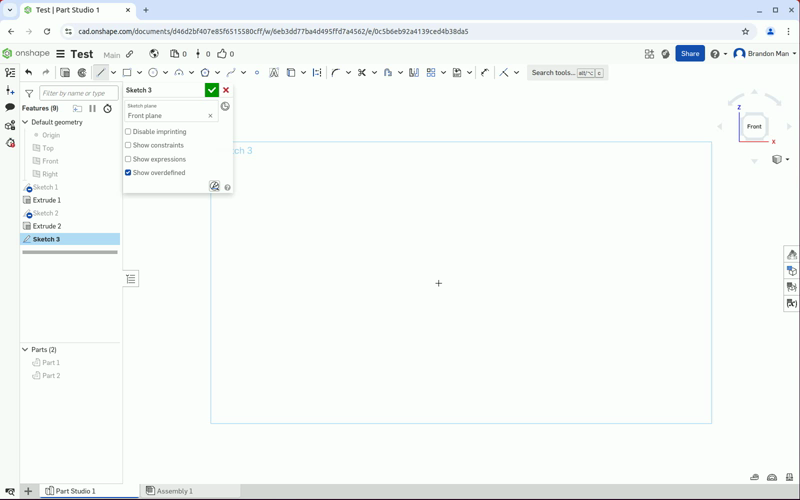
key_up(shift)
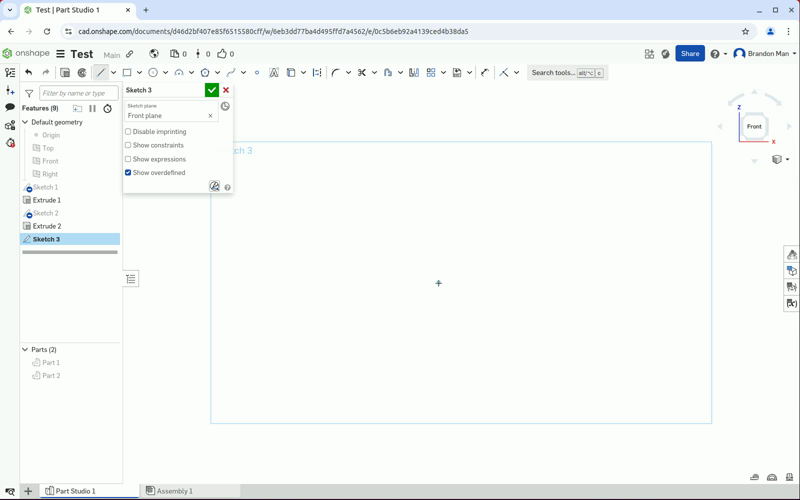
key_down(shift)
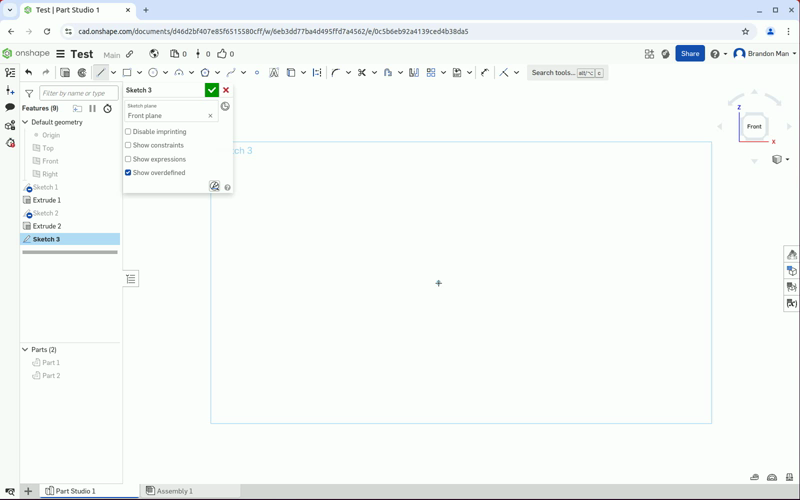
mouse_move(468, 282)
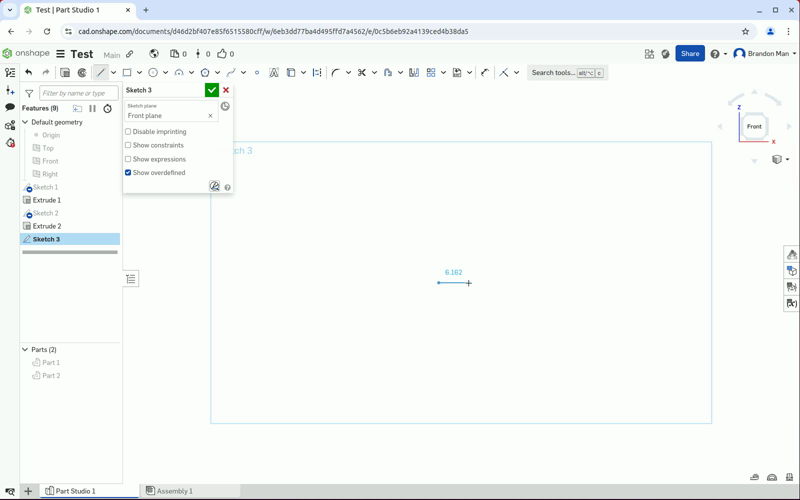
mouse_move(461, 282)
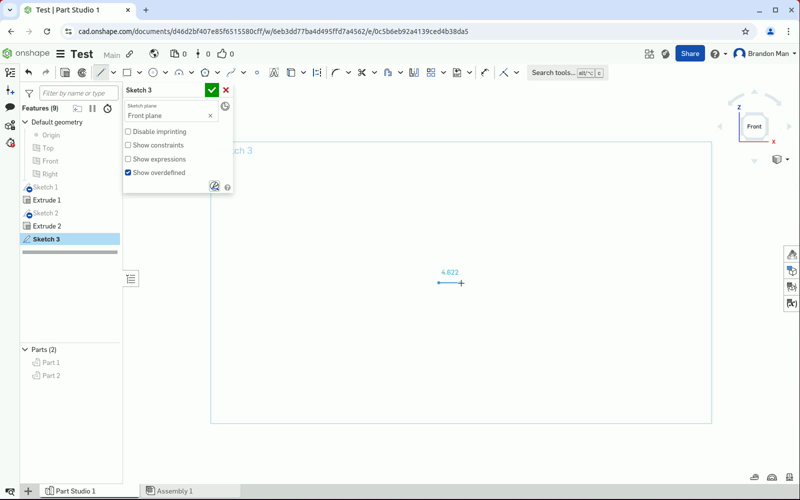
click(461, 282)
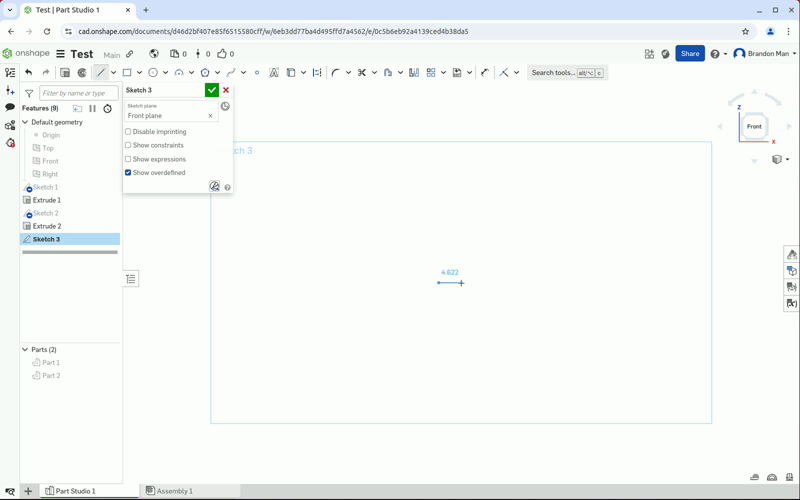
key_up(shift)
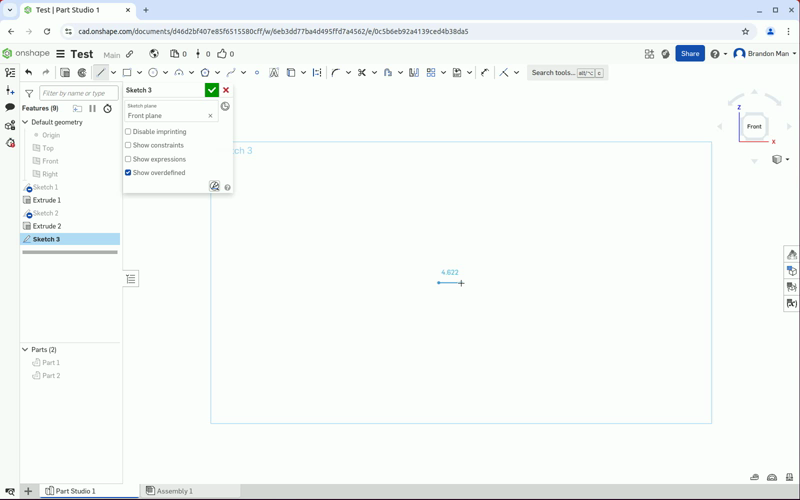
key_down(shift)
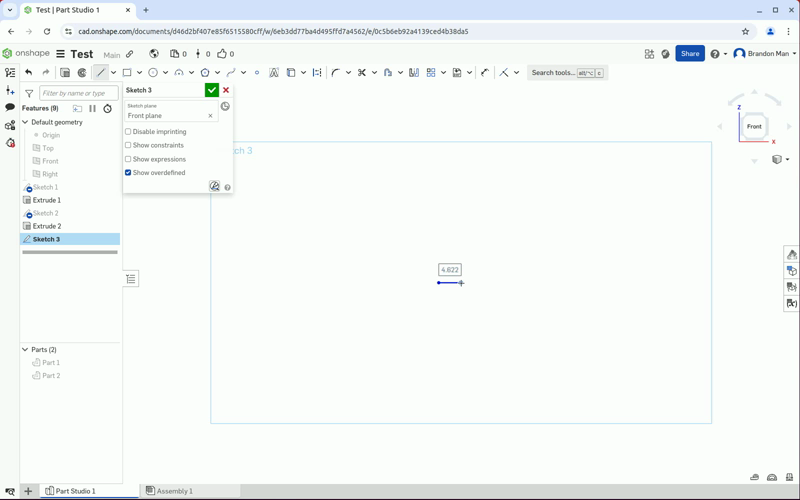
mouse_move(491, 282)
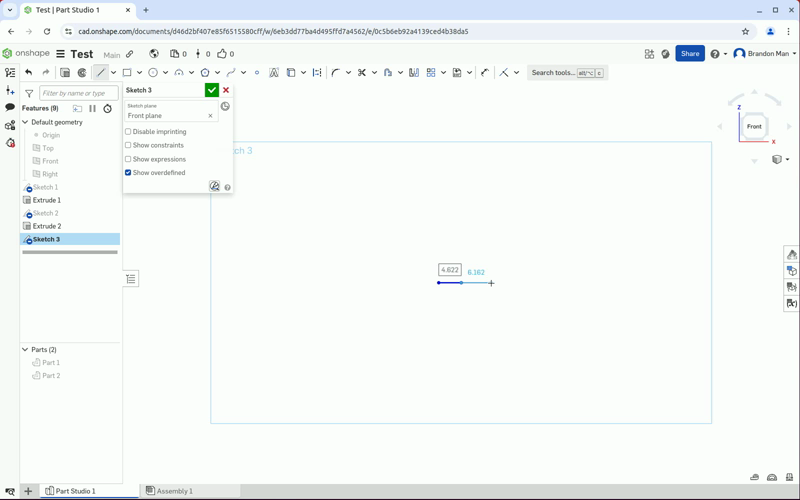
mouse_move(483, 282)
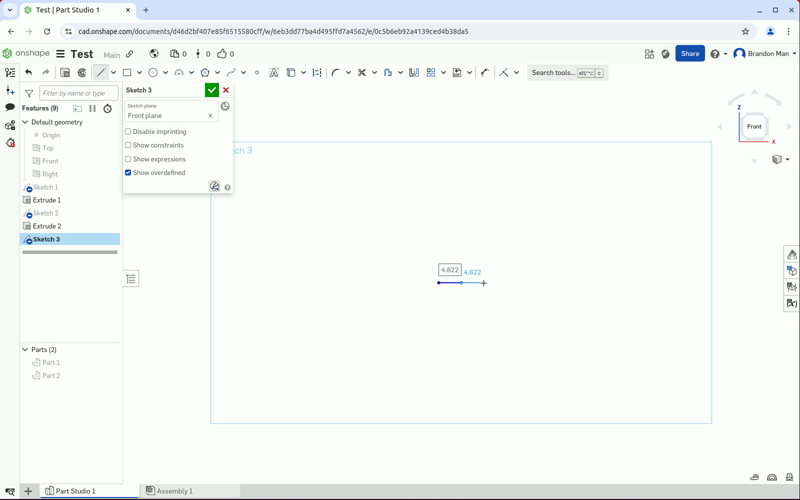
click(483, 282)
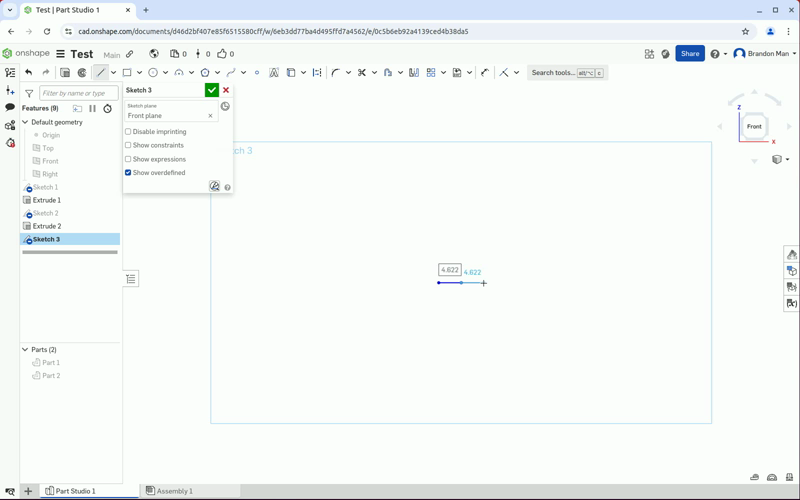
key_up(shift)
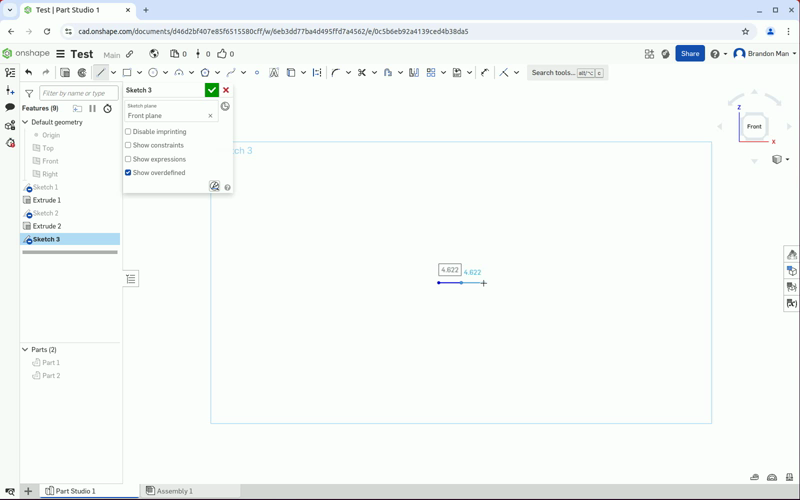
key_down(shift)
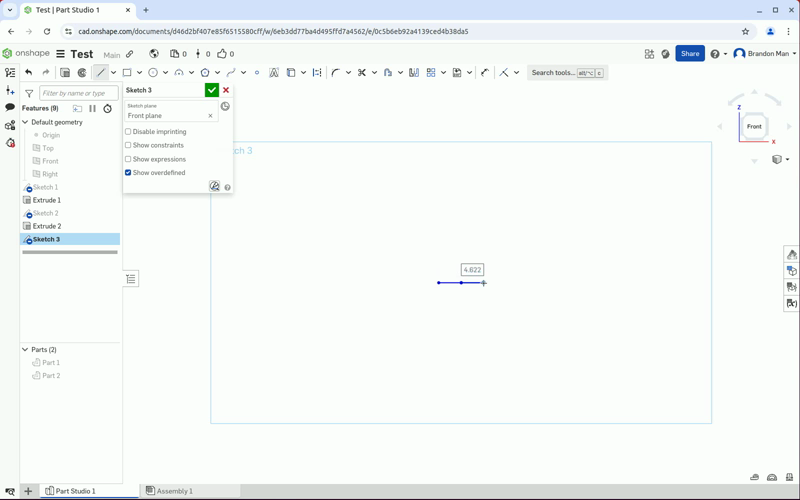
mouse_move(513, 282)
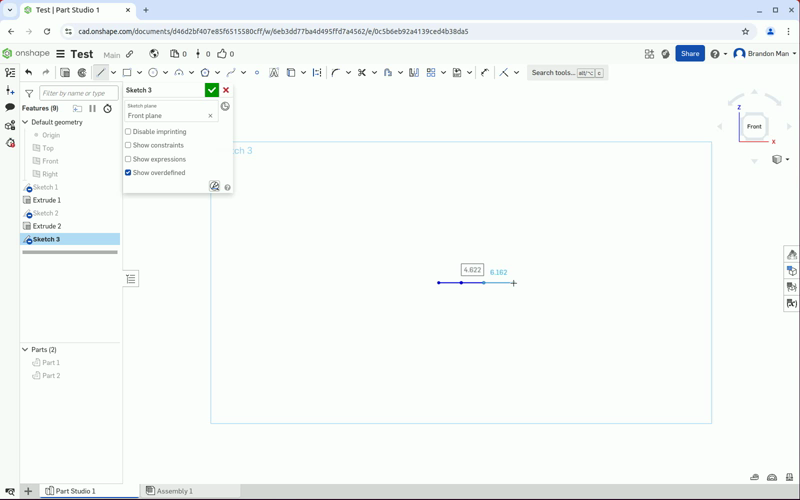
mouse_move(483, 260)
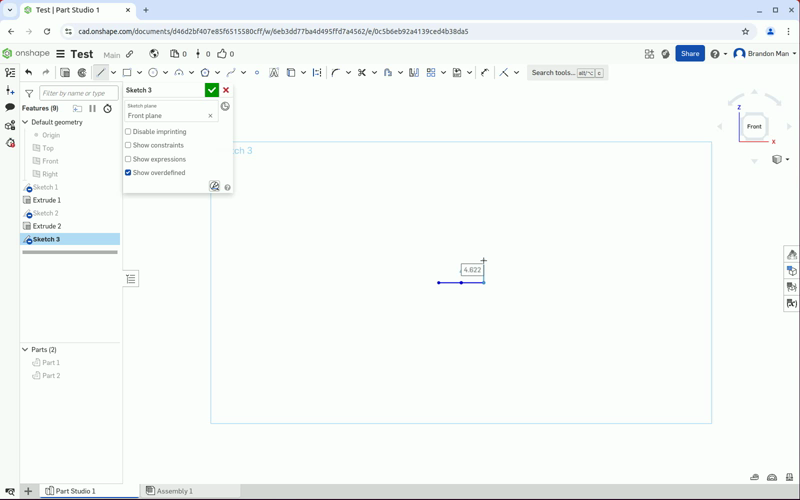
click(483, 260)
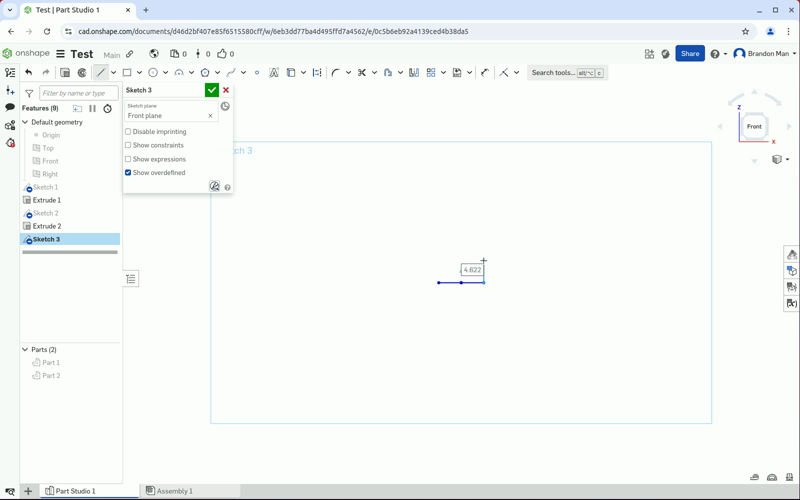
key_up(shift)
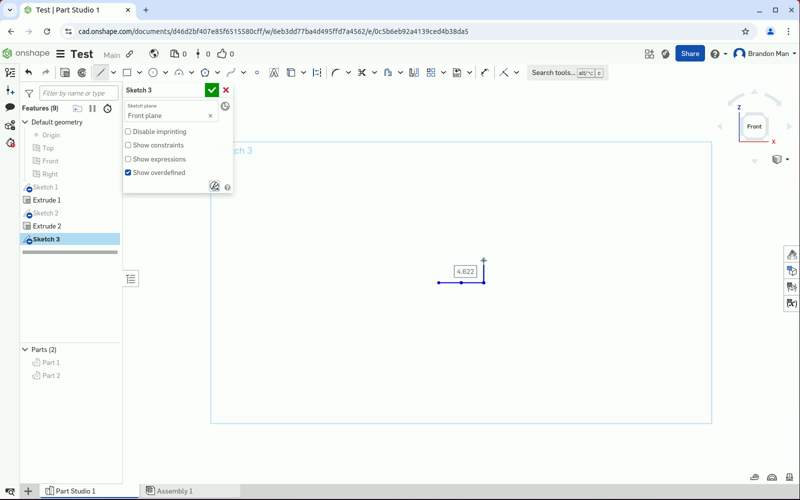
key_down(shift)
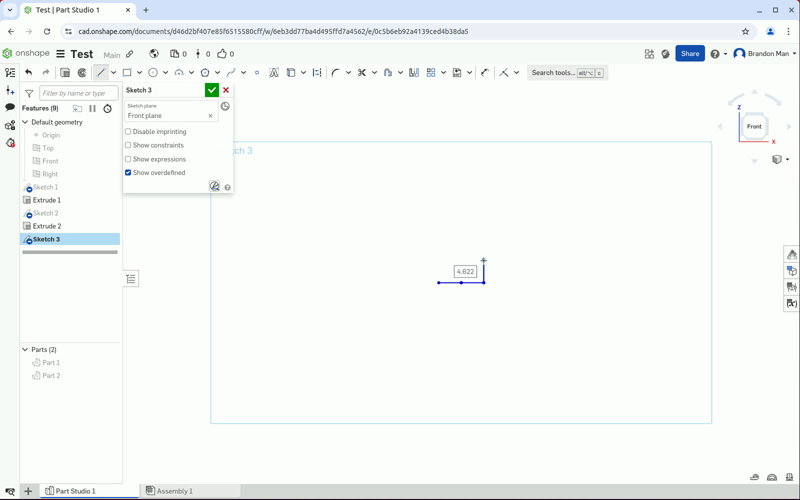
mouse_move(513, 260)
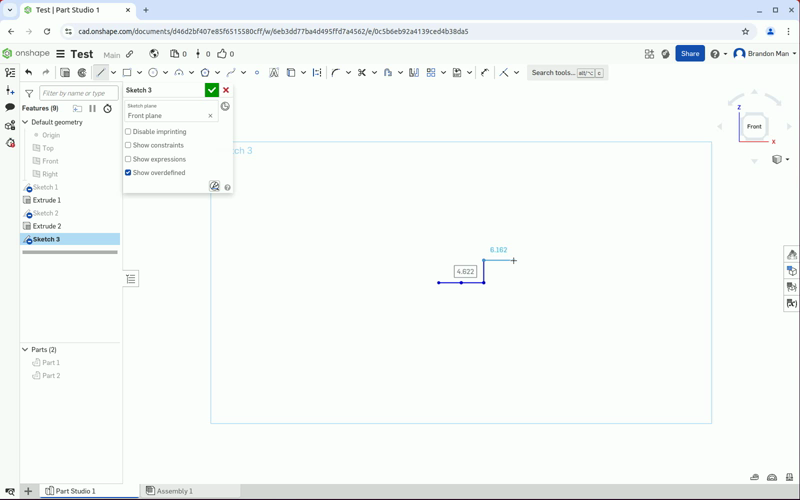
mouse_move(438, 260)
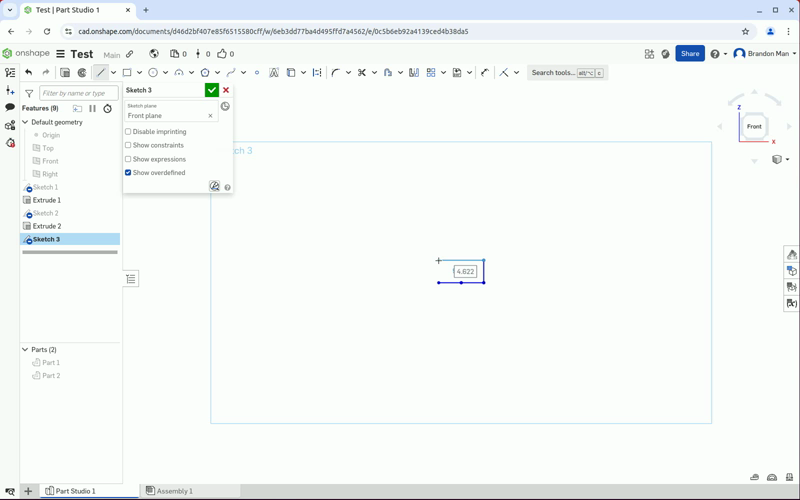
click(438, 260)
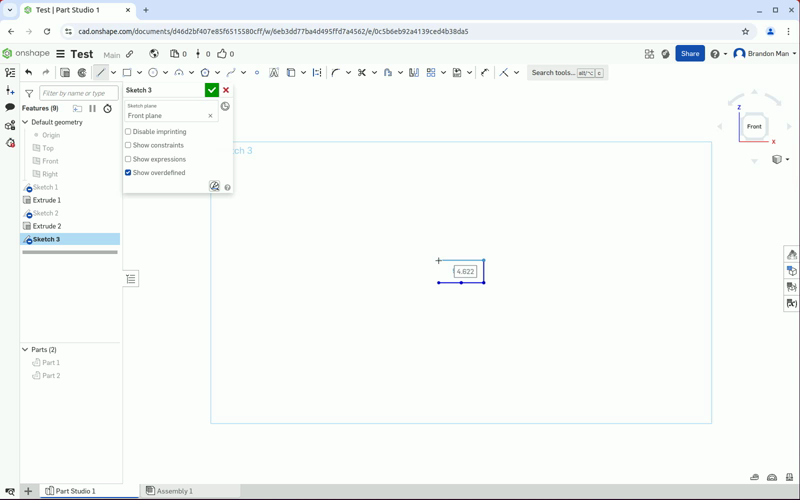
key_up(shift)
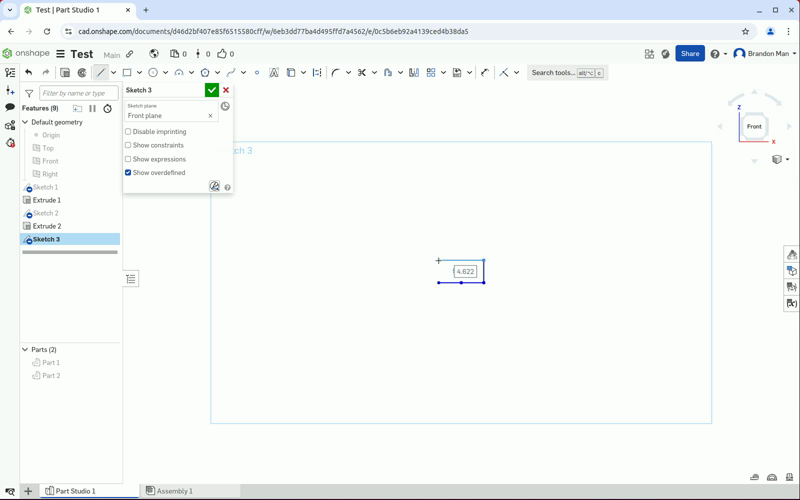
mouse_move(468, 260)
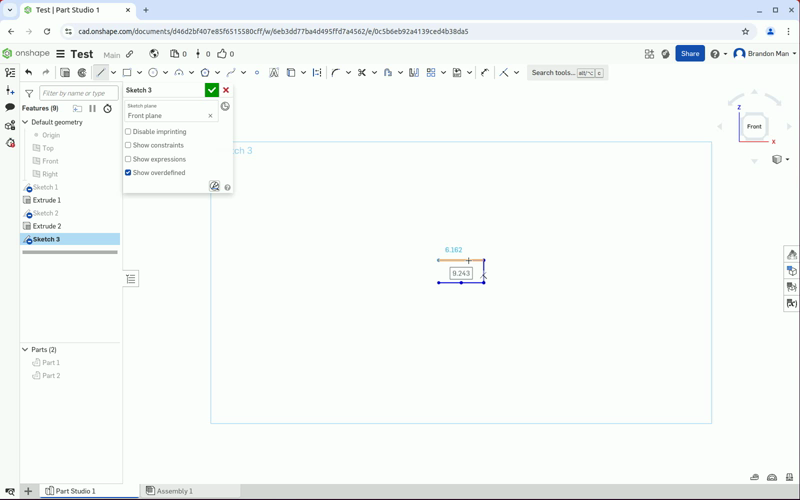
key_down(shift)
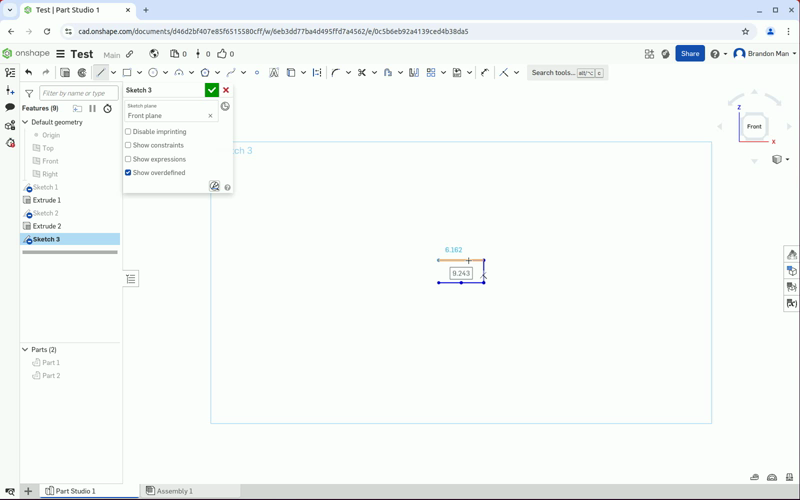
mouse_move(438, 282)
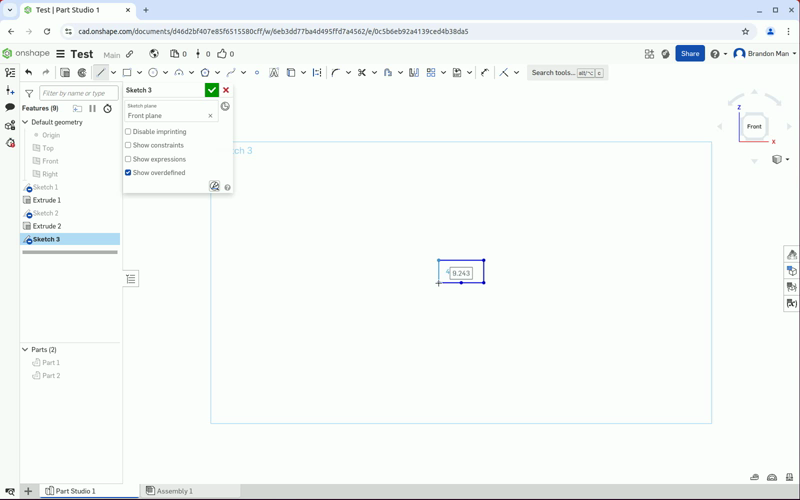
key_up(shift)
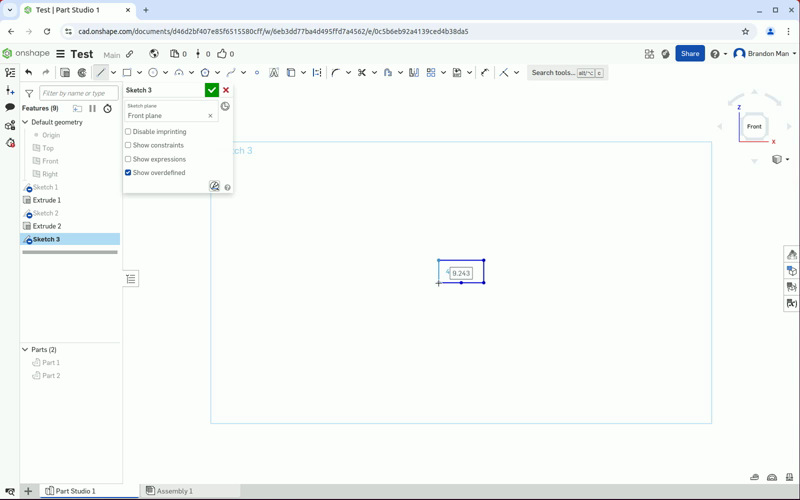
click(438, 282)
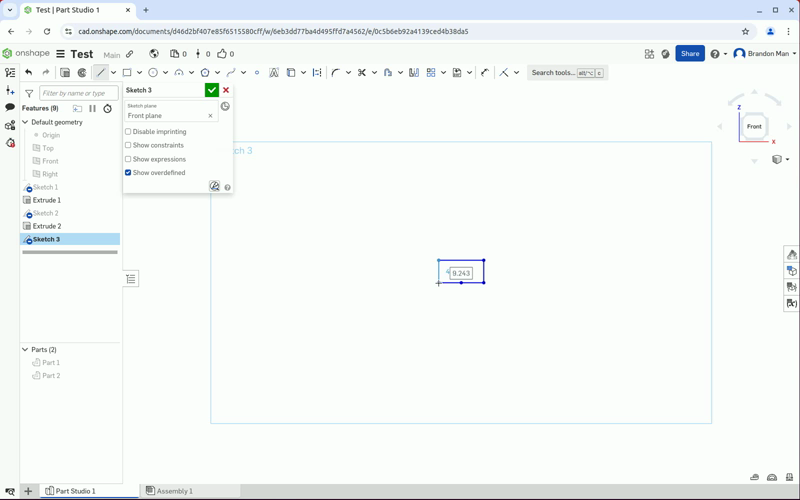
key(esc)
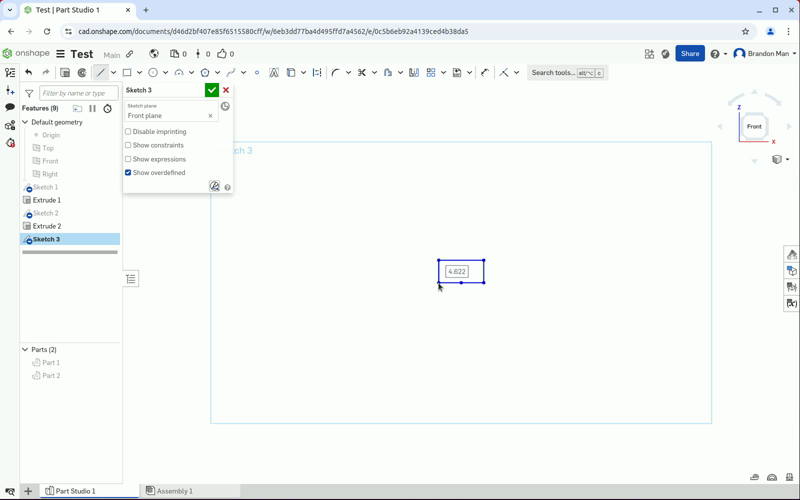
mouse_move(457, 276)
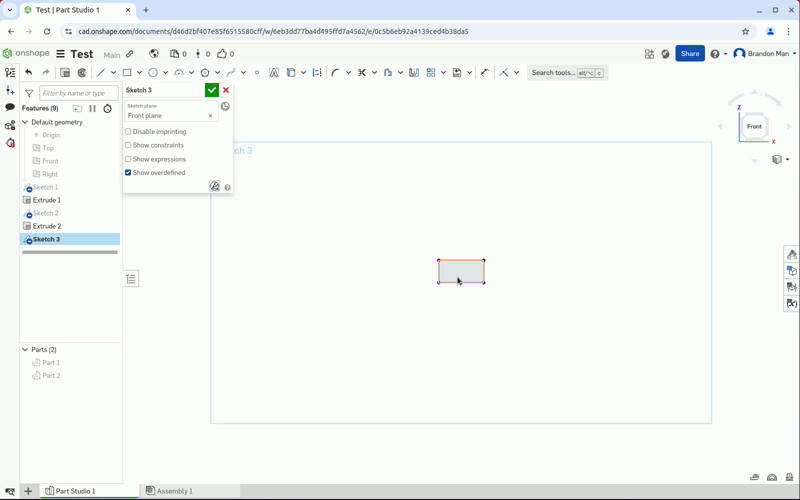
scroll(6)
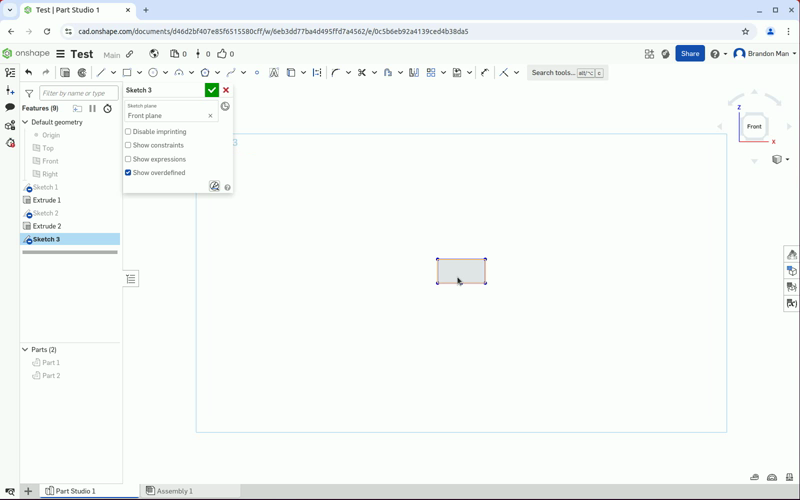
scroll(6)
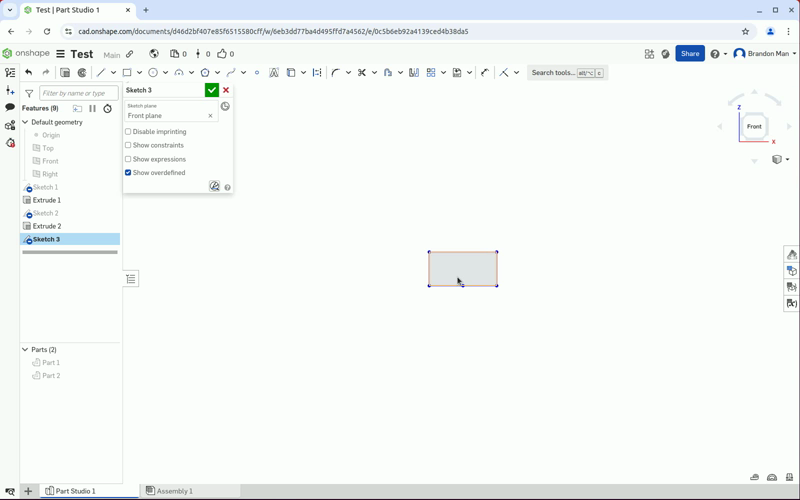
scroll(6)
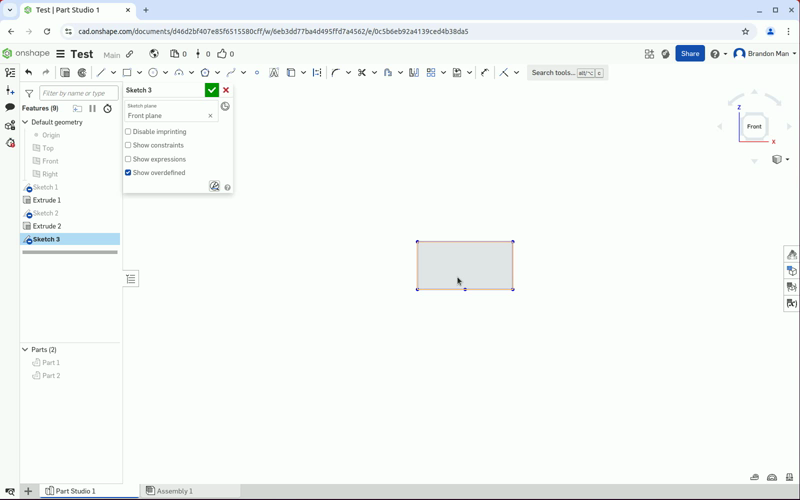
scroll(6)
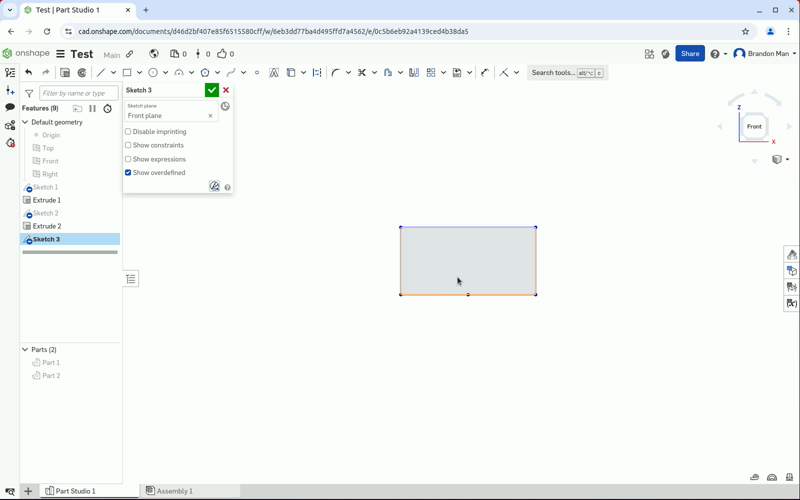
scroll(6)
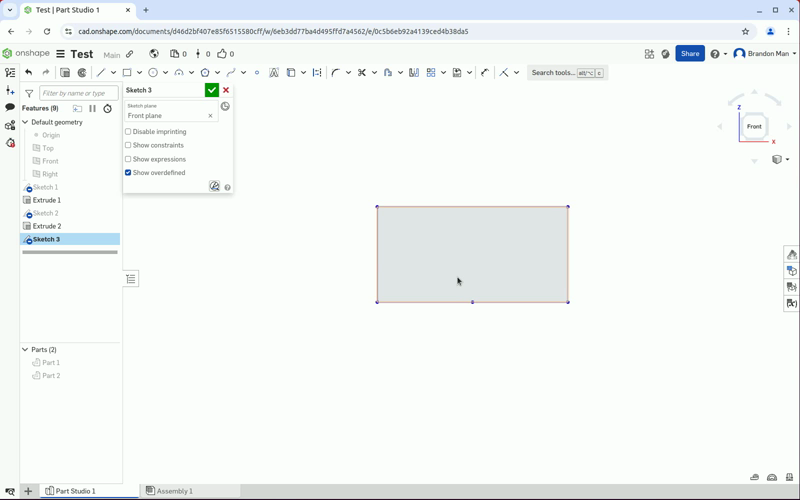
scroll(6)
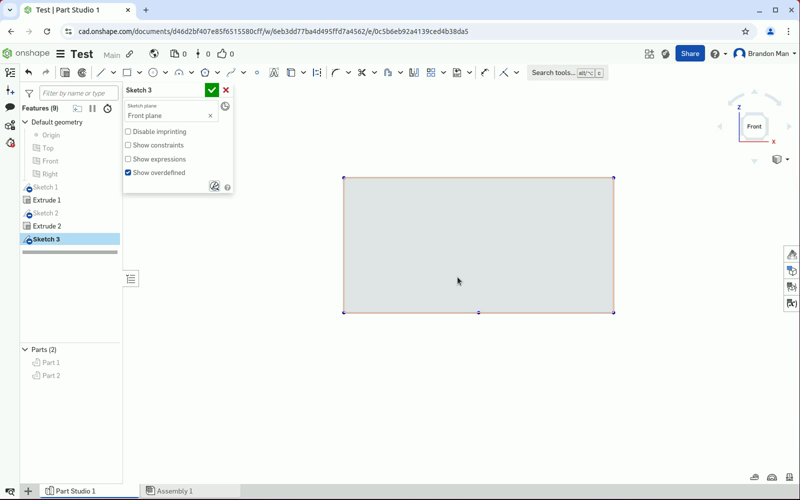
scroll(6)
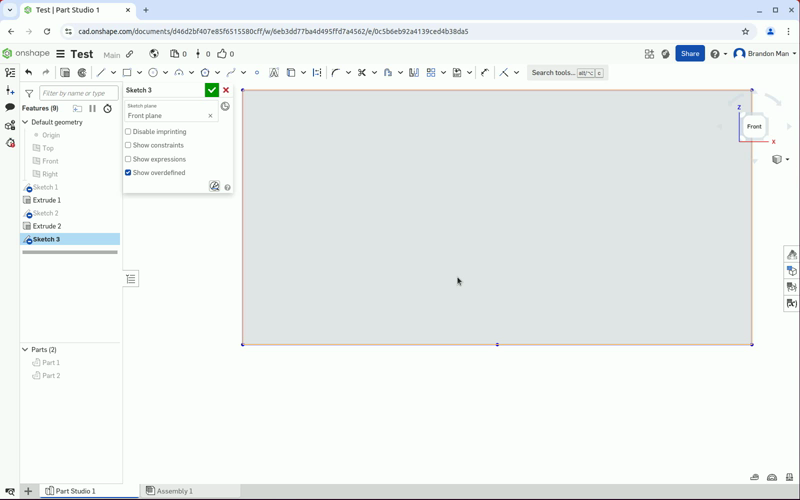
click(457, 276)
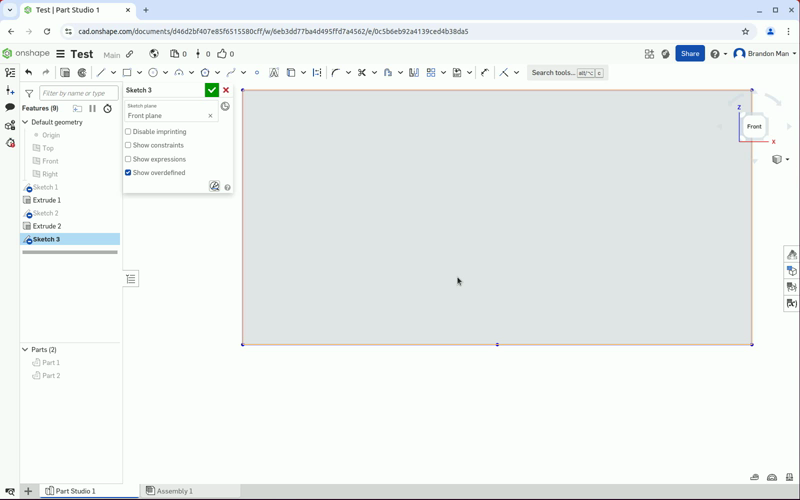
scroll(-6)
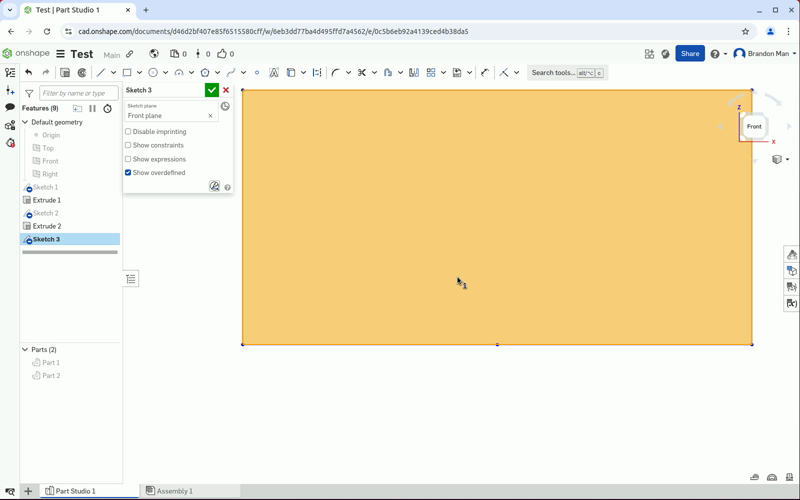
scroll(-6)
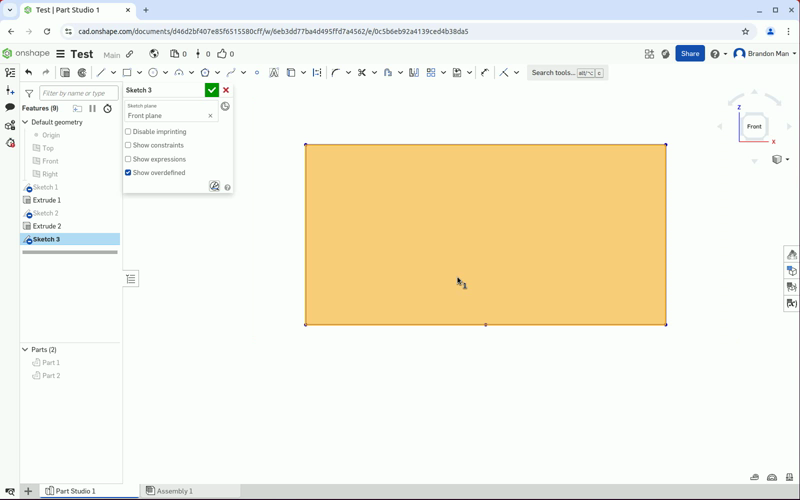
scroll(-6)
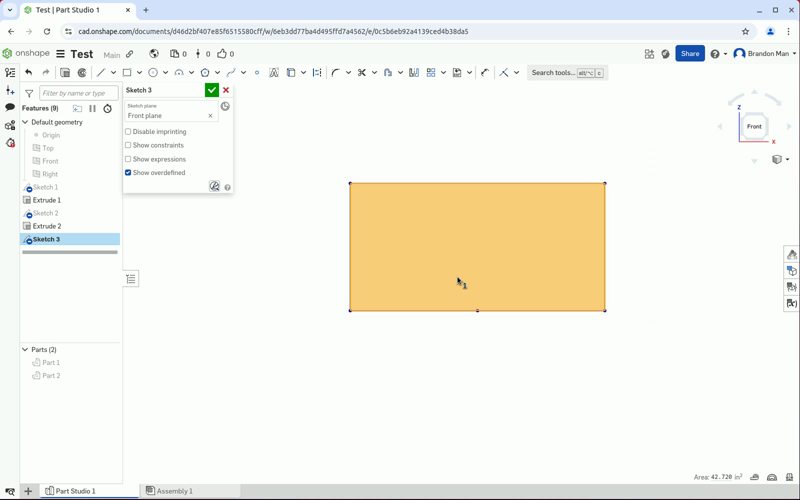
scroll(-6)
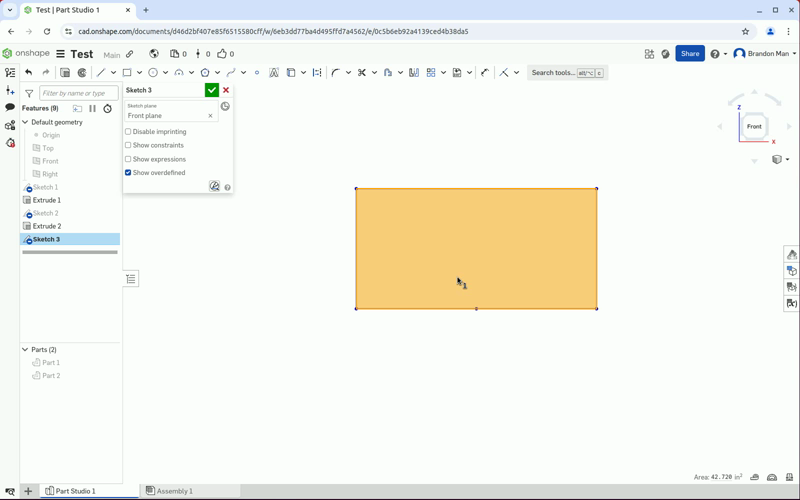
scroll(-6)
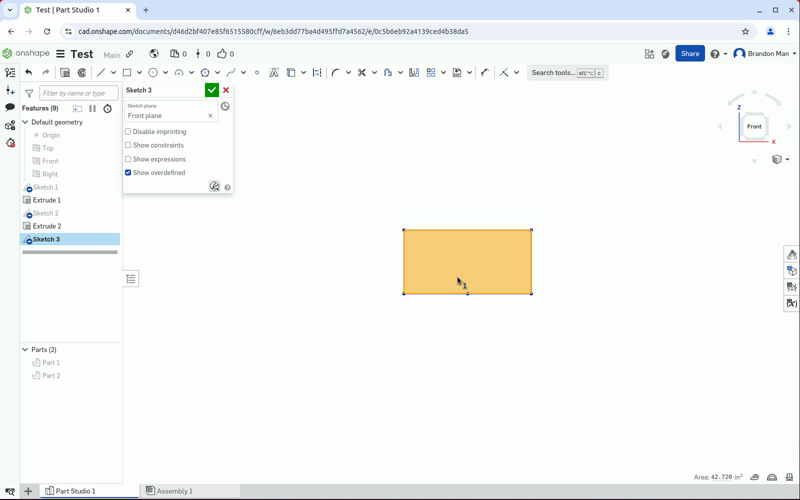
scroll(-6)
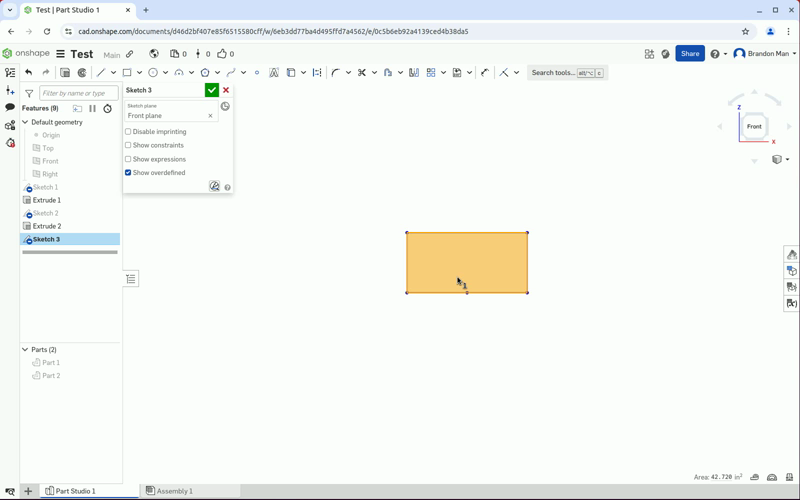
scroll(-6)
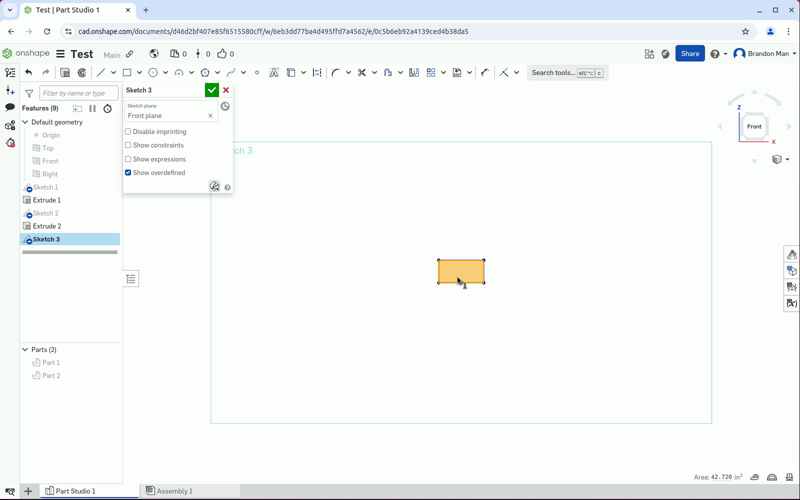
mouse_move(73, 352)
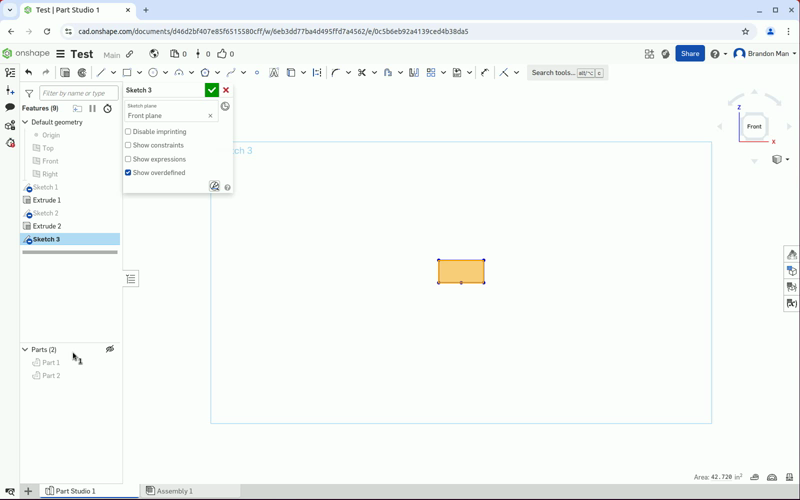
key(shift+y)
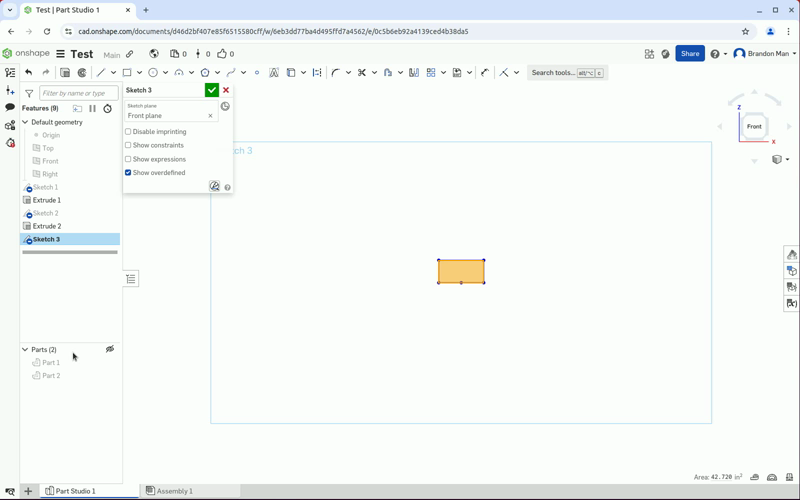
key(shift+e)
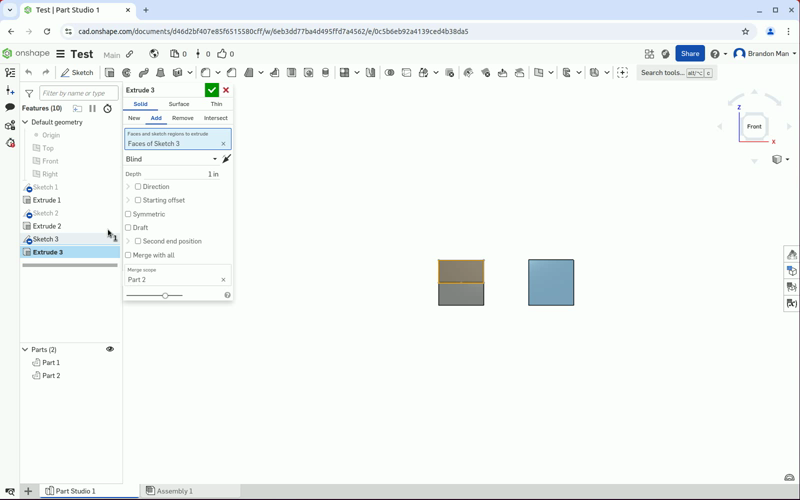
mouse_move(143, 106)
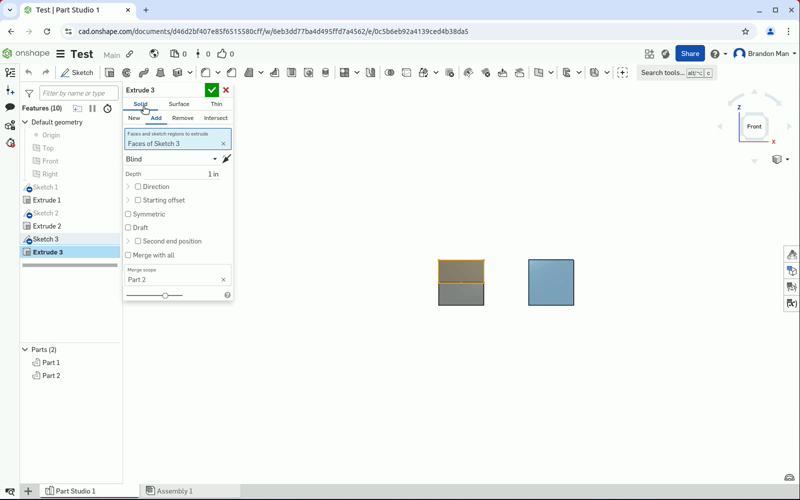
click(143, 106)
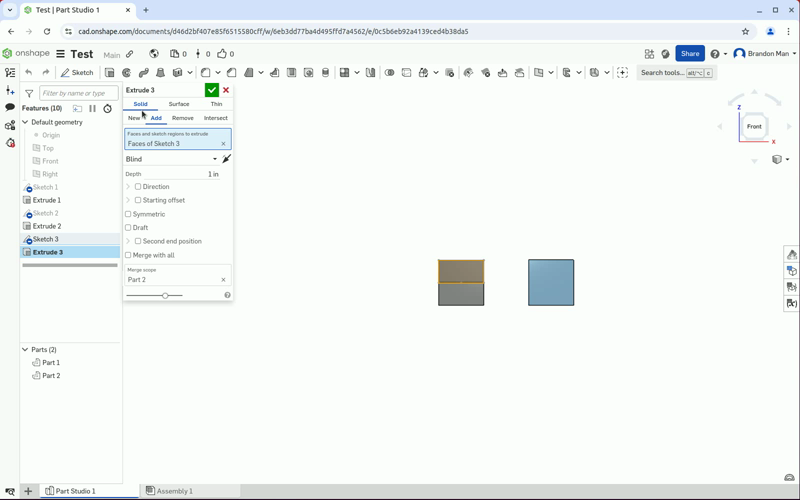
mouse_move(137, 120)
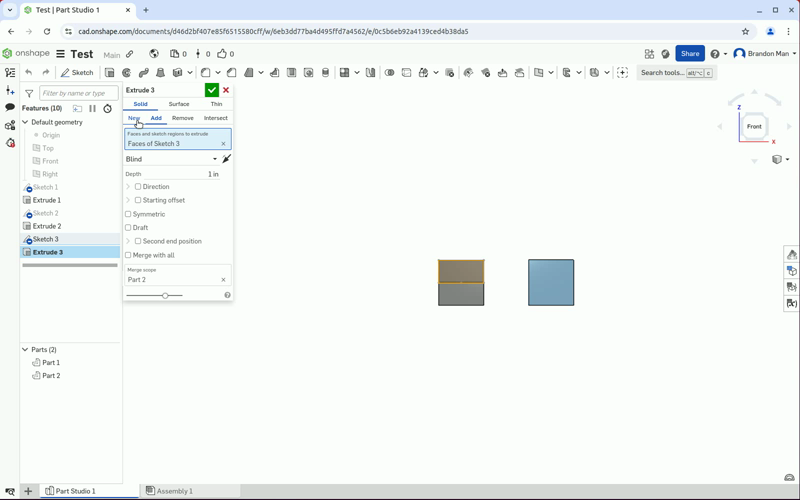
click(137, 120)
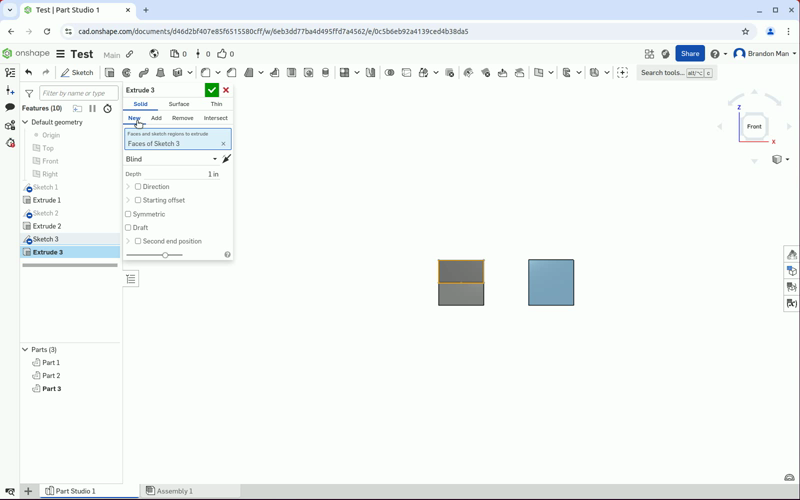
key(tab, 4)
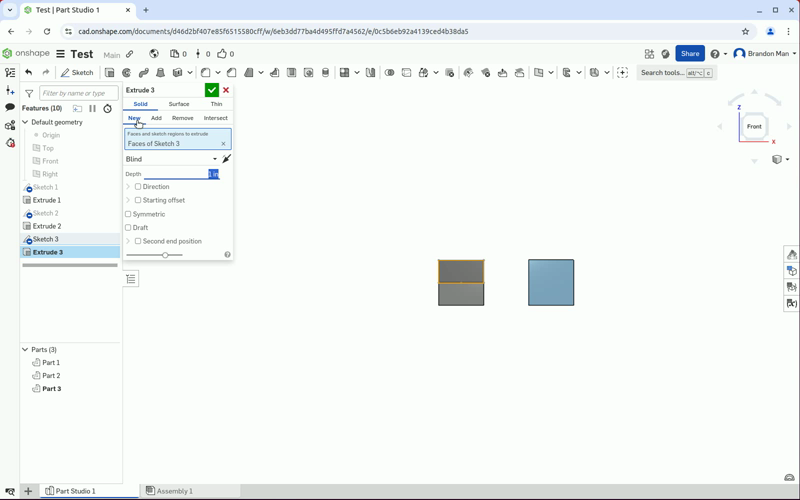
text(46.216)
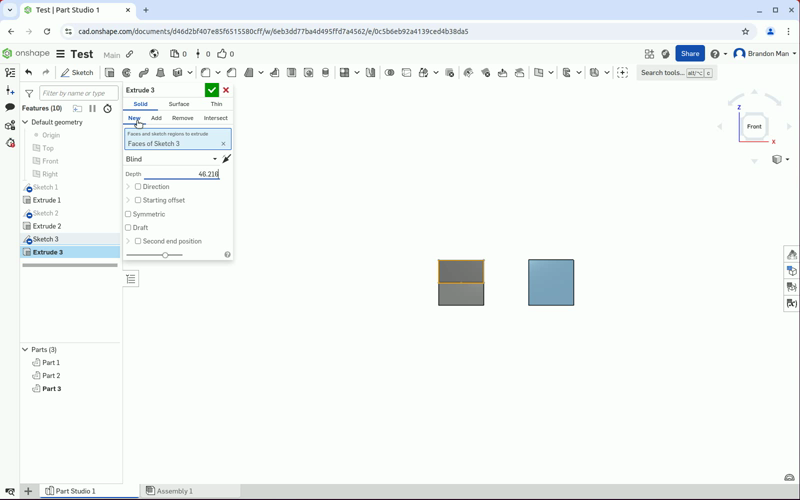
key(tab, 3)
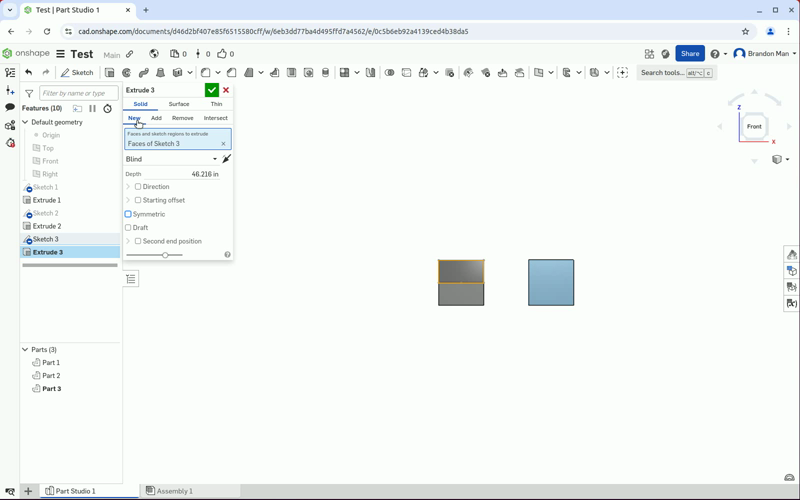
key(space)
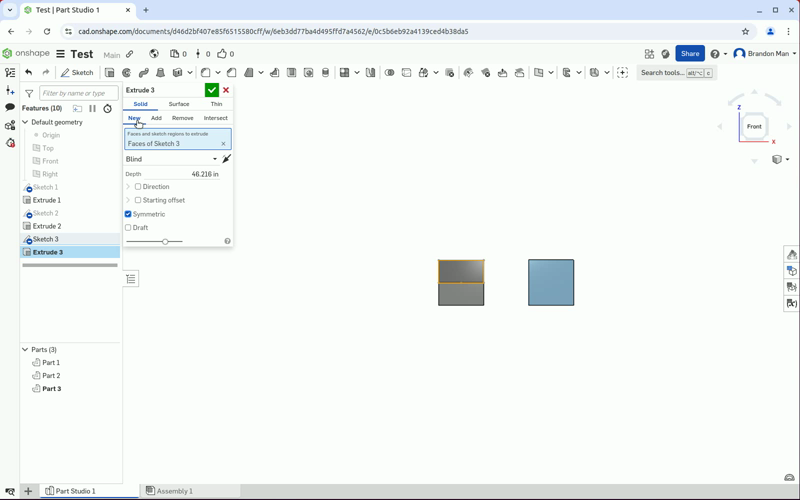
key(enter)
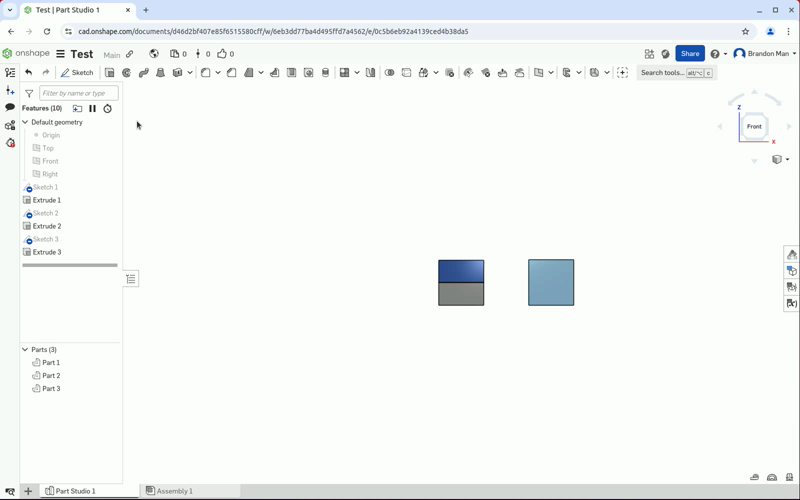
key(shift+h)
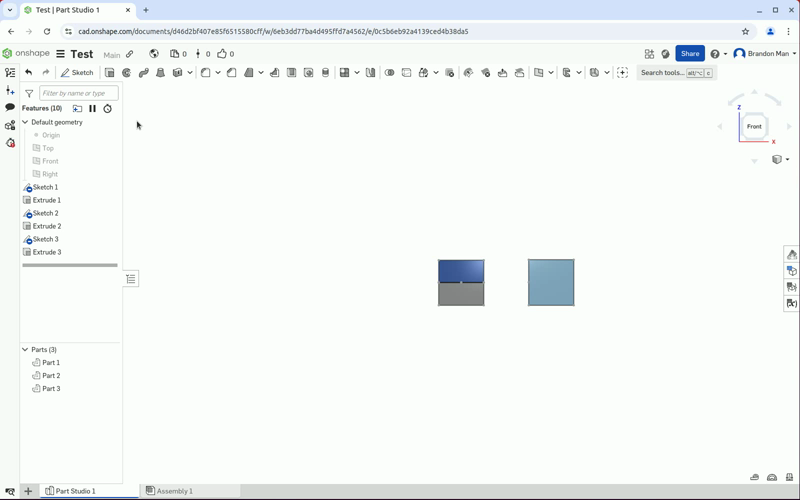
key(shift+h)
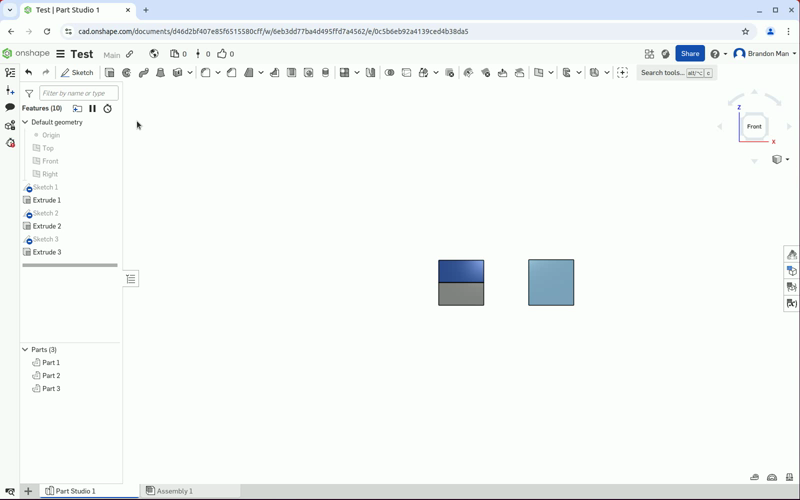
mouse_move(73, 189)
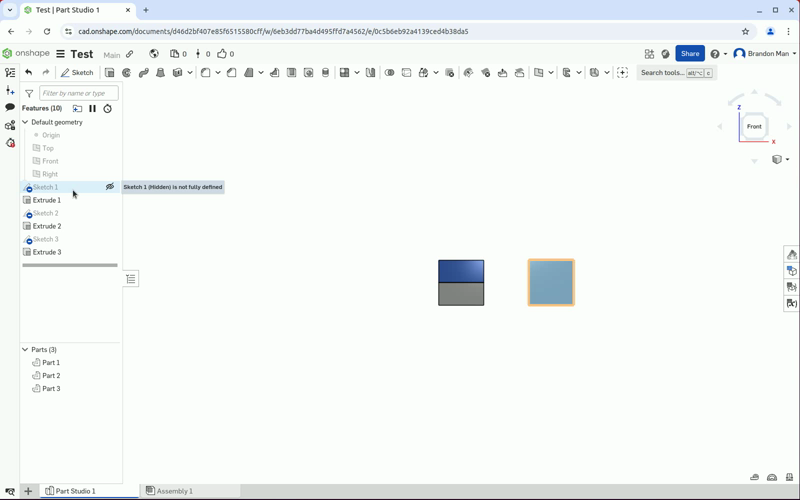
click(73, 189)
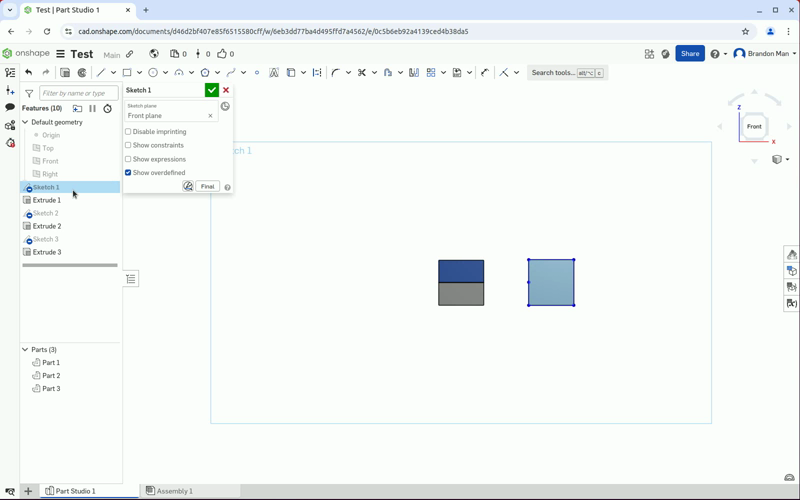
mouse_move(229, 92)
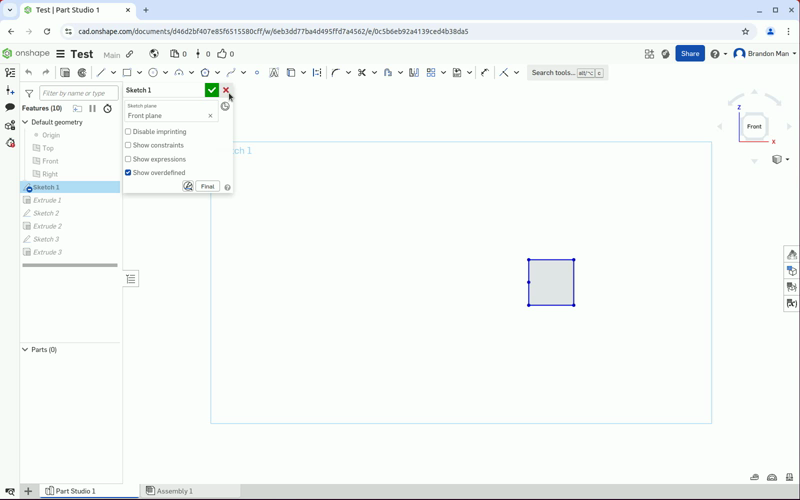
click(229, 92)
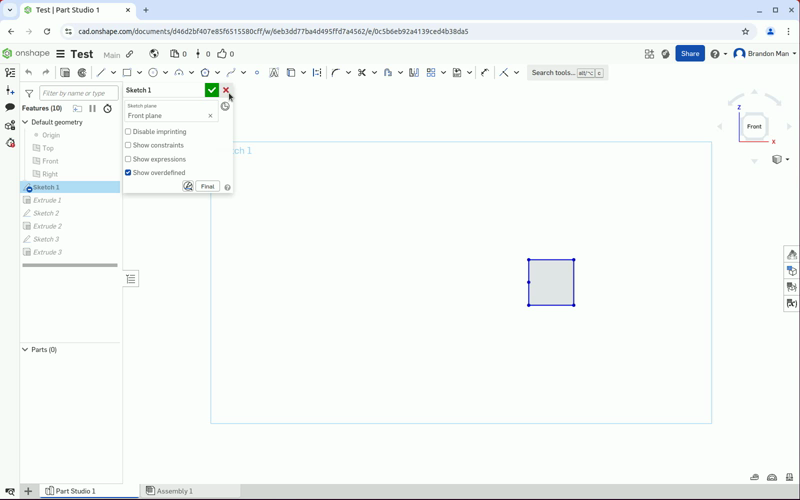
key(shift+s)
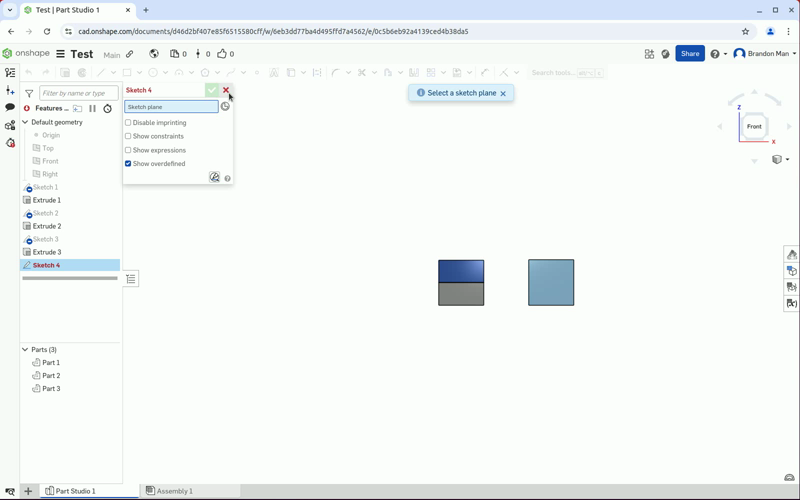
mouse_move(73, 163)
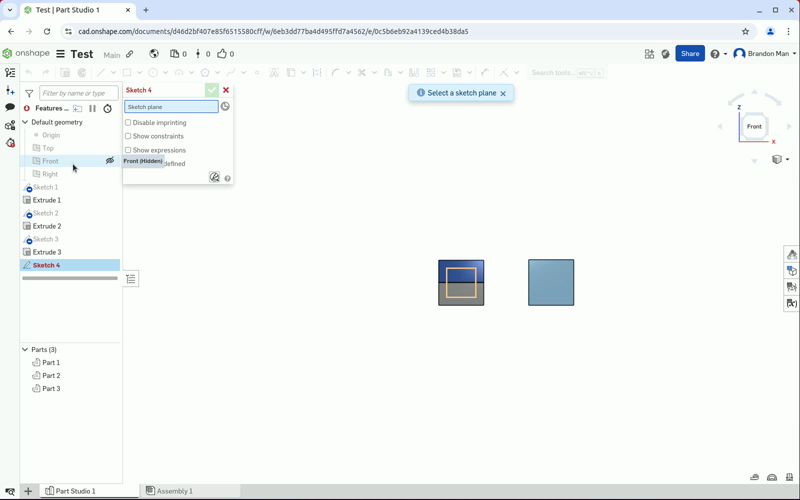
click(73, 163)
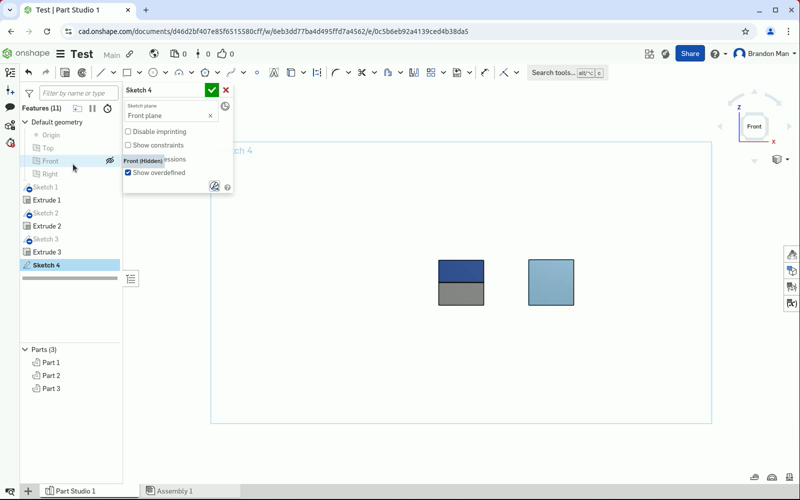
mouse_move(73, 352)
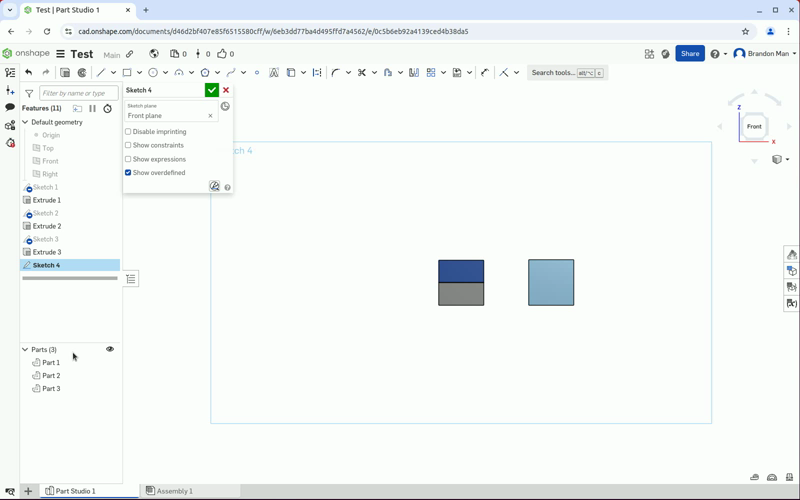
key(y)
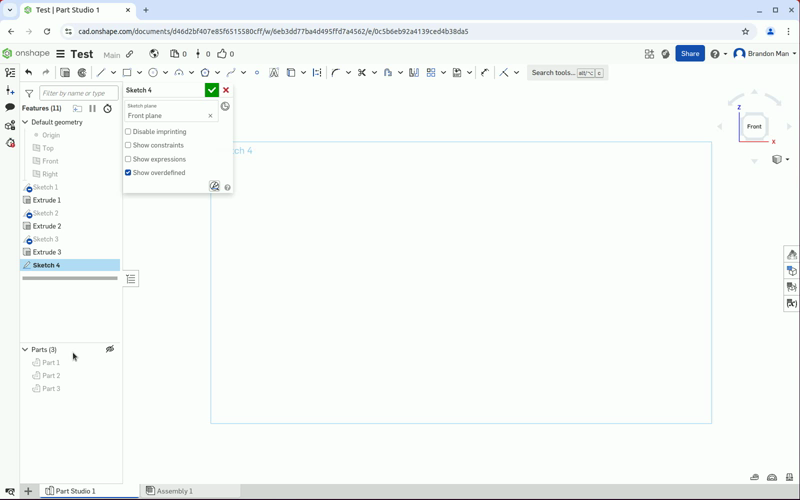
key(l)
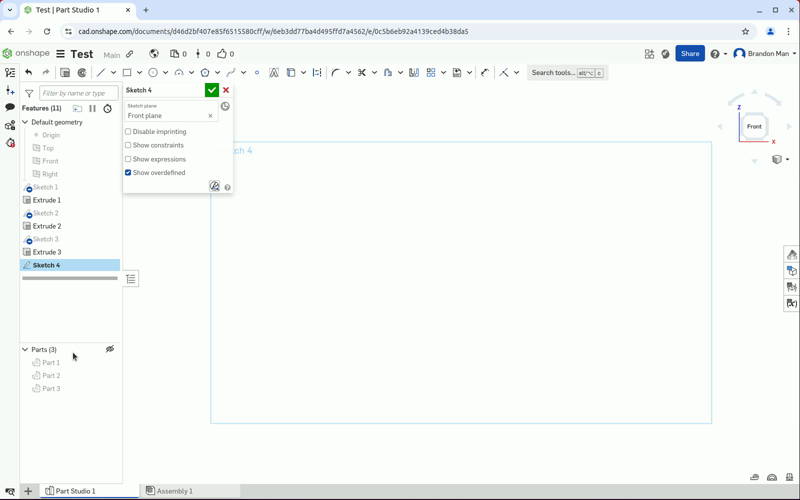
key_down(shift)
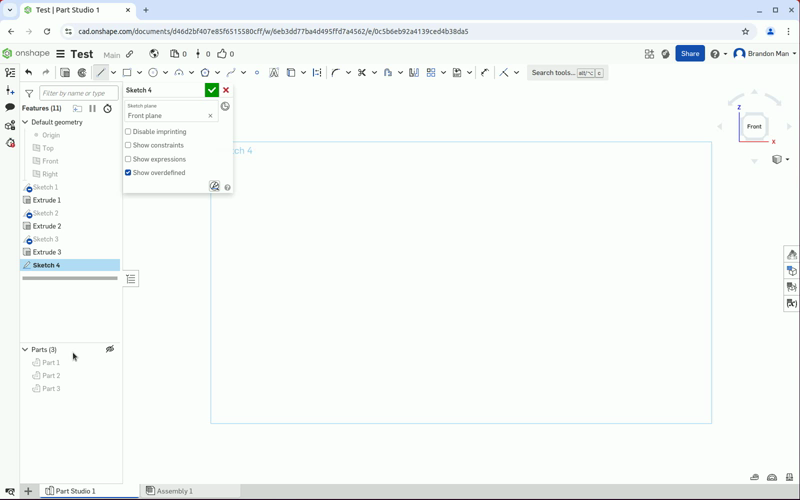
mouse_move(348, 305)
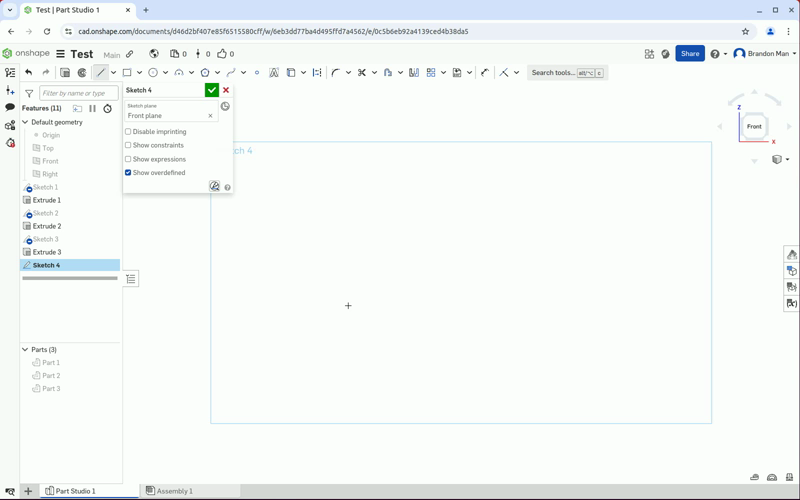
click(348, 305)
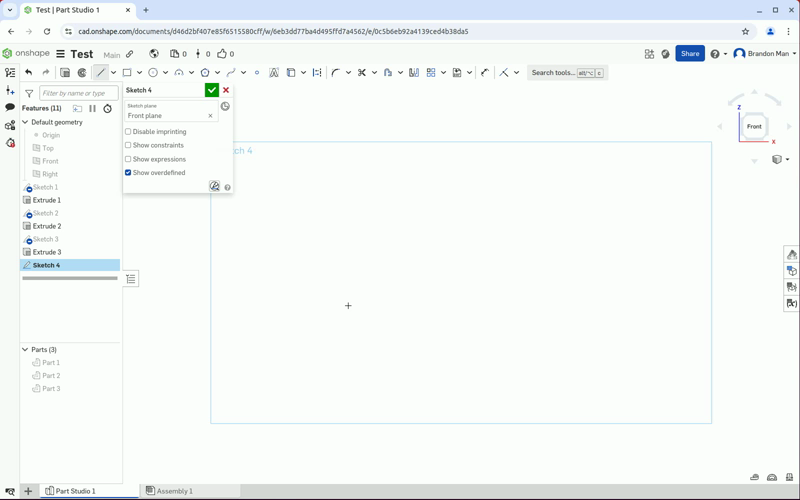
key_up(shift)
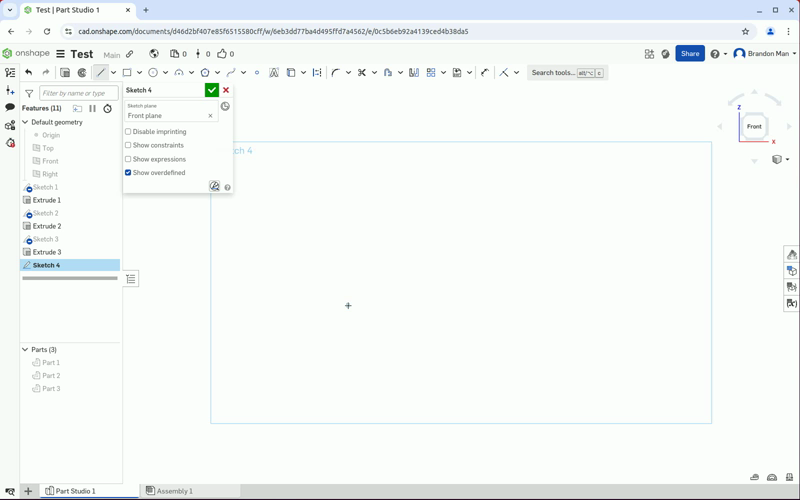
key_down(shift)
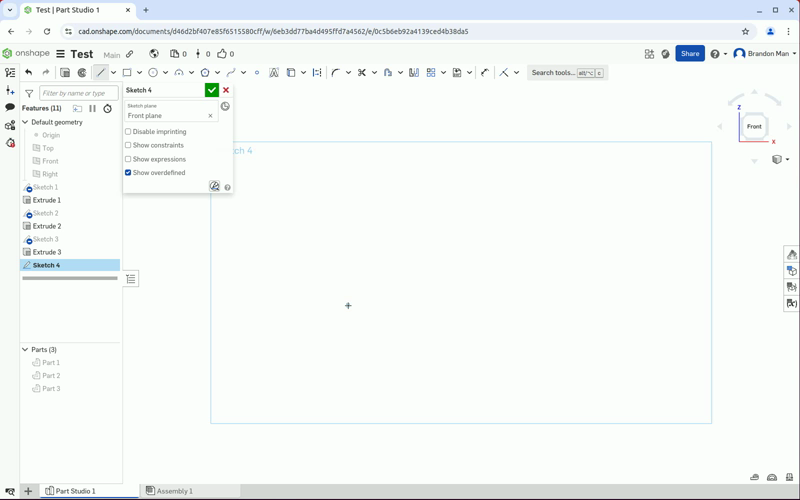
mouse_move(378, 305)
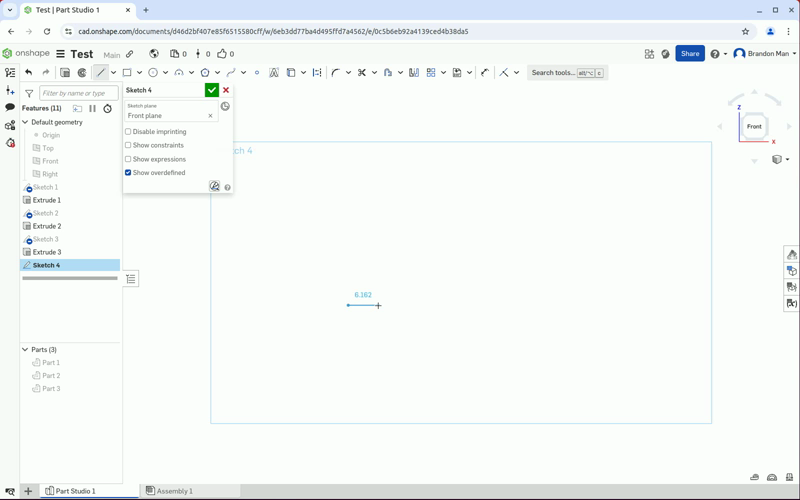
mouse_move(393, 305)
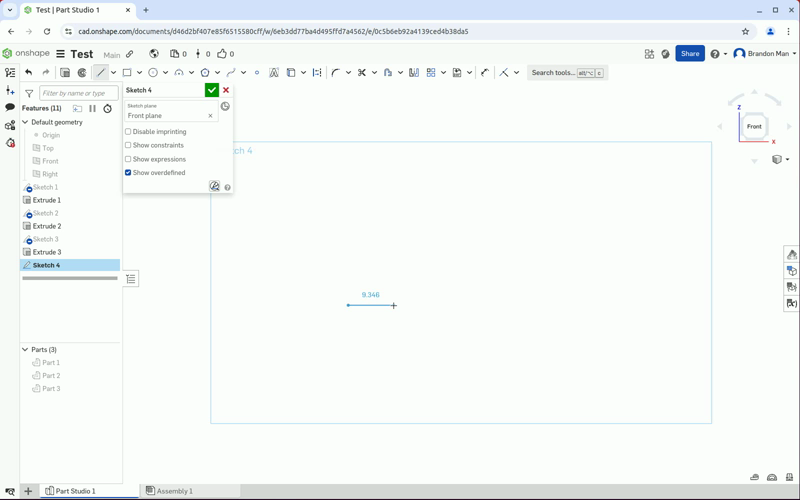
click(393, 305)
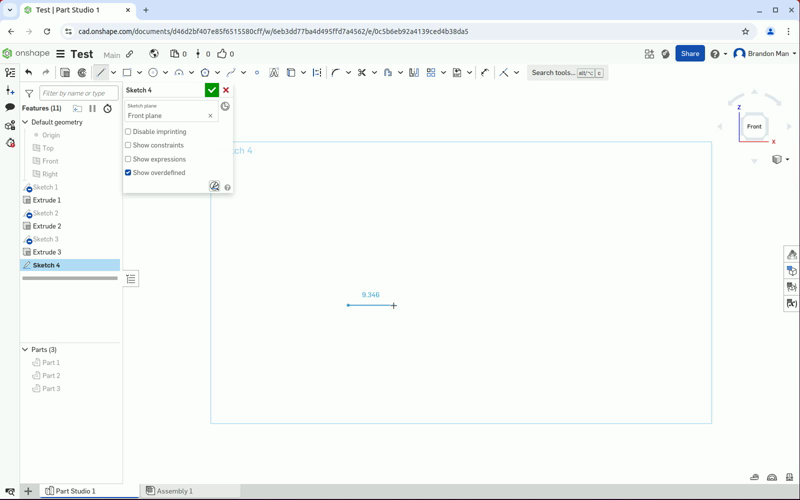
key_up(shift)
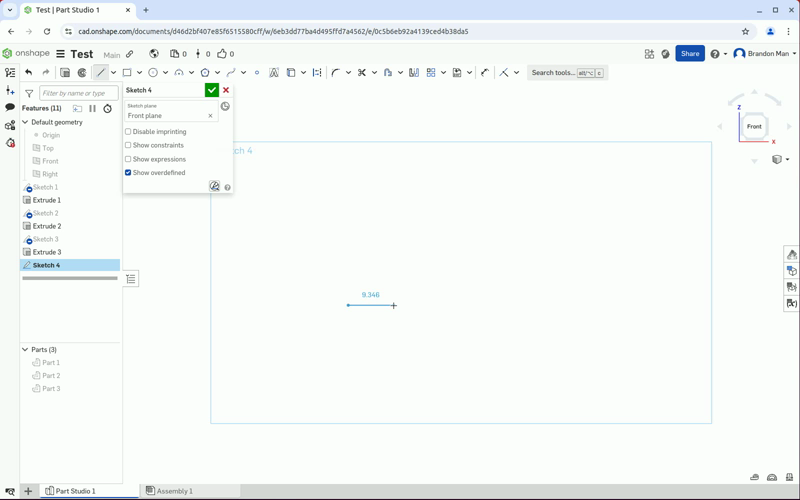
key_down(shift)
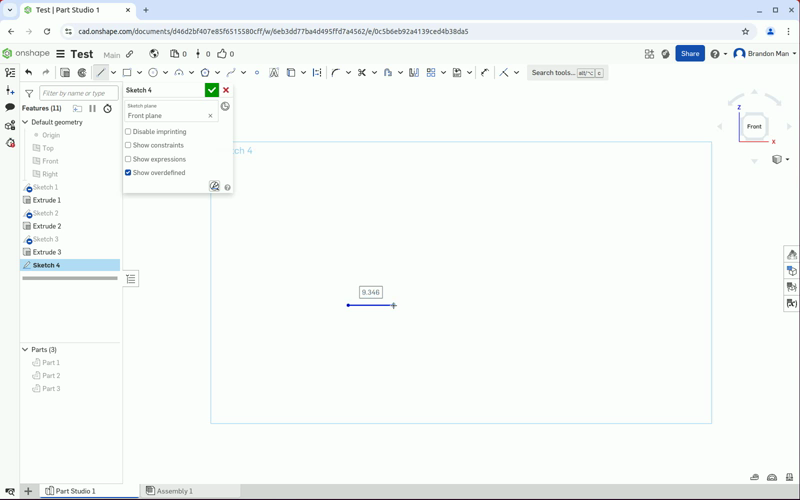
mouse_move(423, 305)
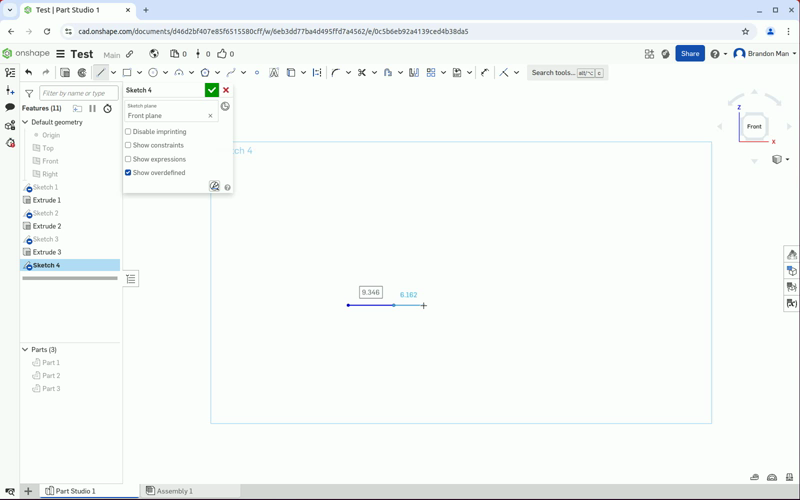
mouse_move(393, 282)
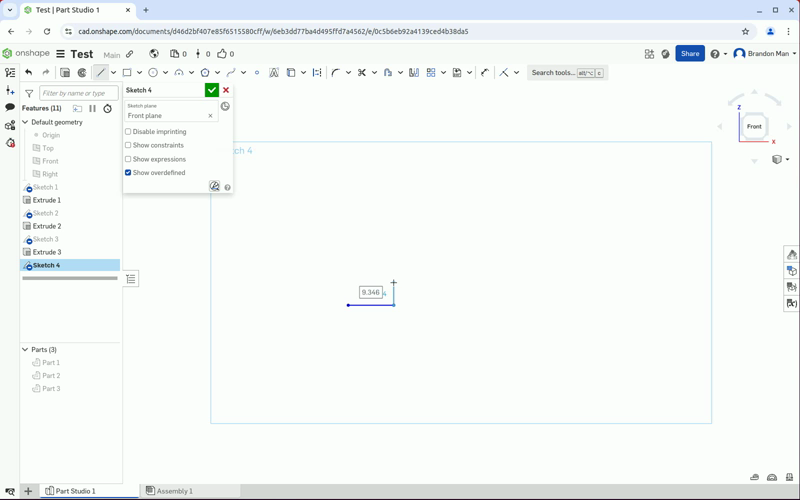
click(393, 282)
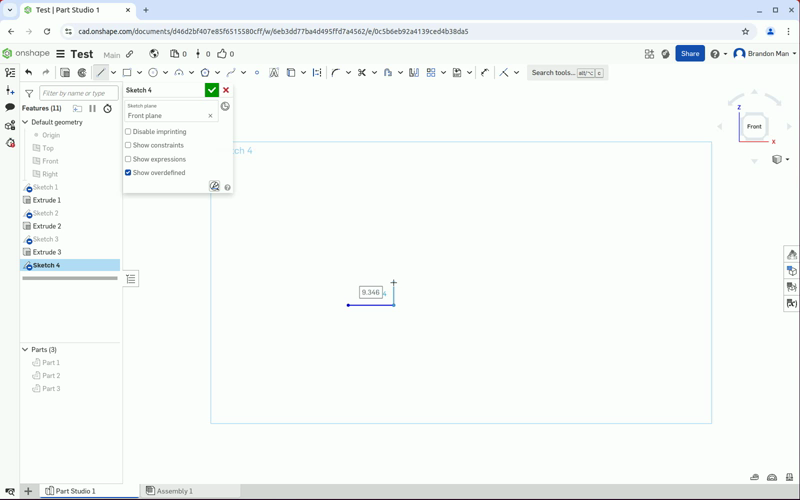
key_up(shift)
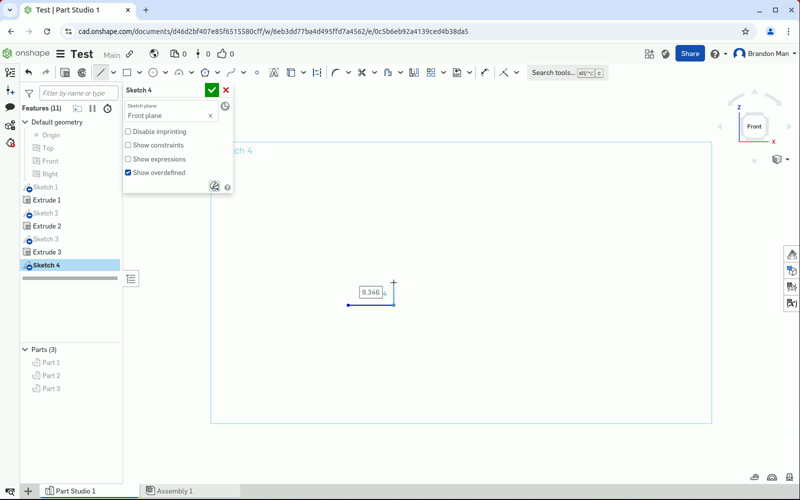
key_down(shift)
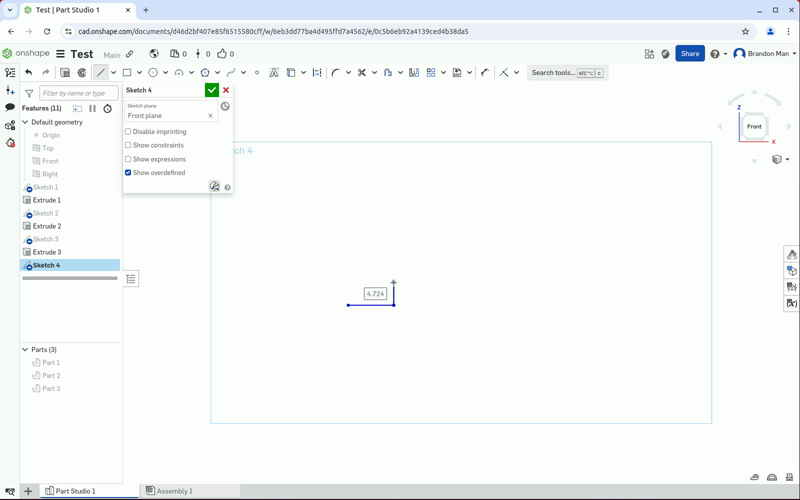
mouse_move(423, 282)
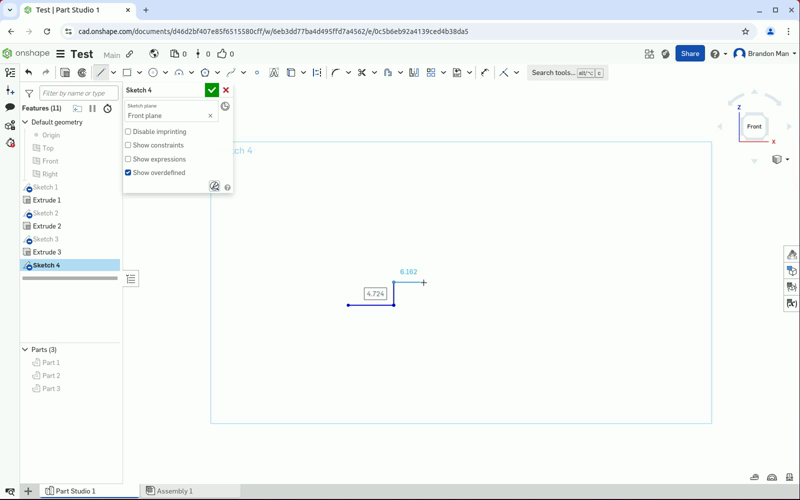
mouse_move(393, 259)
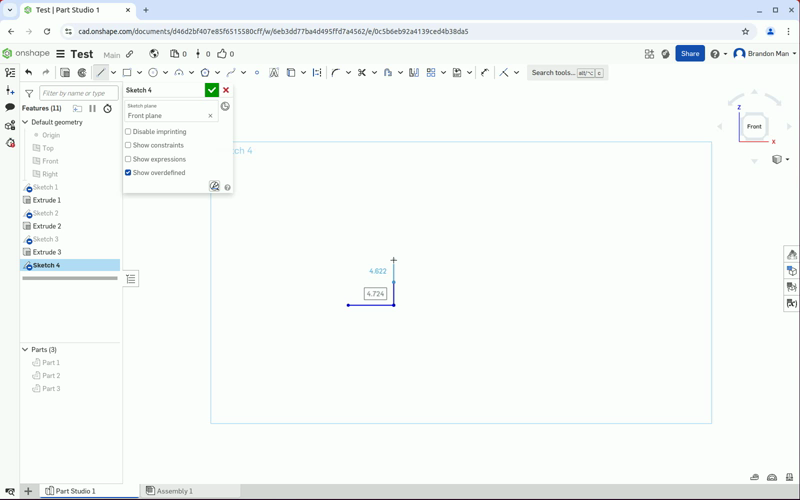
click(393, 259)
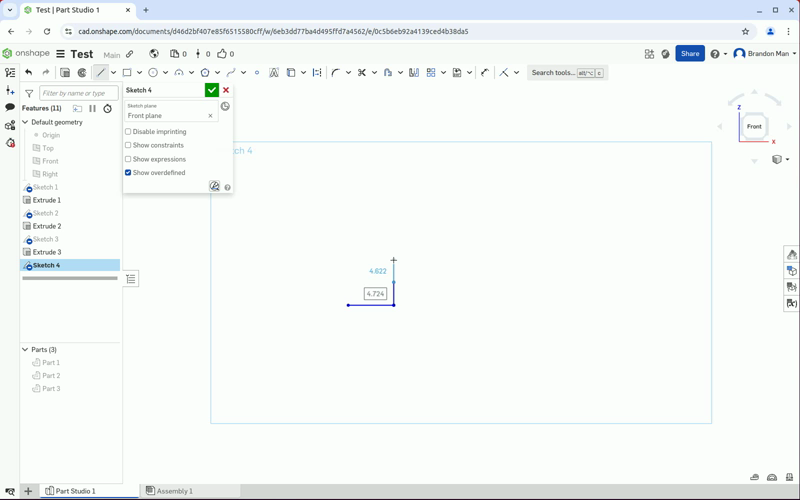
key_up(shift)
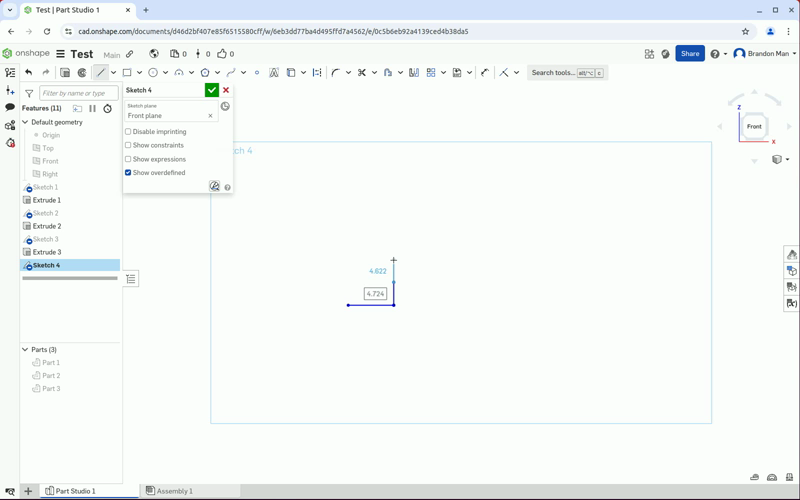
key_down(shift)
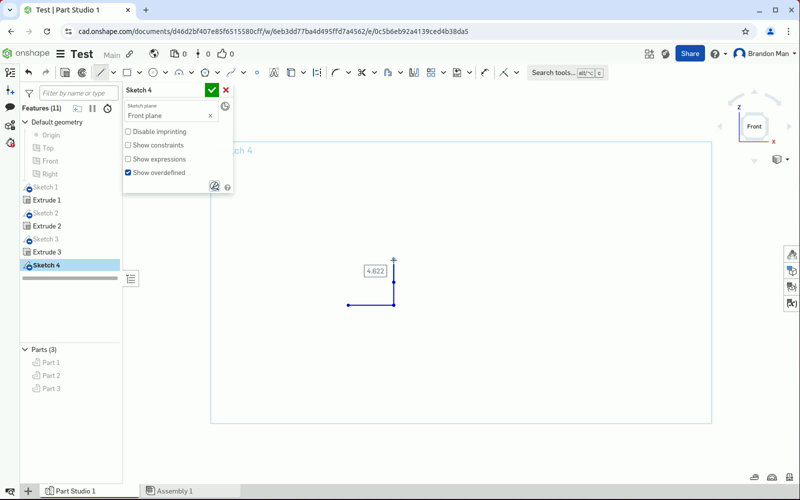
mouse_move(423, 259)
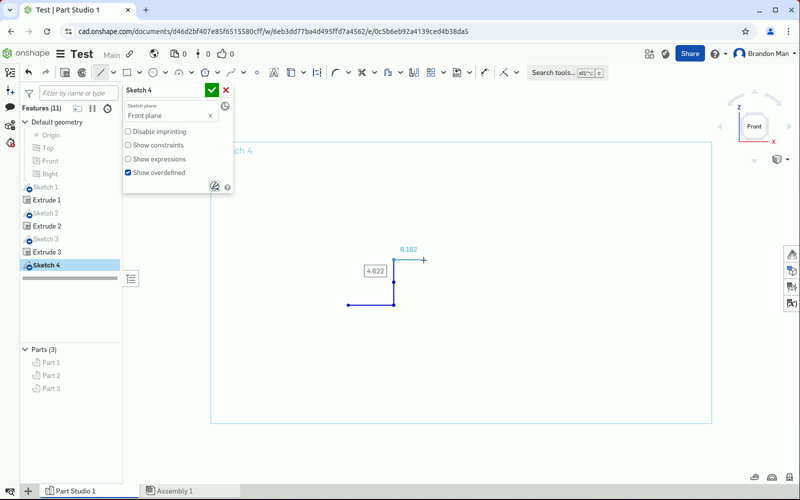
mouse_move(348, 259)
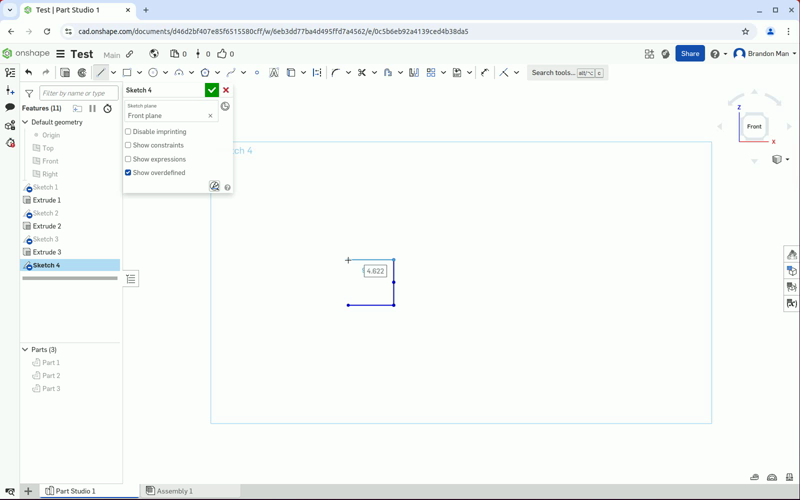
click(348, 259)
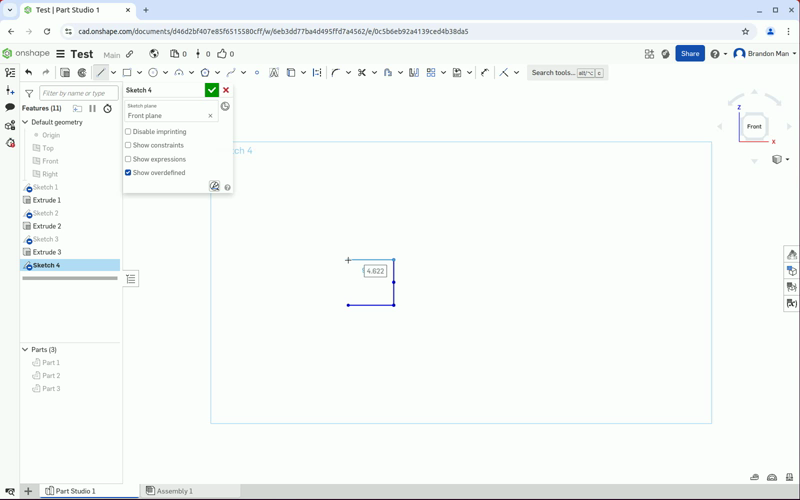
key_up(shift)
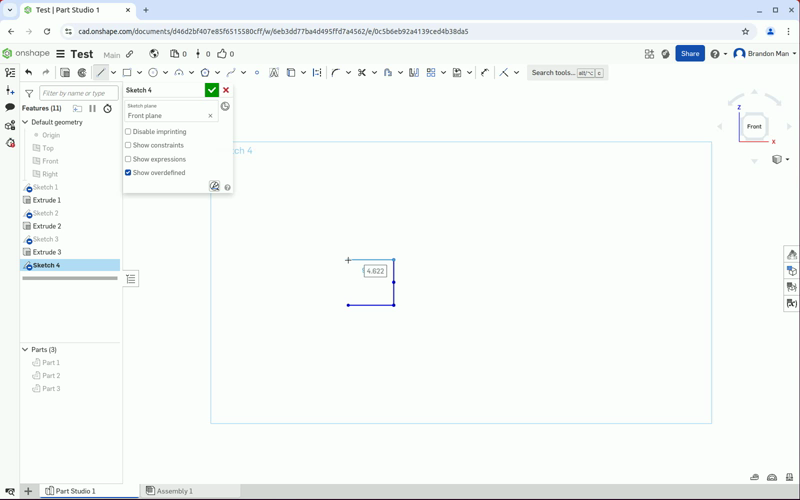
mouse_move(378, 259)
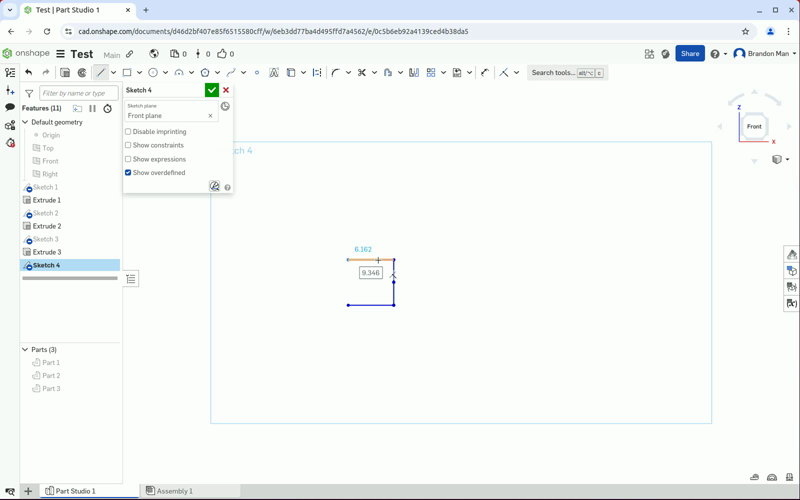
key_down(shift)
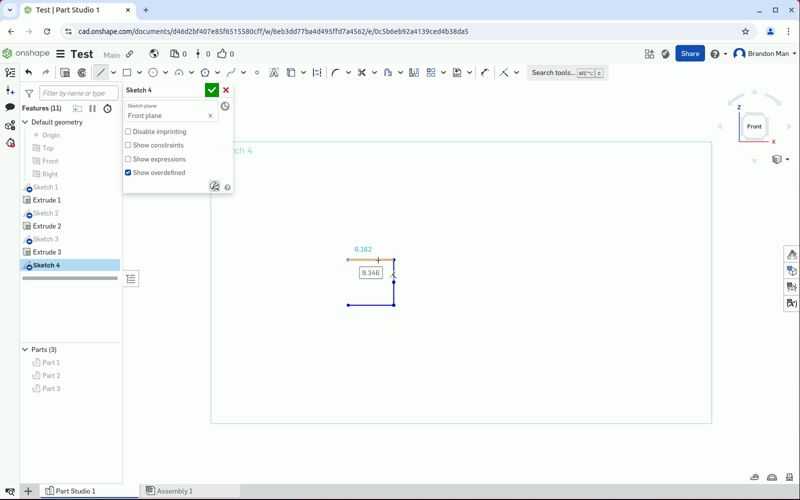
mouse_move(348, 305)
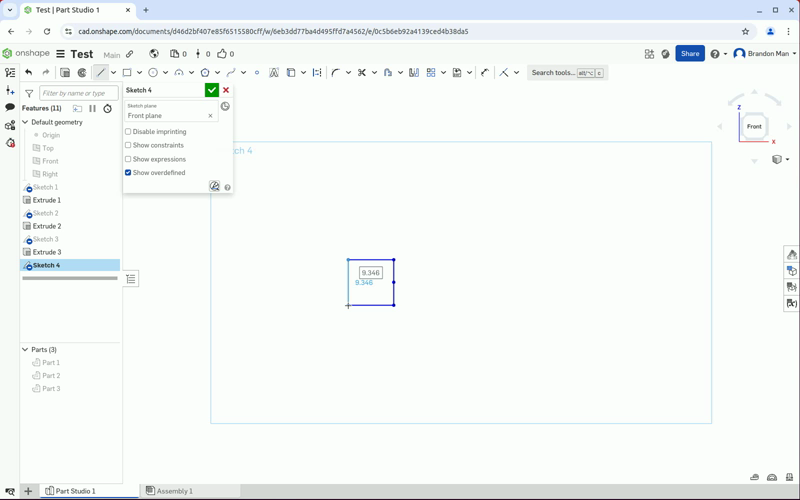
key_up(shift)
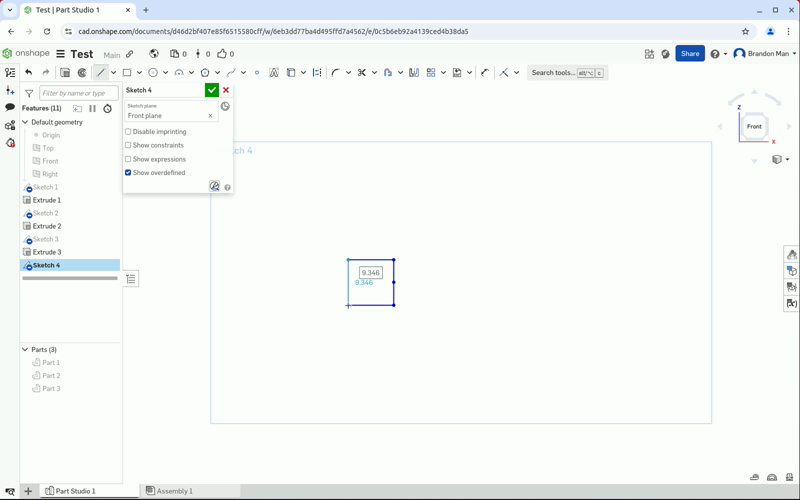
click(348, 305)
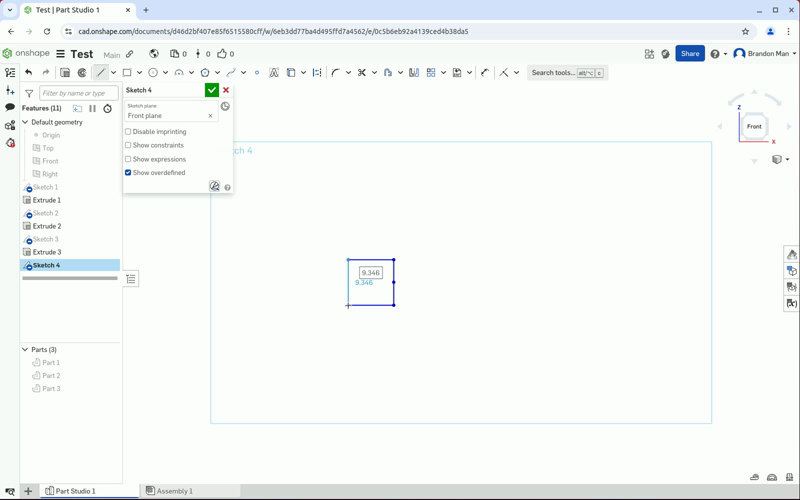
key(esc)
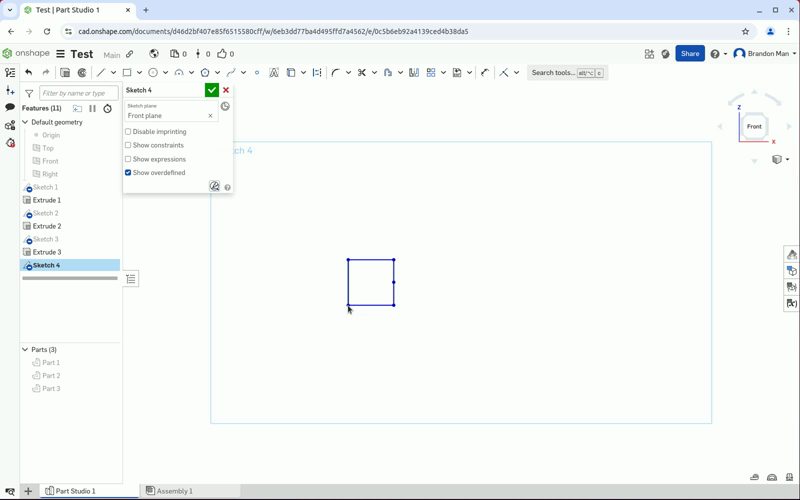
mouse_move(386, 275)
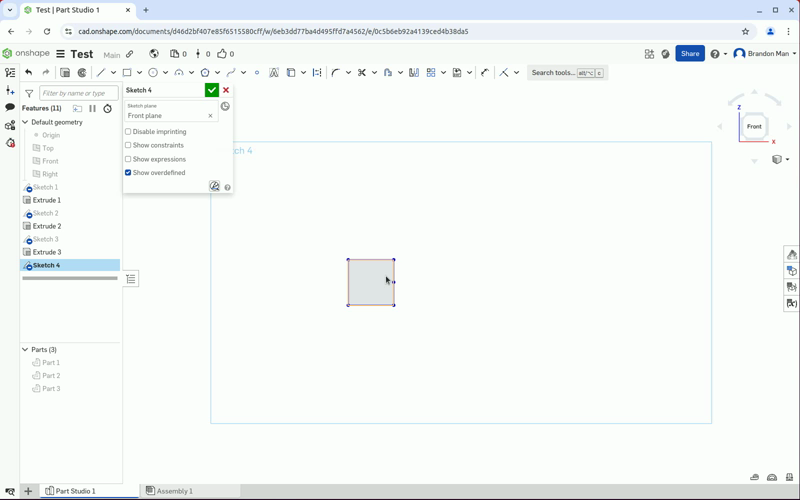
click(386, 275)
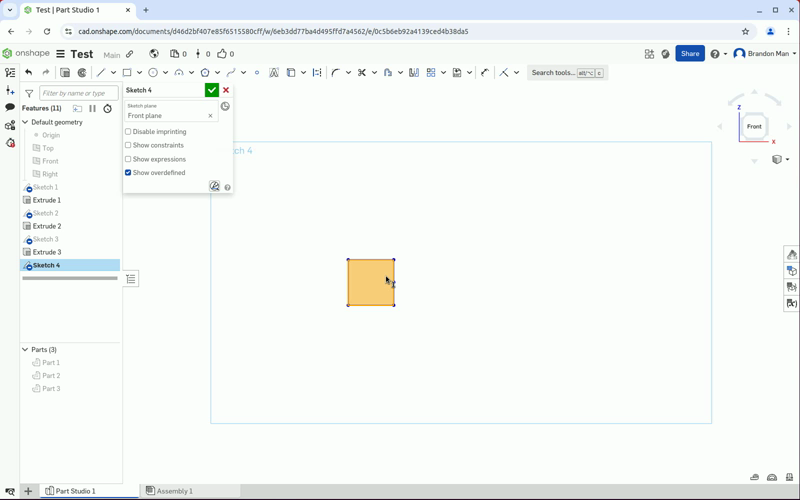
mouse_move(73, 352)
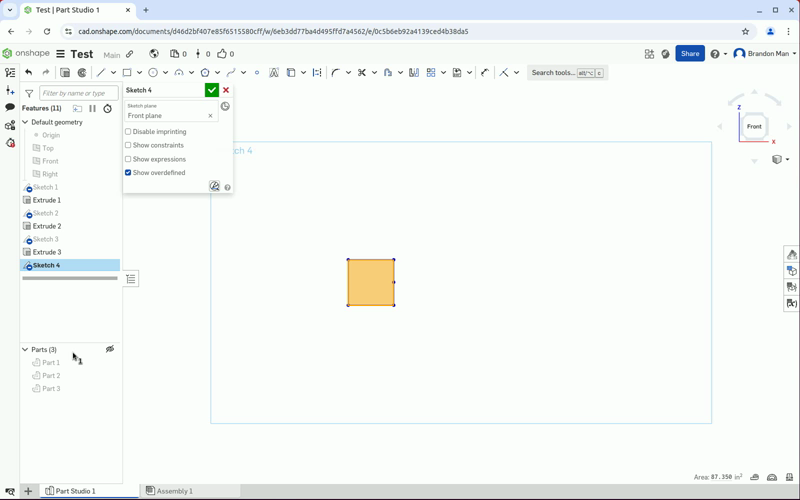
key(shift+y)
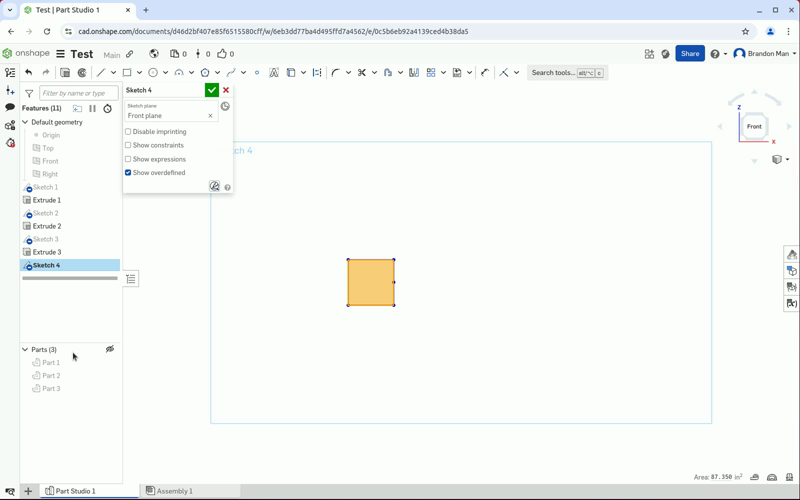
key(shift+e)
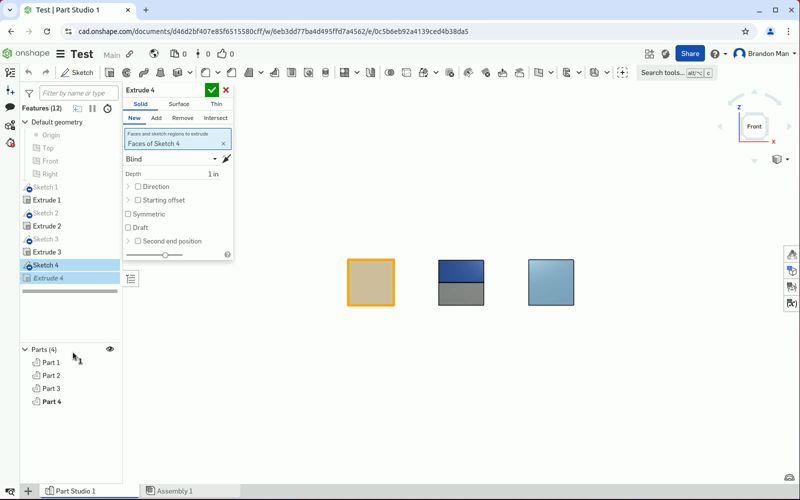
mouse_move(143, 106)
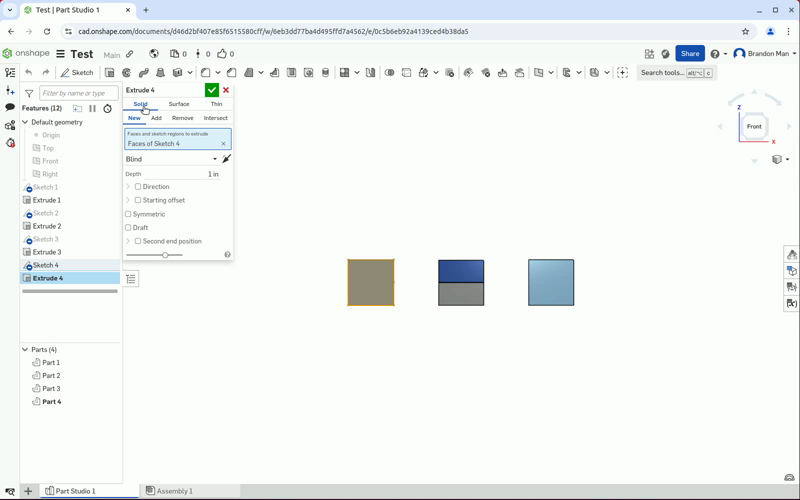
click(143, 106)
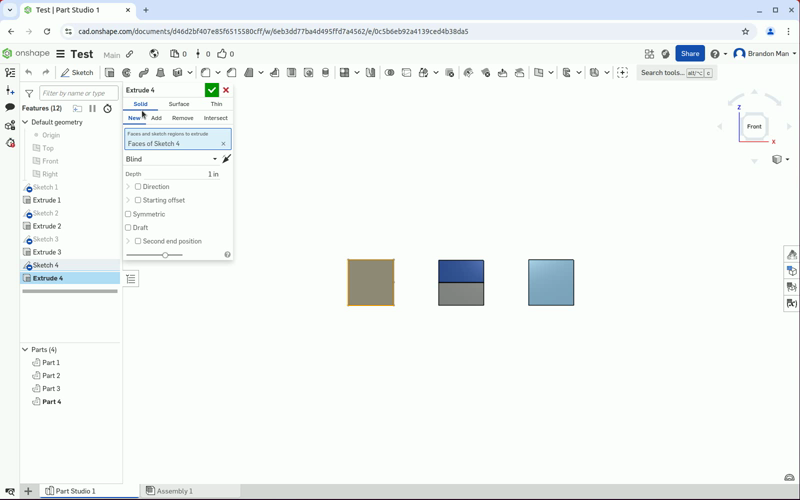
mouse_move(137, 120)
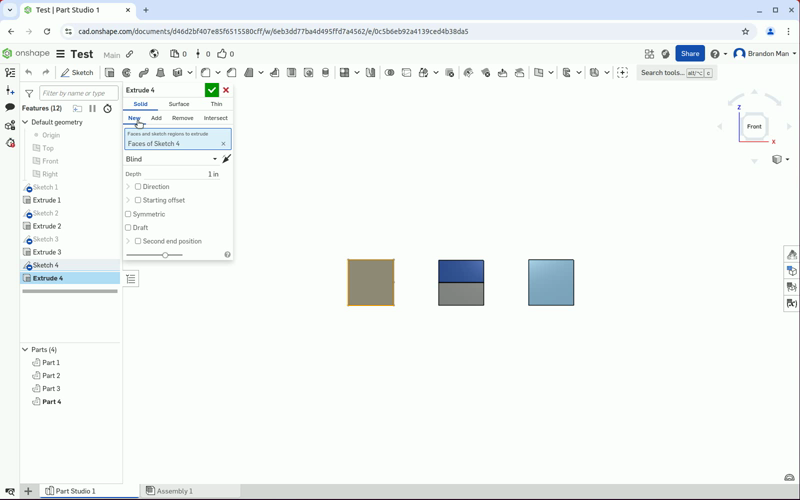
click(137, 120)
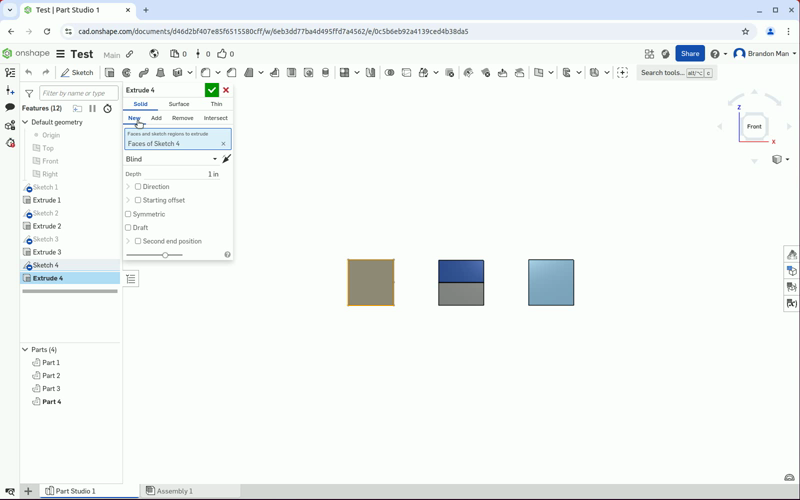
key(tab, 4)
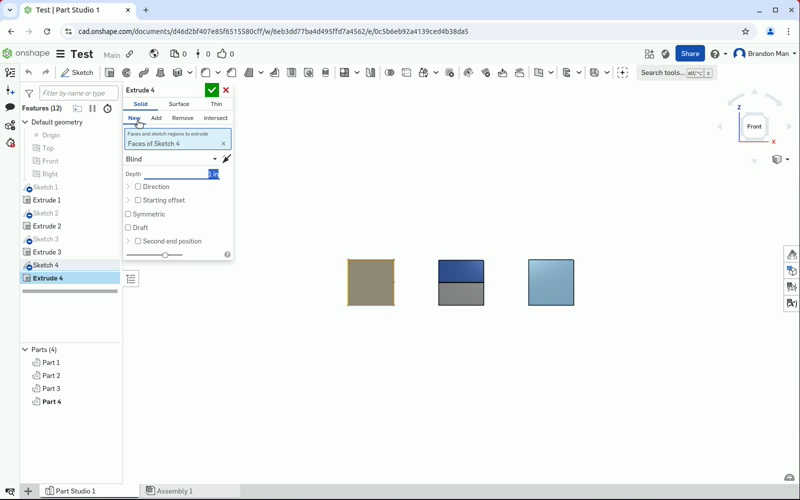
text(46.216)
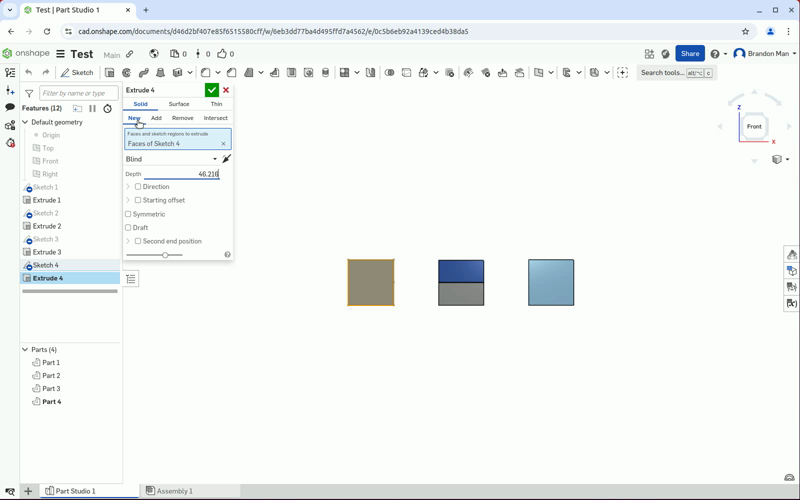
key(tab, 3)
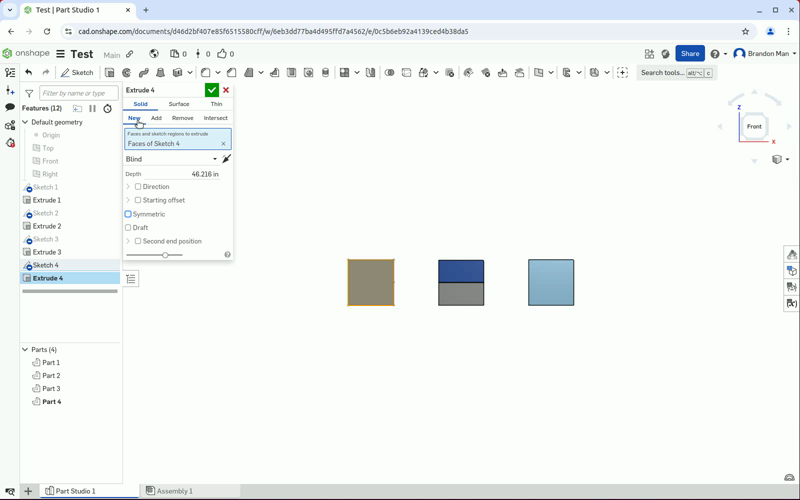
key(space)
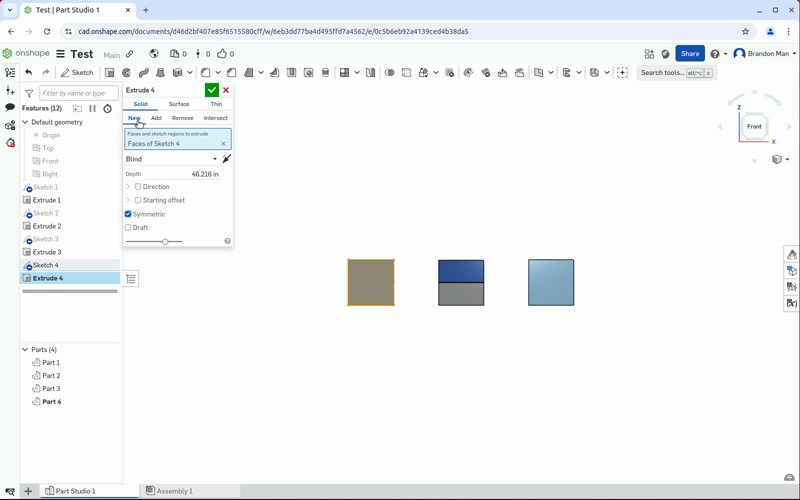
key(enter)
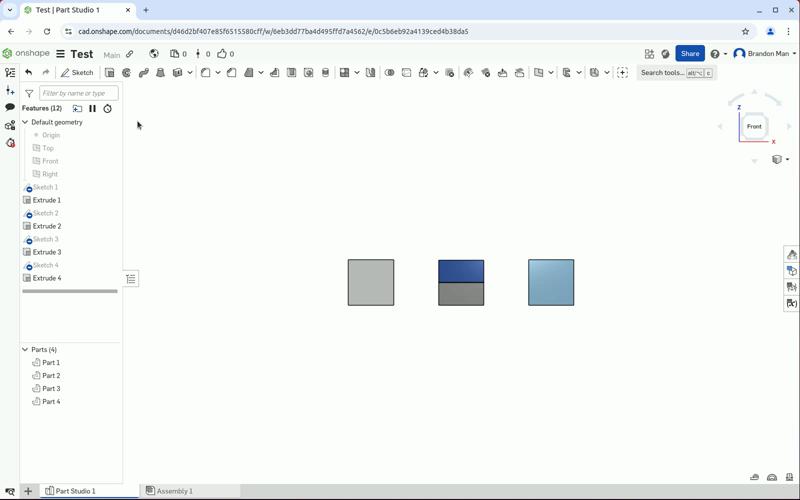
key(shift+h)
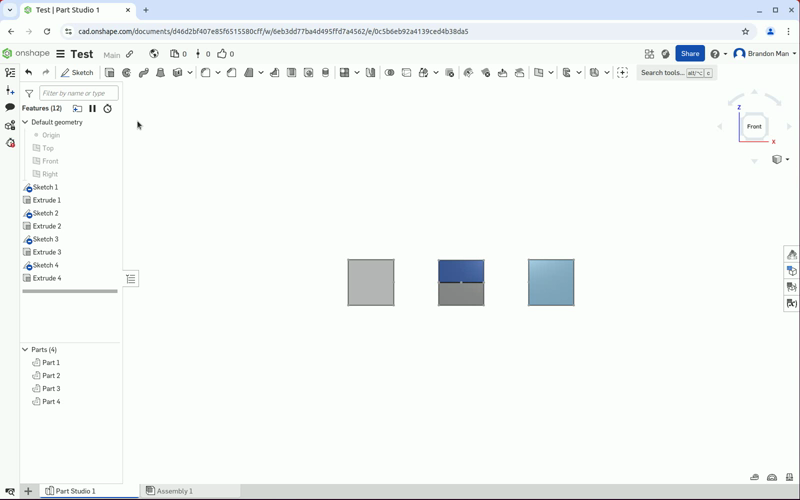
key(shift+h)
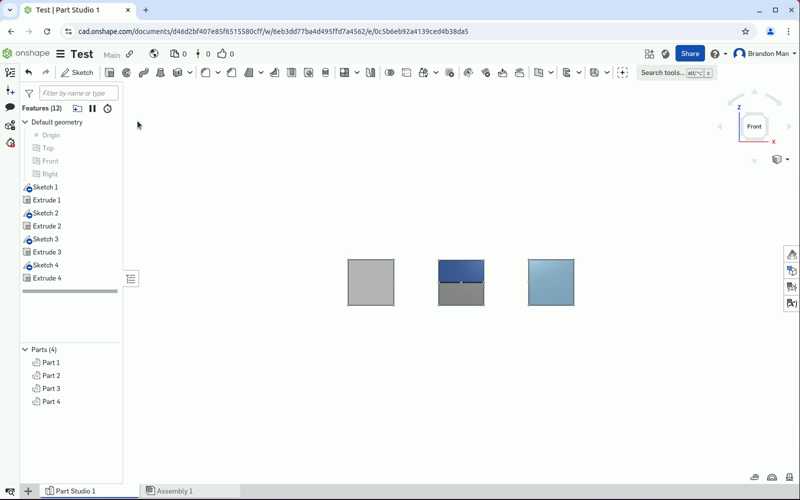
key(shift+7)
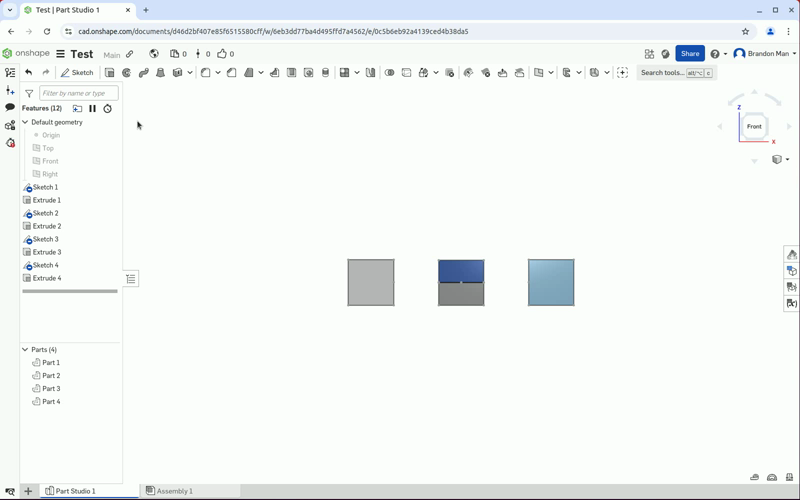
key(left, 2)
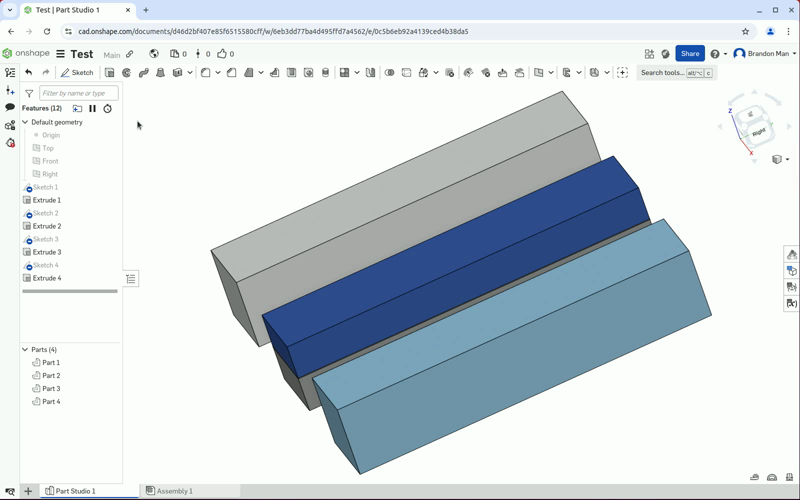
key(down, 2)
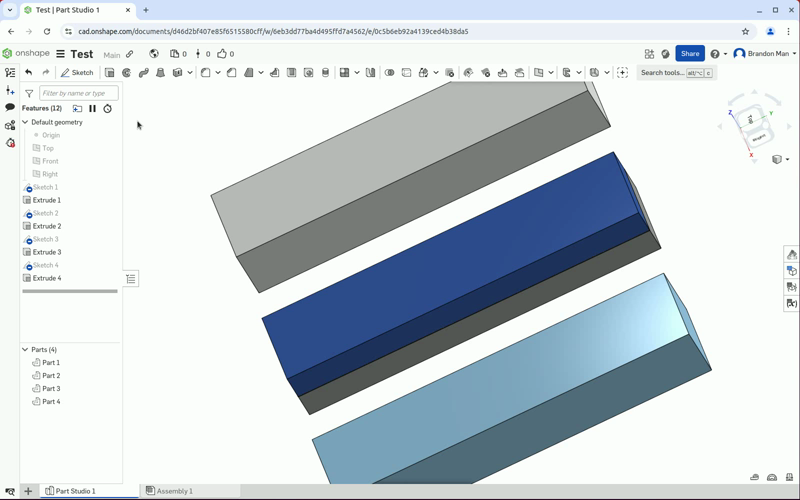
key(up, 2)
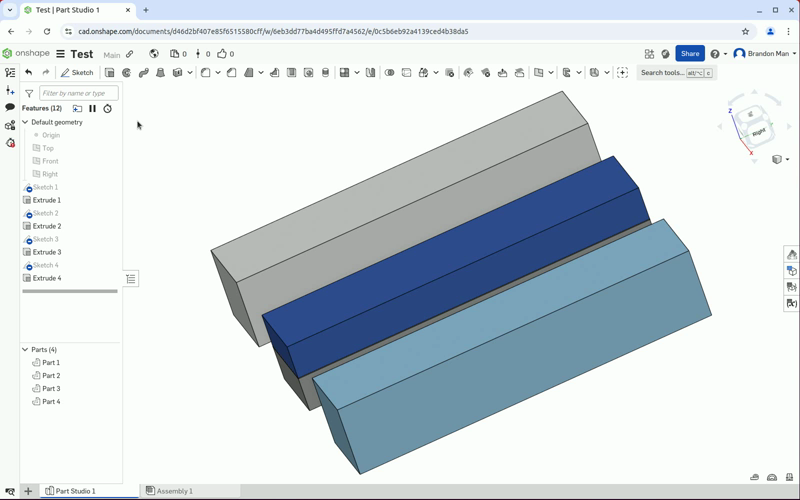
key(right, 2)
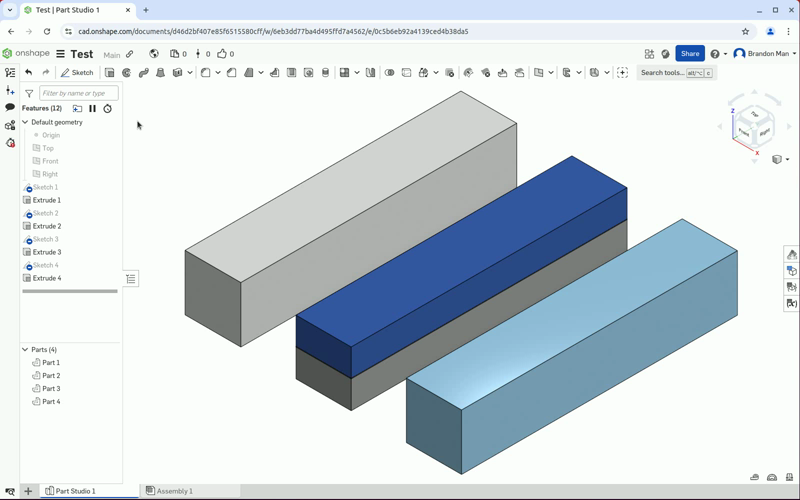
mouse_move(73, 189)
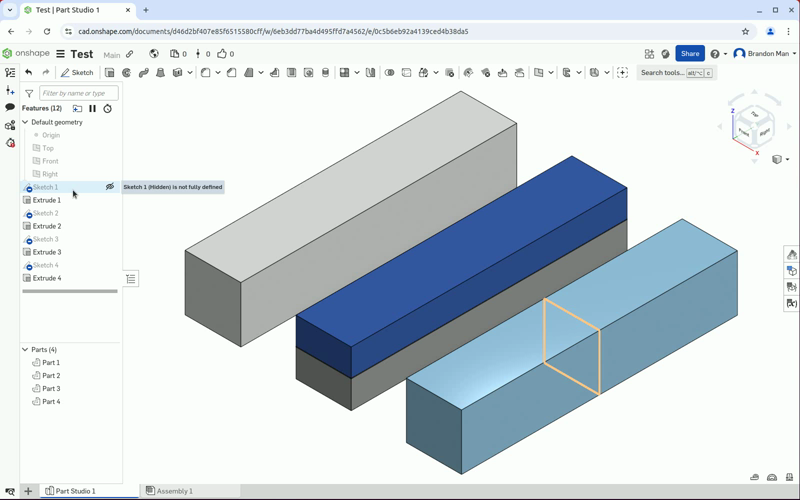
click(73, 189)